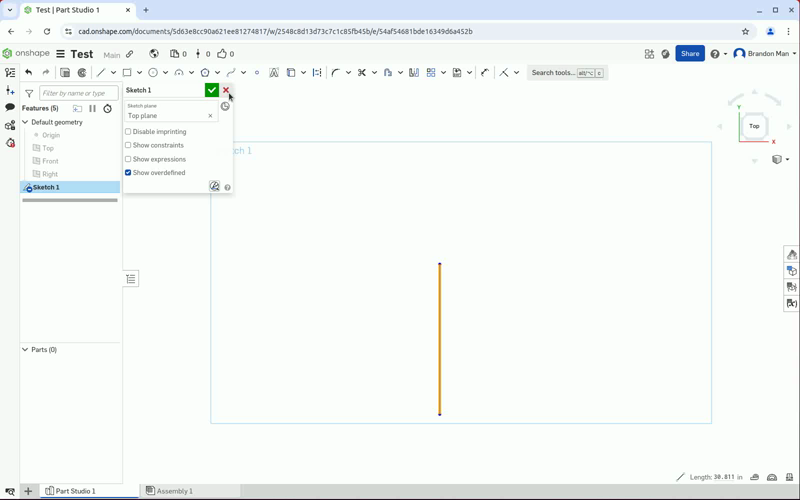
key(shift+h)
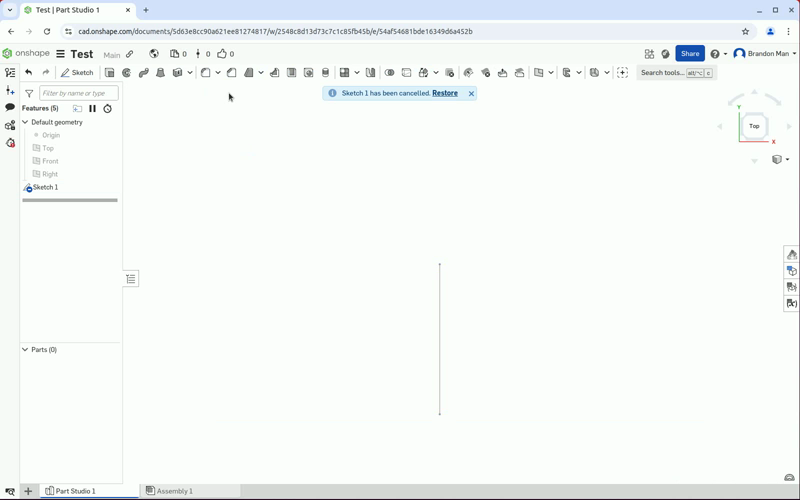
key(shift+s)
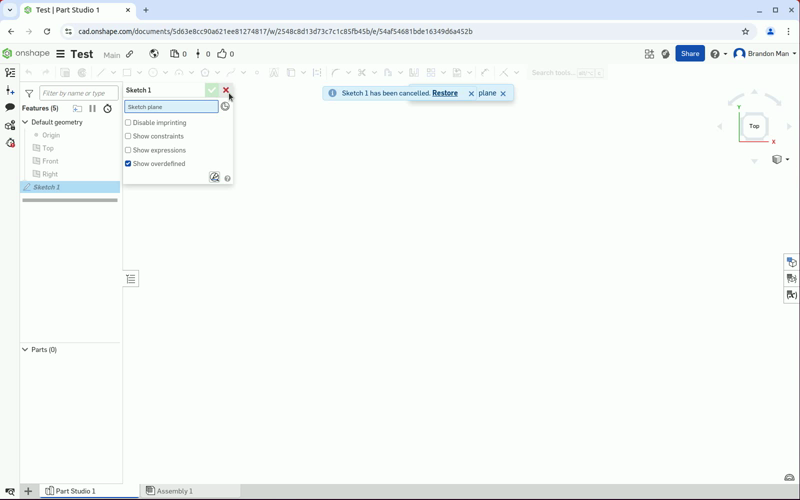
mouse_move(73, 150)
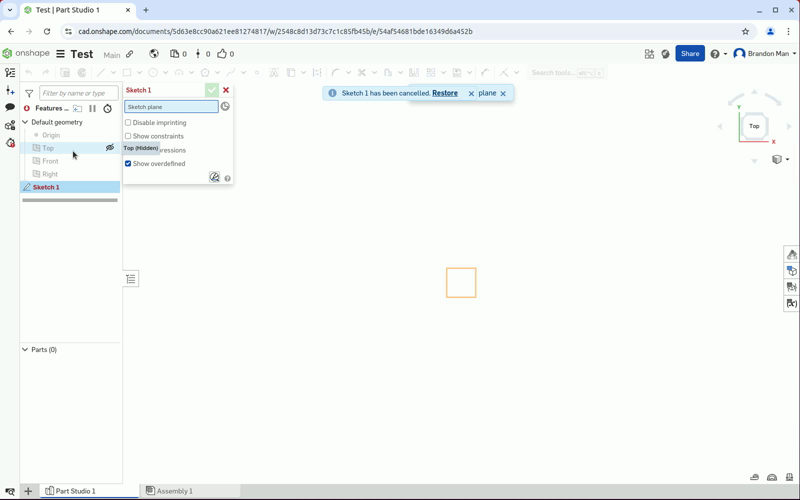
click(73, 150)
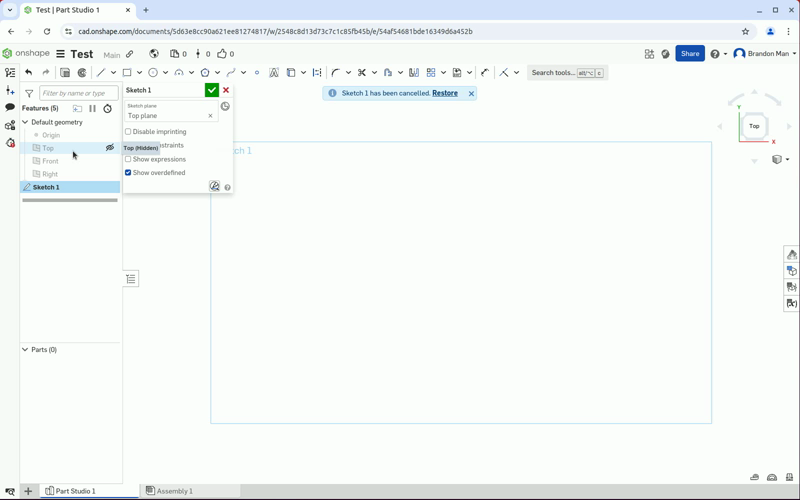
mouse_move(73, 352)
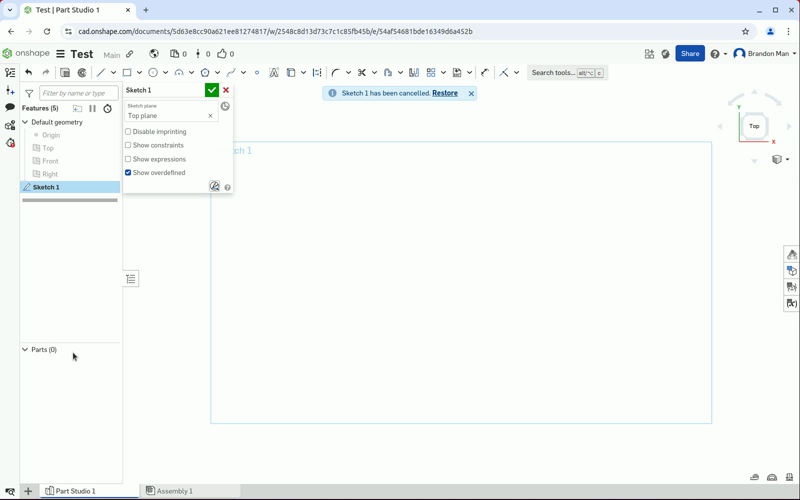
key(y)
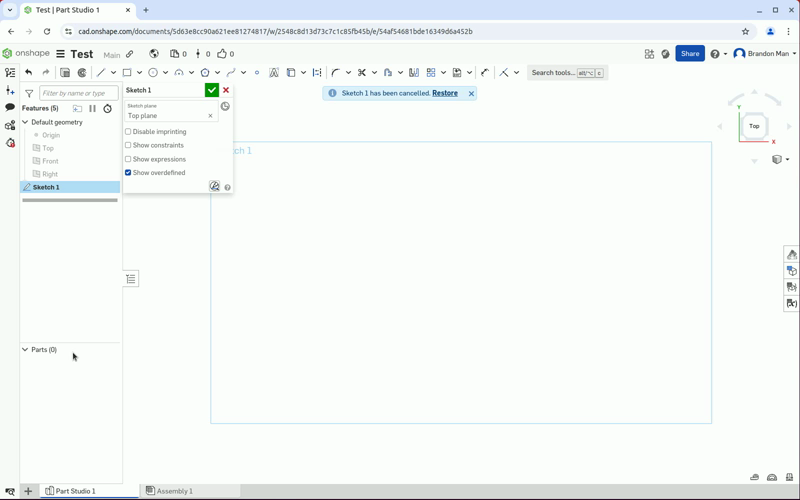
key(l)
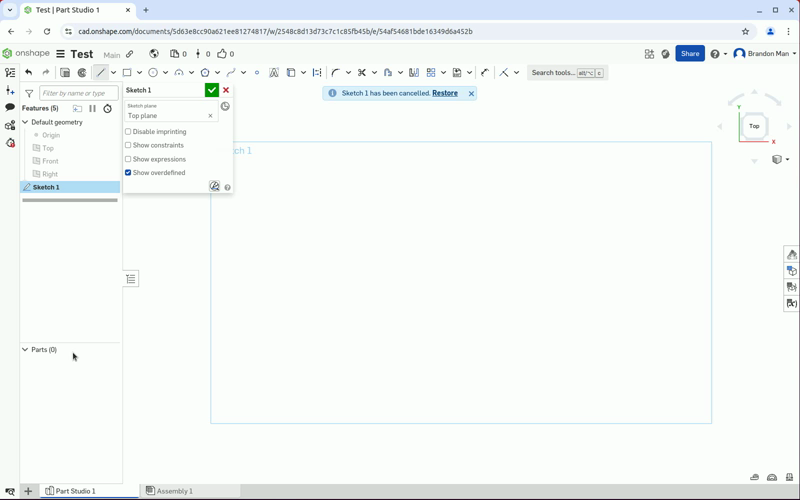
key_down(shift)
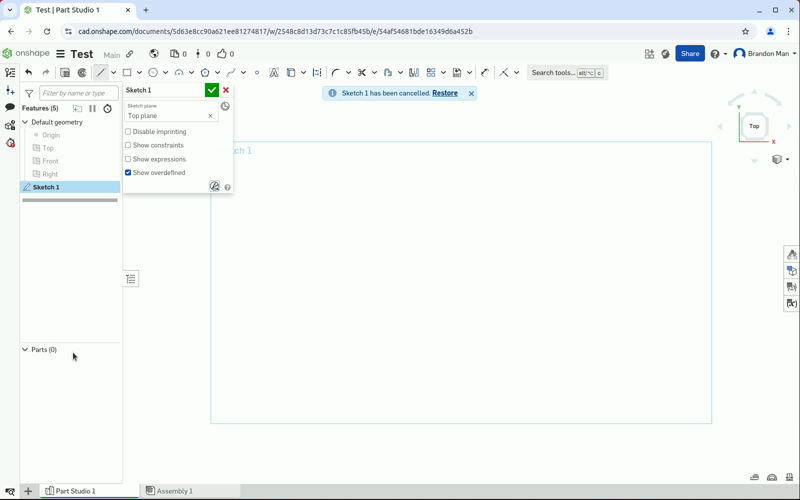
mouse_move(351, 279)
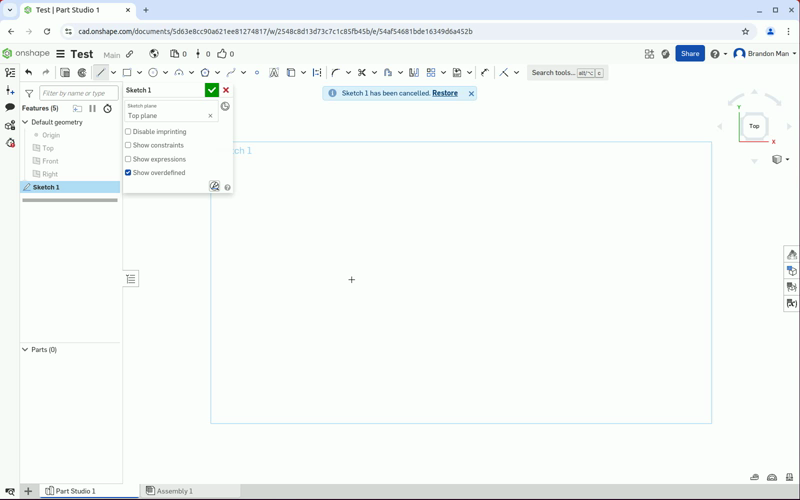
click(351, 279)
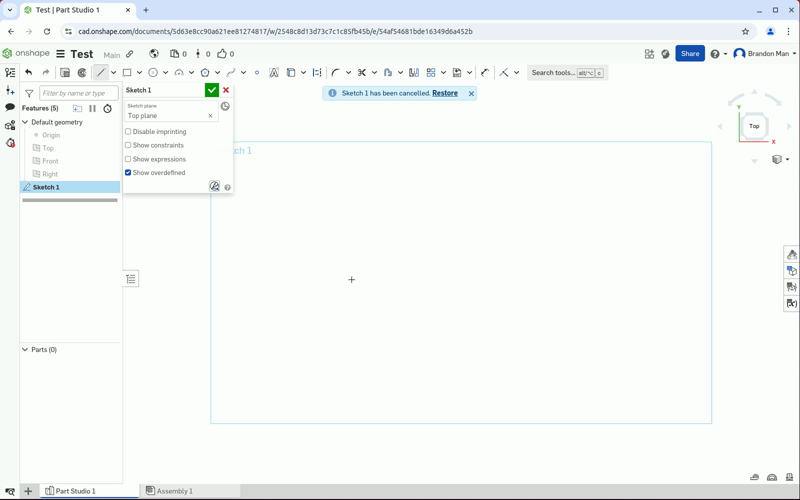
key_up(shift)
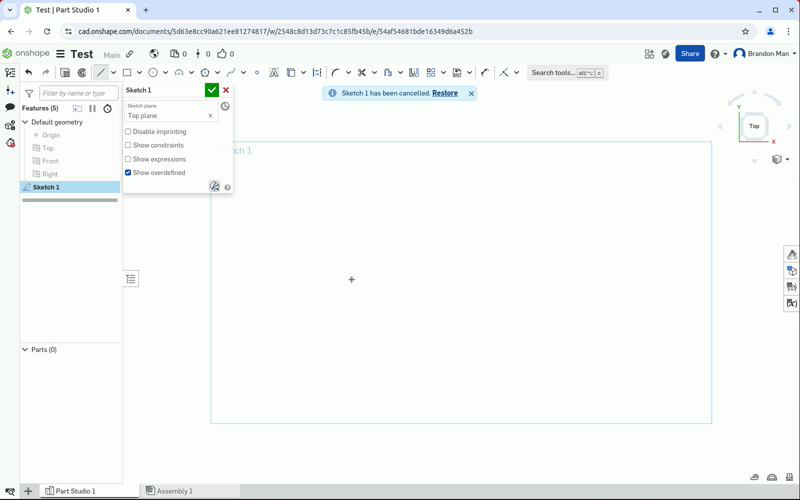
key_down(shift)
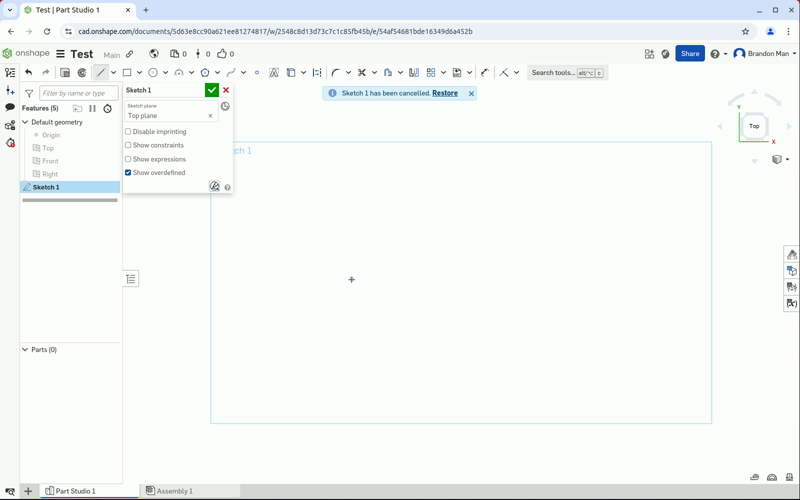
mouse_move(381, 279)
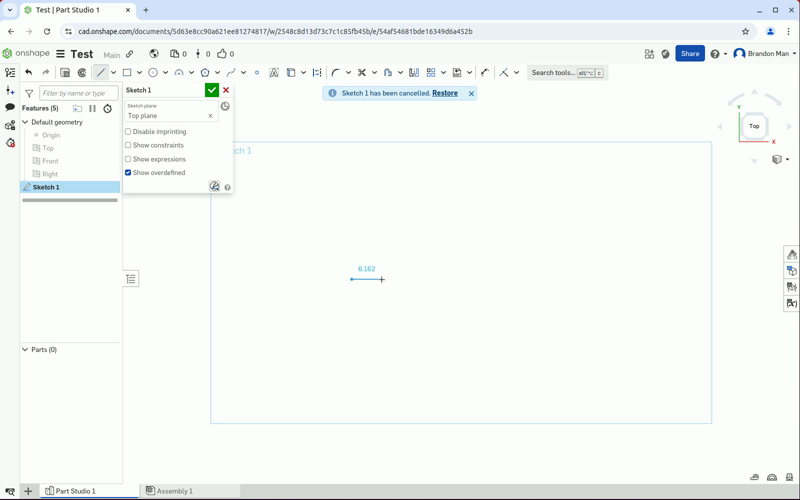
mouse_move(355, 282)
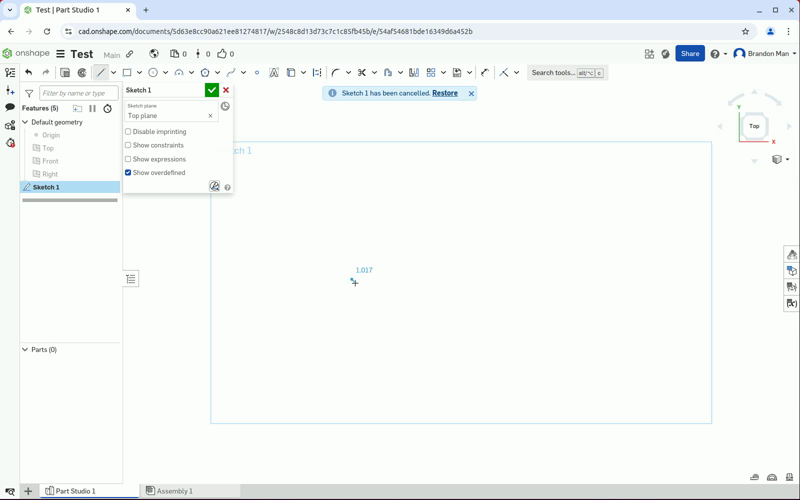
scroll(6)
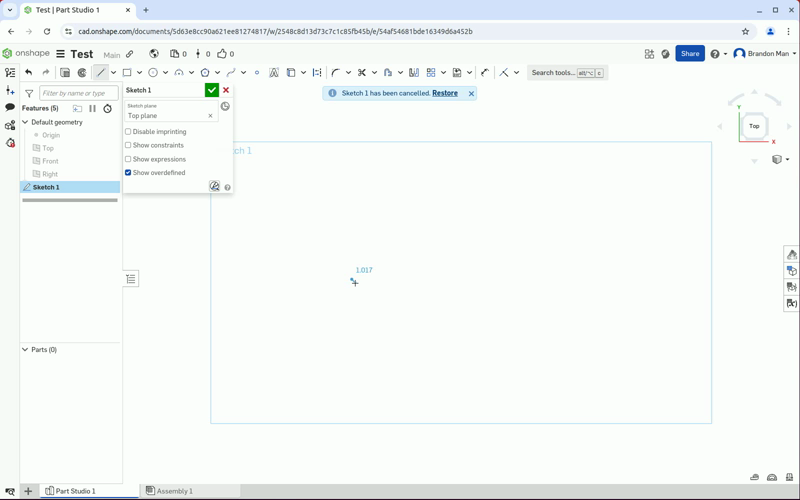
scroll(6)
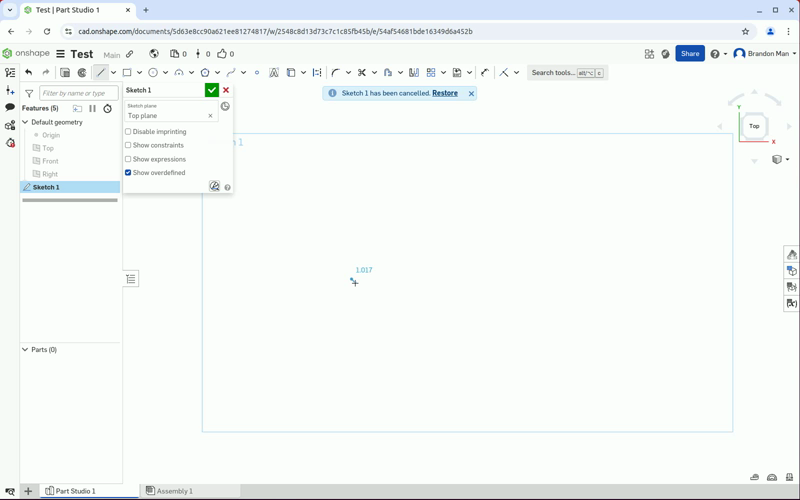
scroll(6)
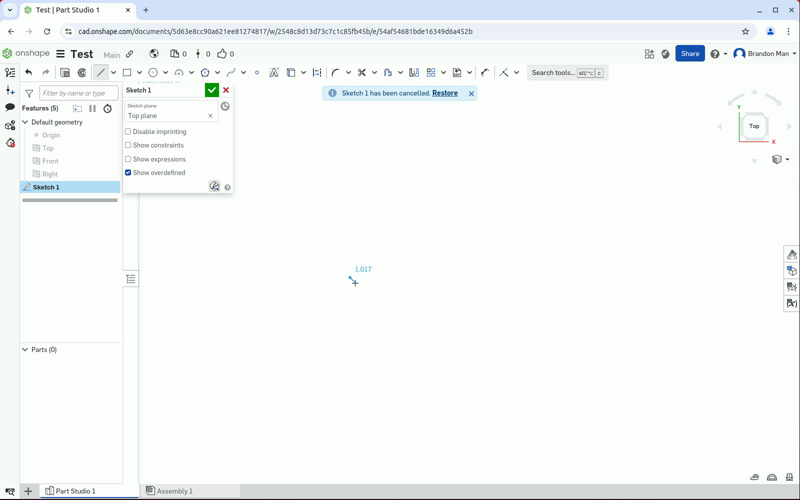
scroll(6)
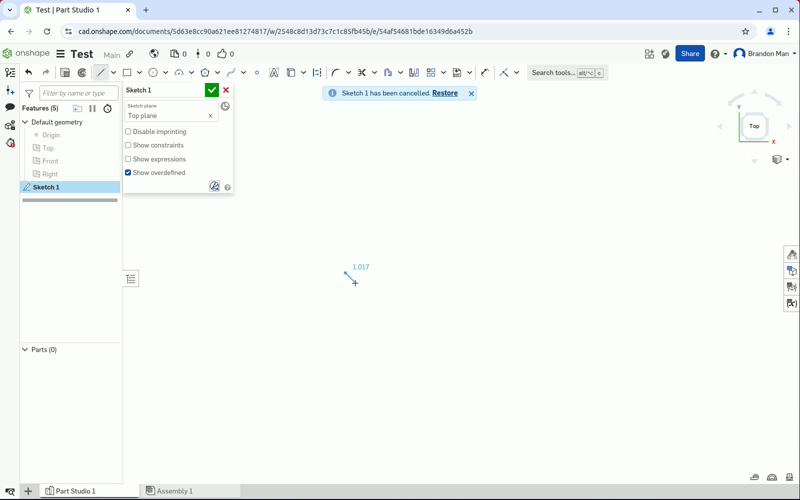
scroll(6)
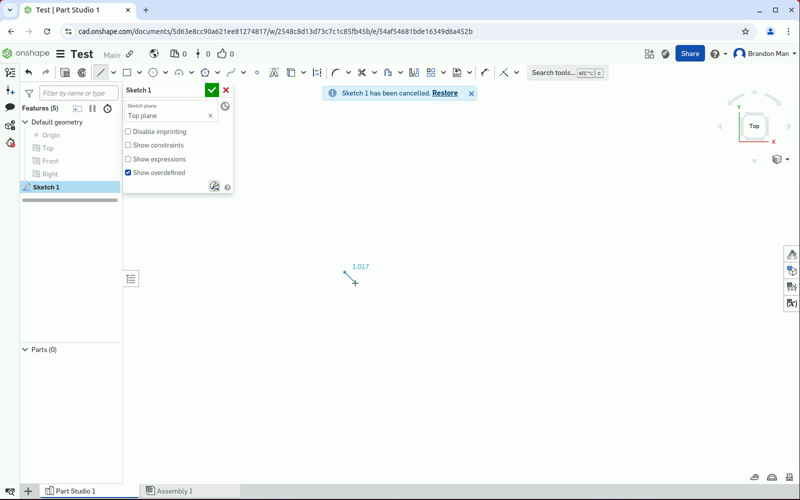
scroll(6)
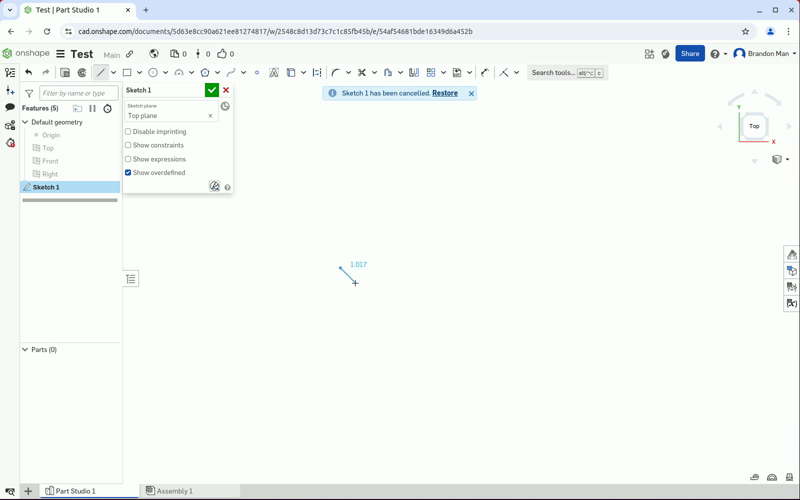
scroll(6)
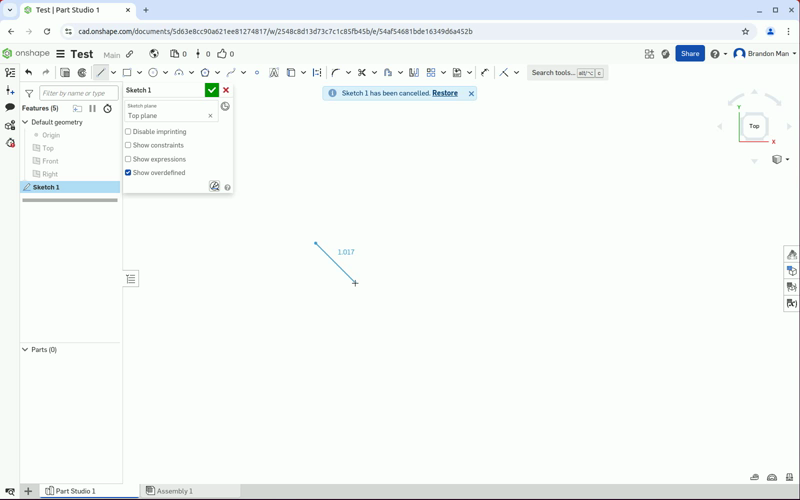
click(355, 282)
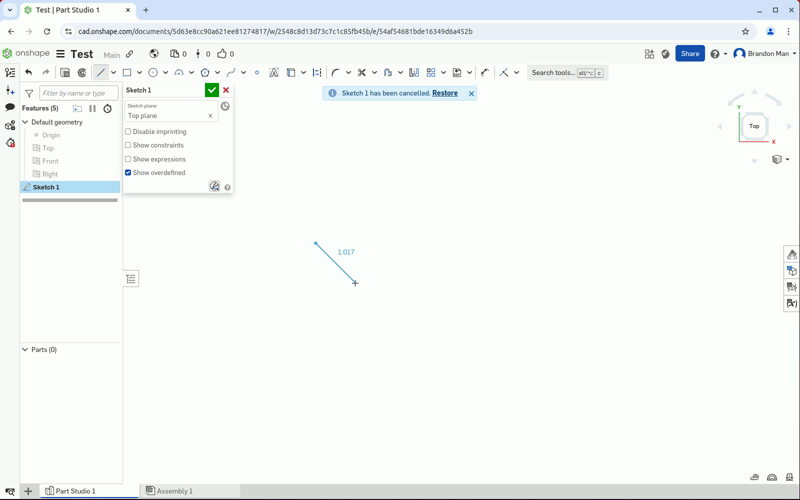
scroll(-6)
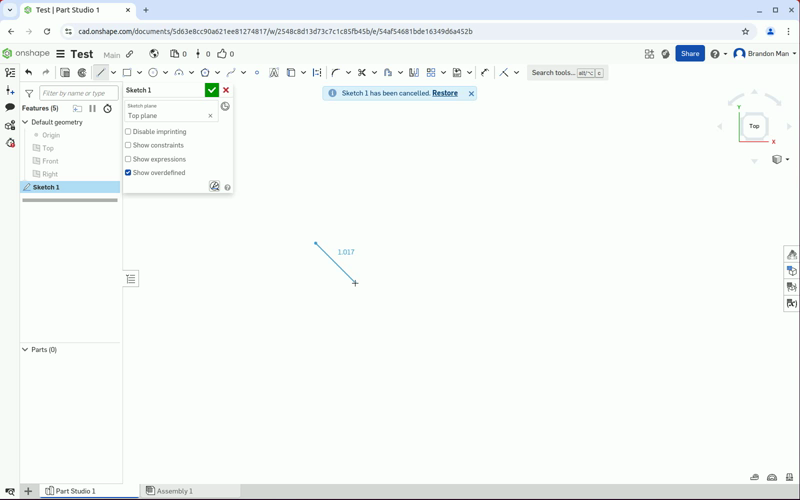
scroll(-6)
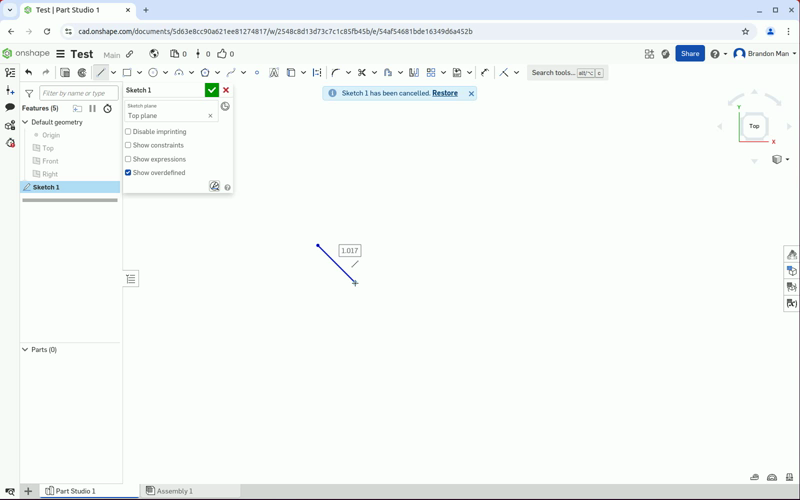
scroll(-6)
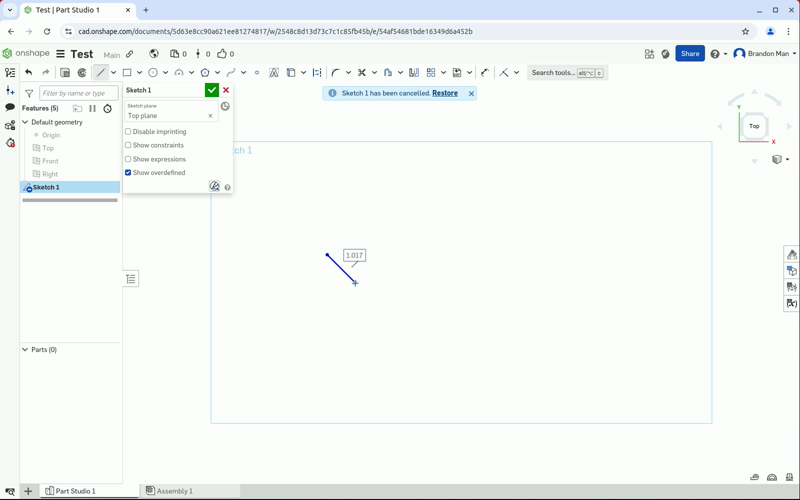
scroll(-6)
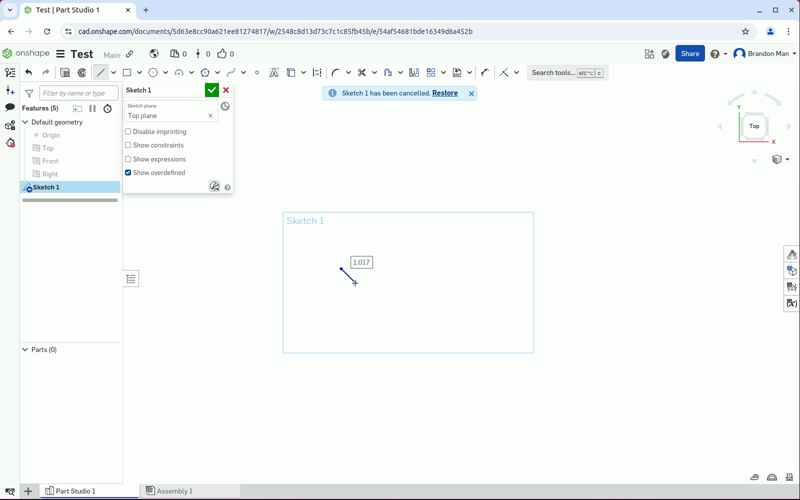
scroll(-6)
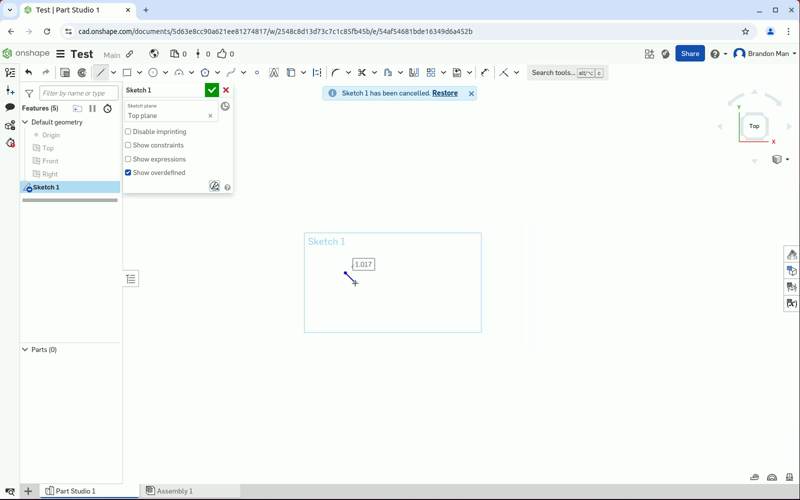
scroll(-6)
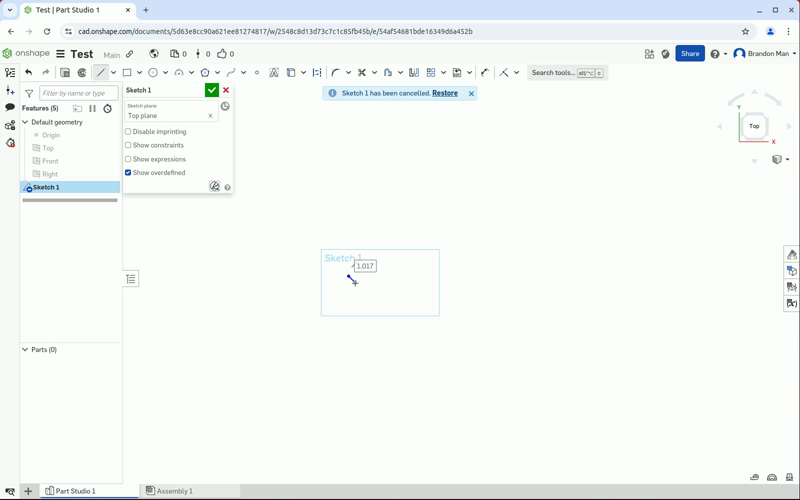
scroll(-6)
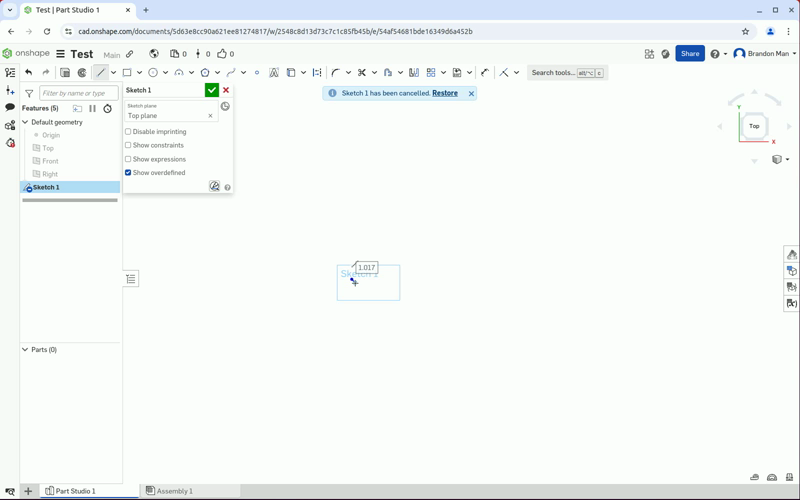
key_up(shift)
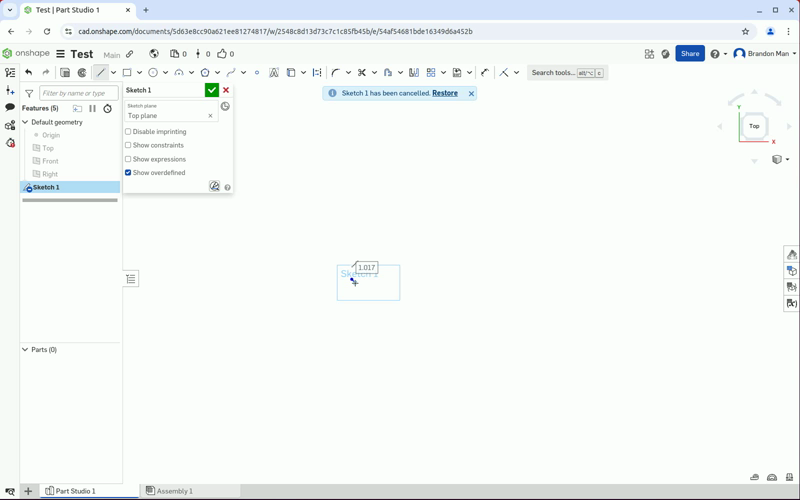
key_down(shift)
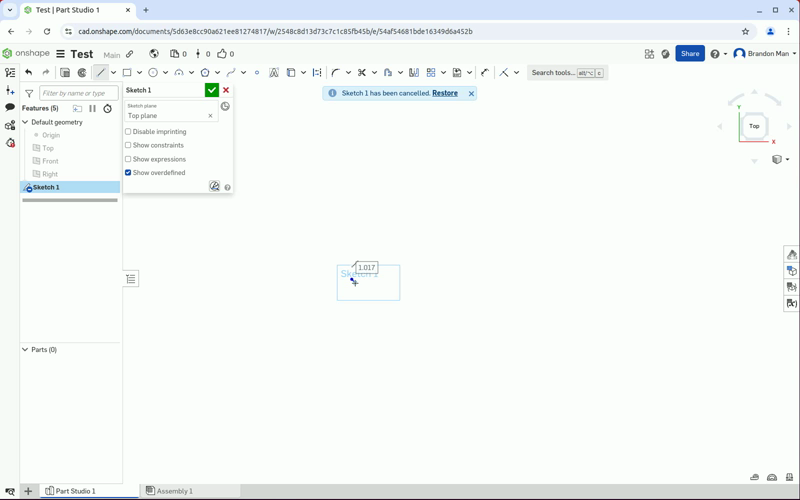
mouse_move(460, 282)
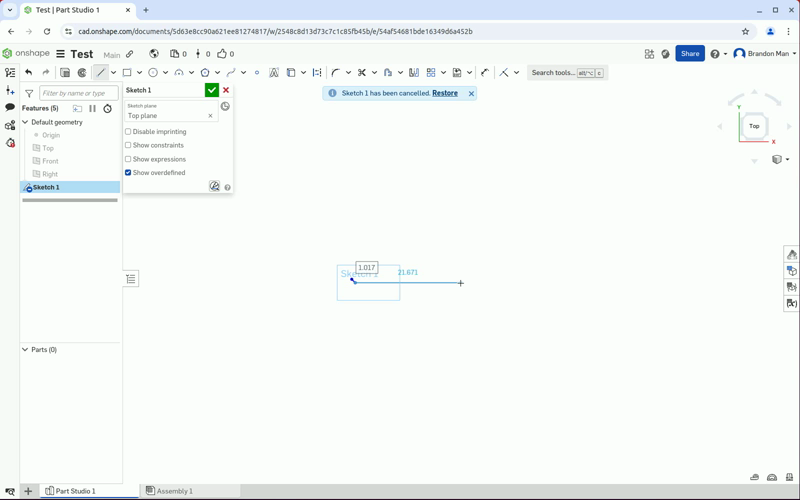
click(460, 282)
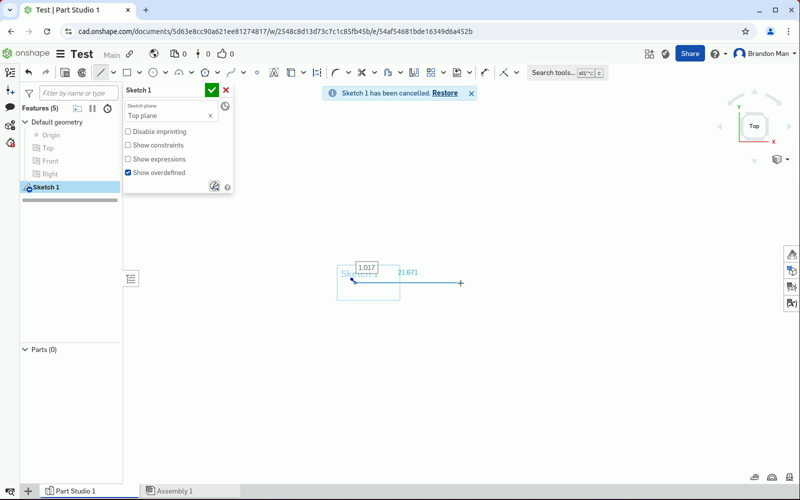
key_up(shift)
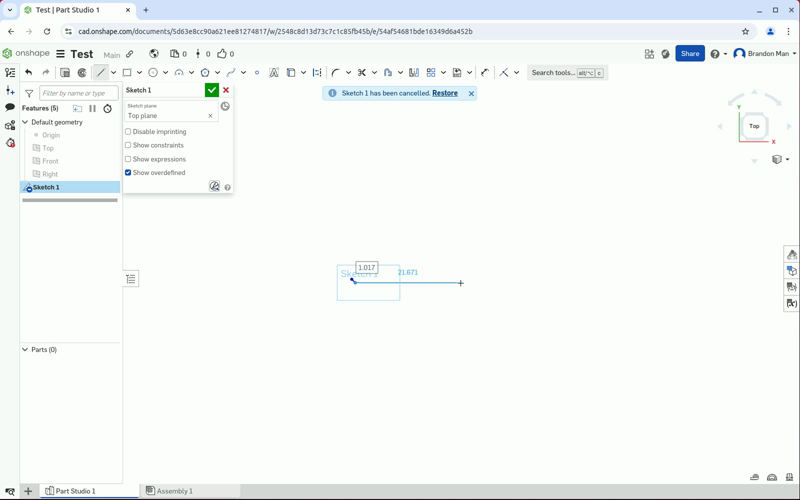
key_down(shift)
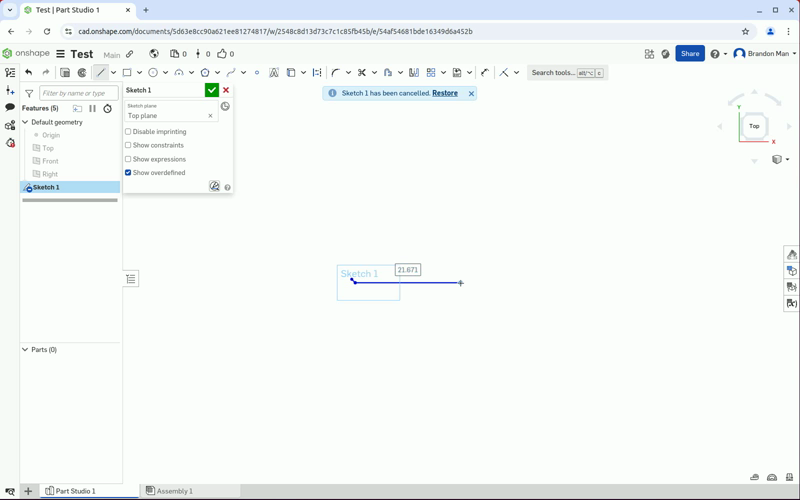
mouse_move(434, 186)
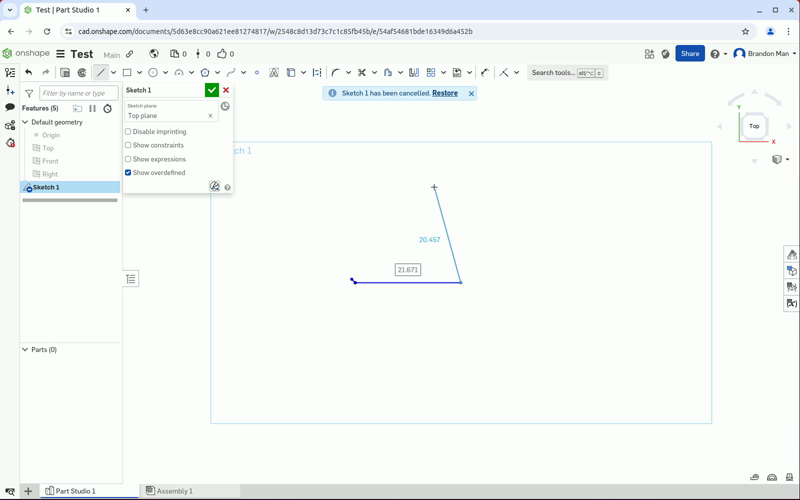
click(434, 186)
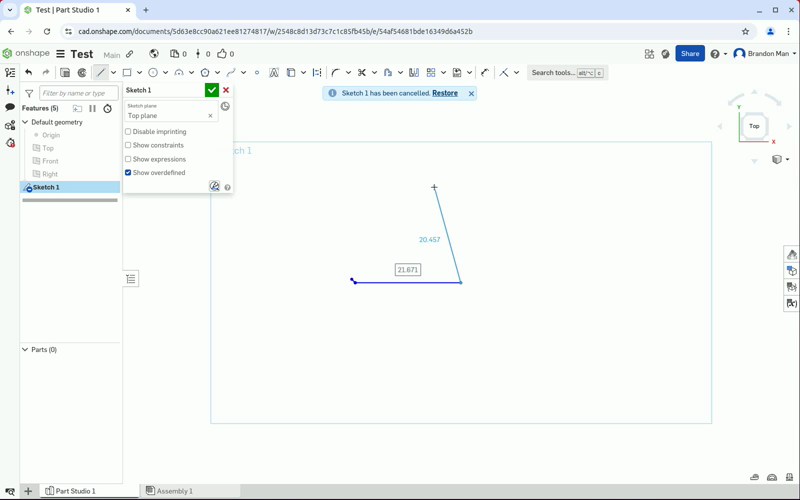
key_up(shift)
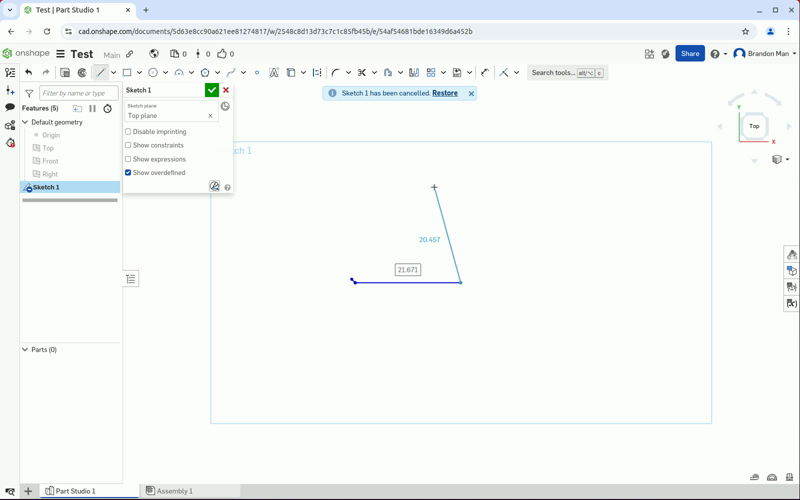
key_down(shift)
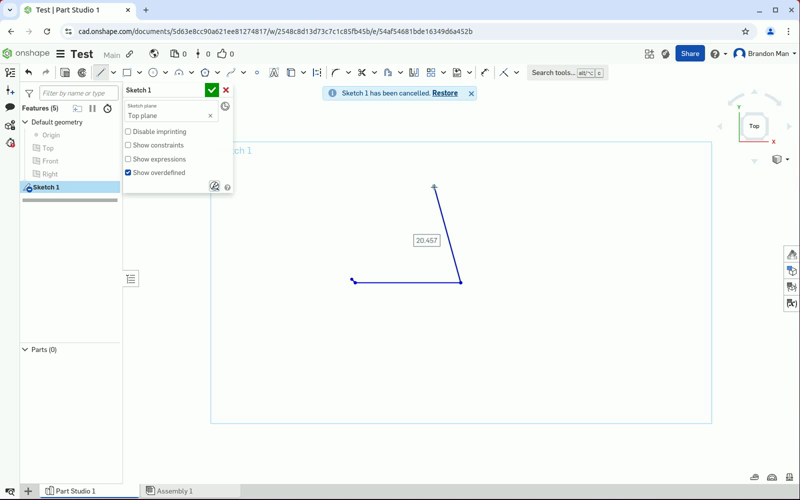
mouse_move(359, 188)
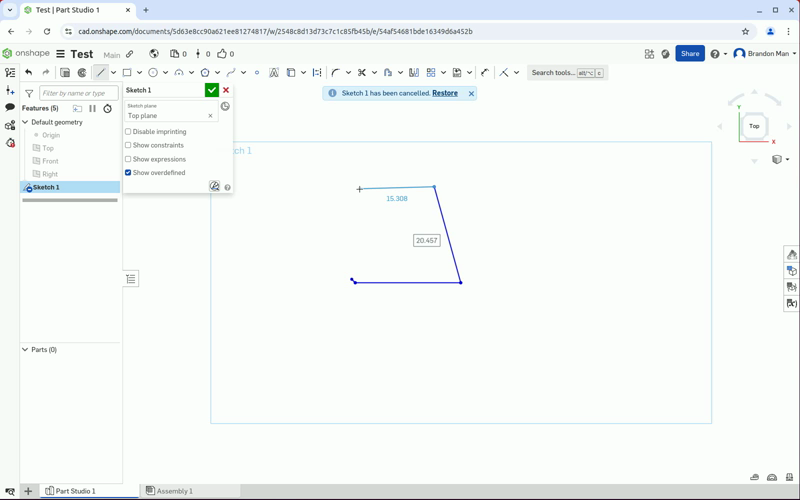
click(359, 188)
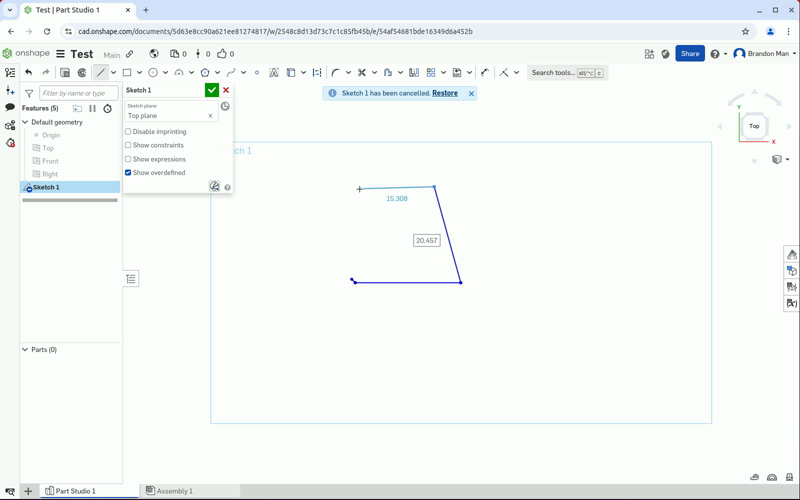
key_up(shift)
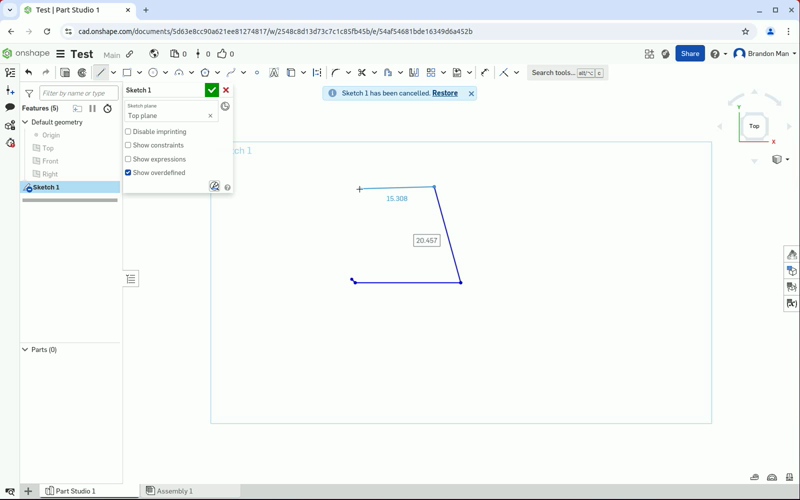
key_down(shift)
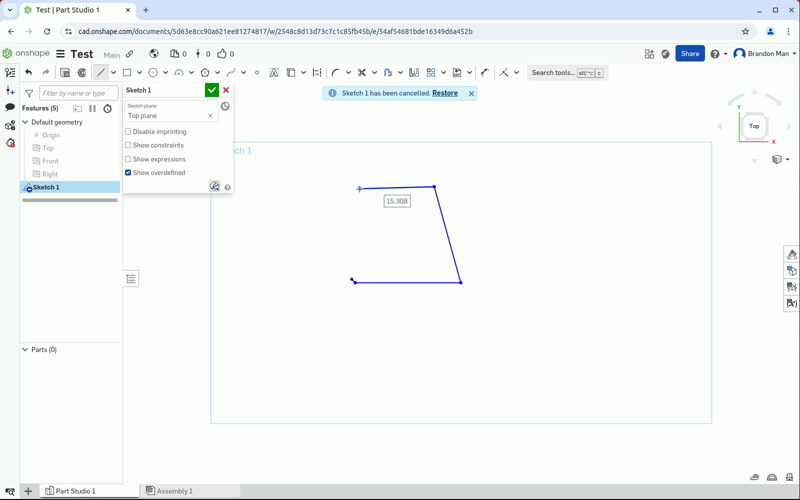
mouse_move(351, 279)
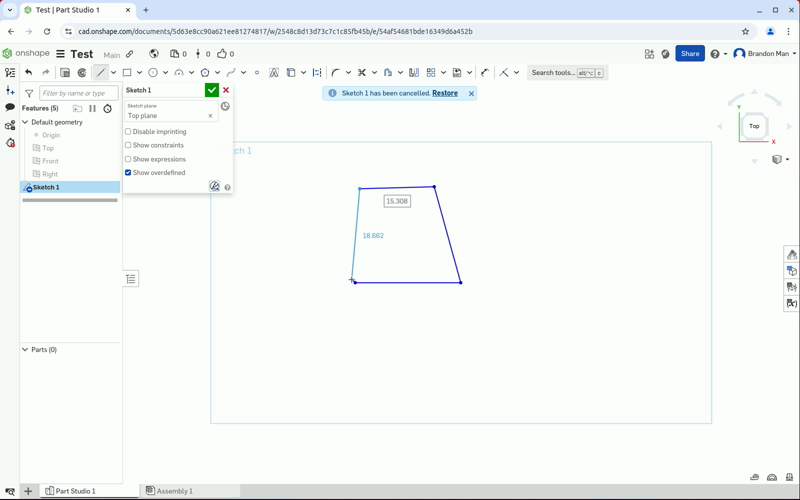
key_up(shift)
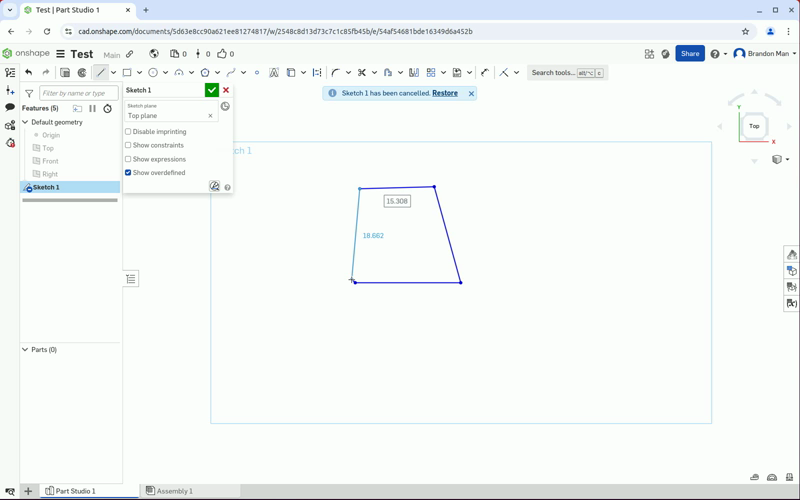
click(351, 279)
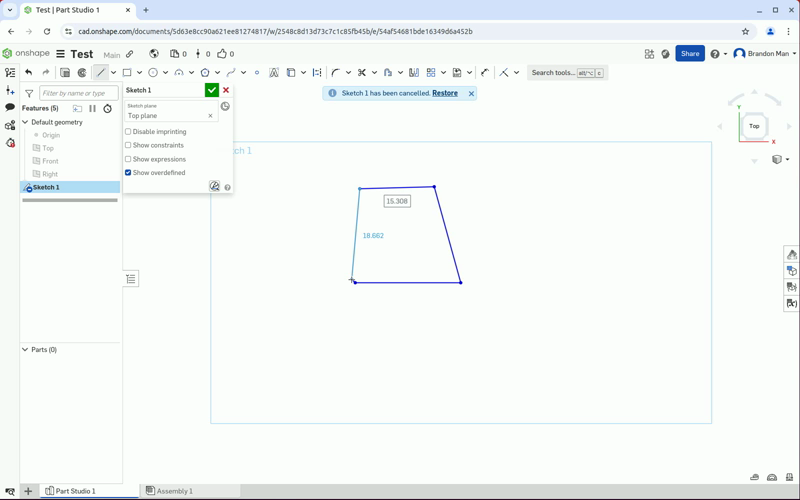
key(esc)
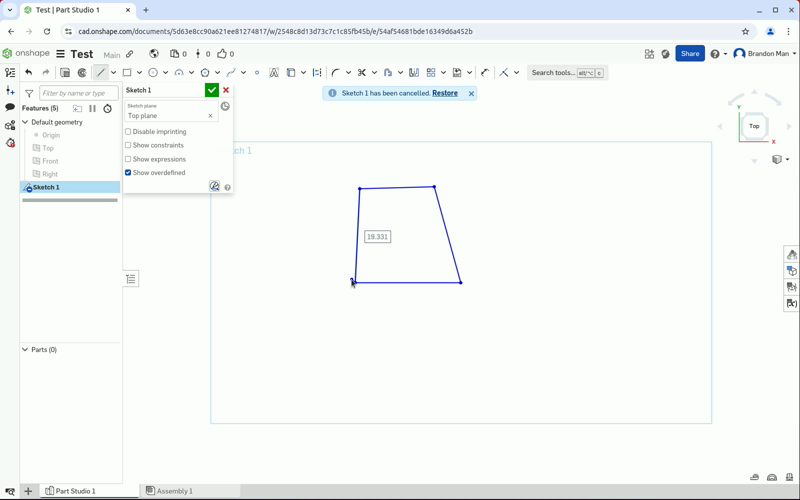
mouse_move(378, 269)
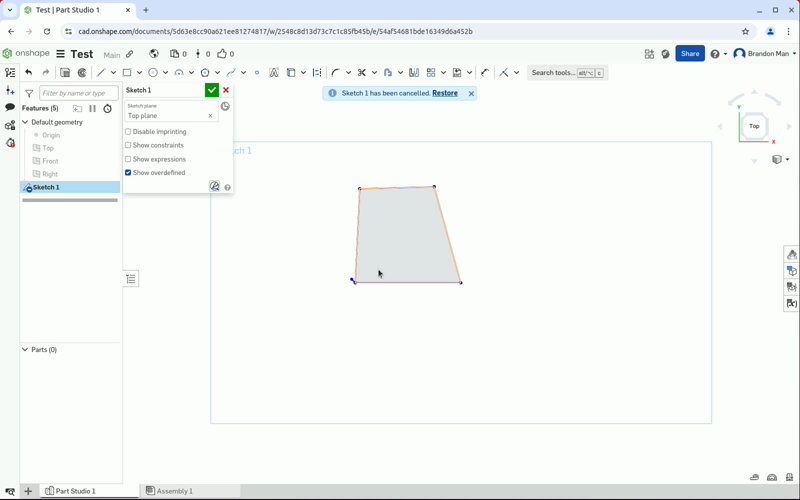
click(378, 269)
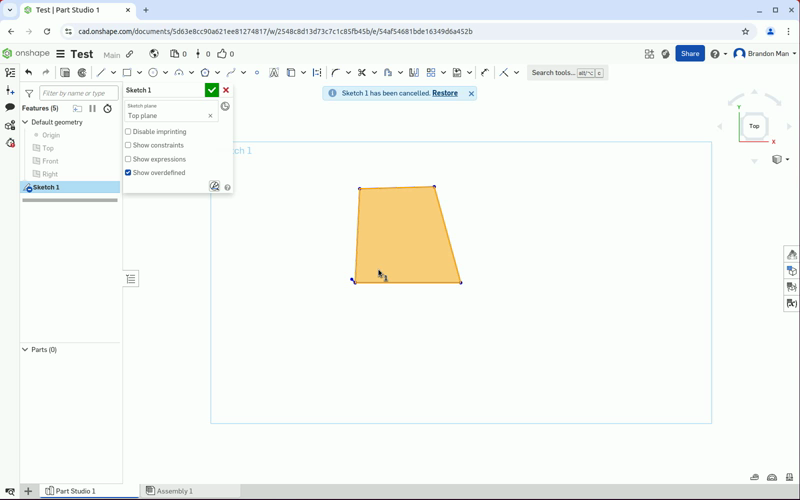
mouse_move(73, 352)
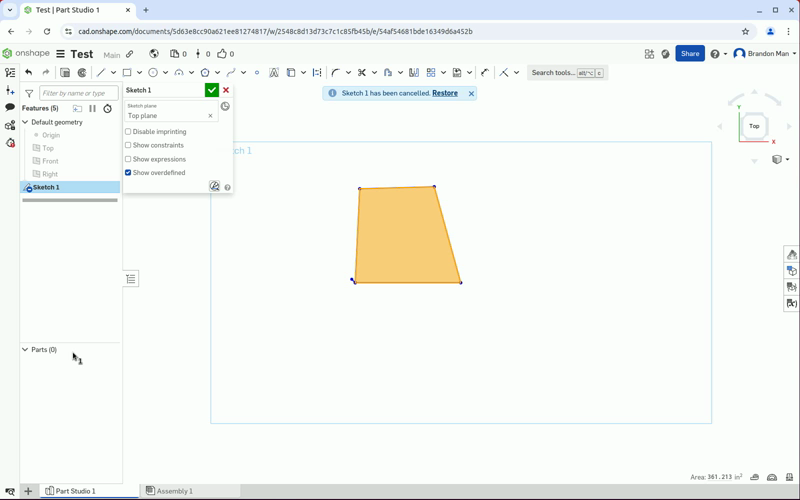
key(shift+y)
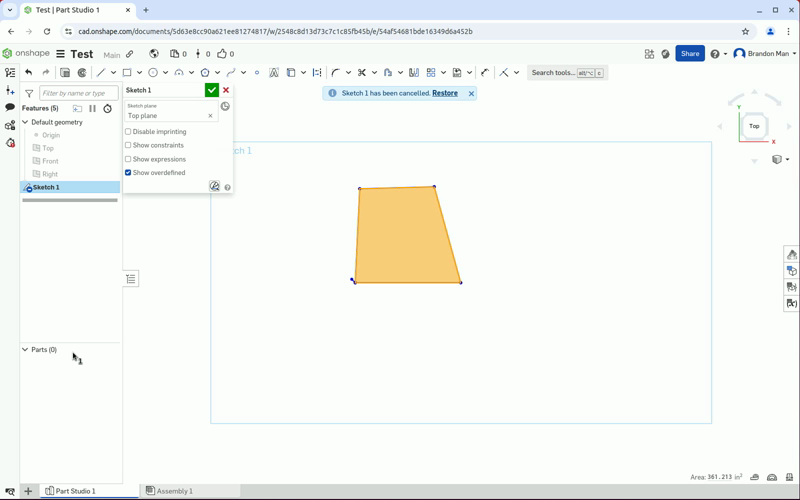
key(shift+e)
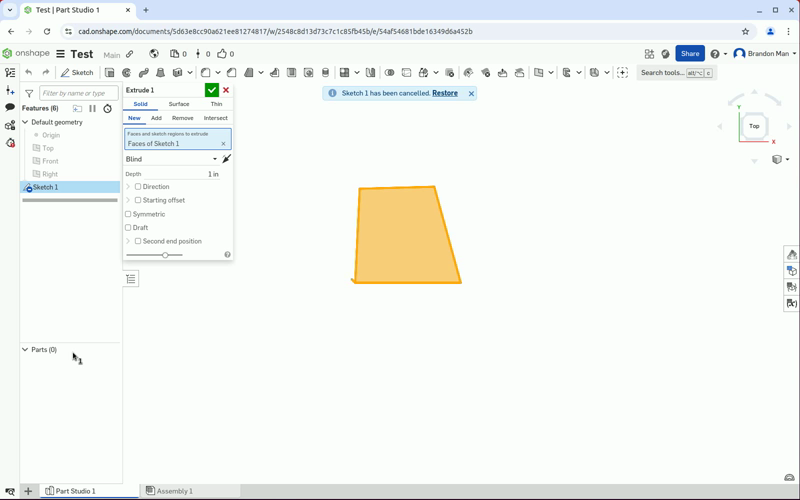
mouse_move(143, 106)
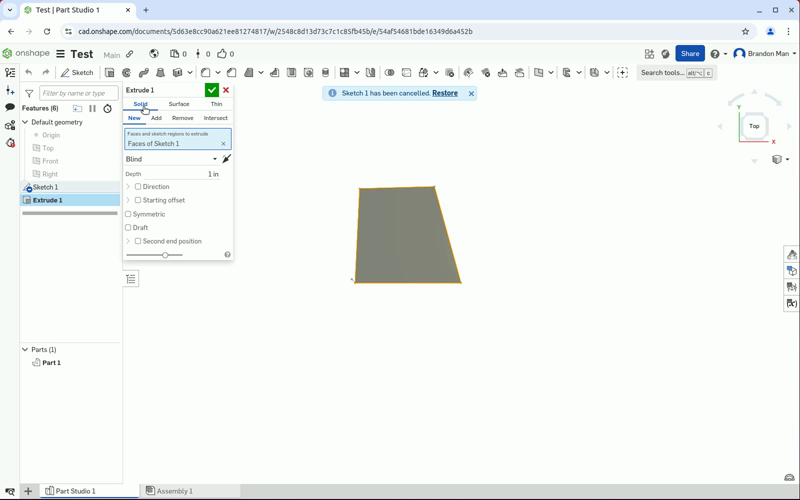
click(143, 106)
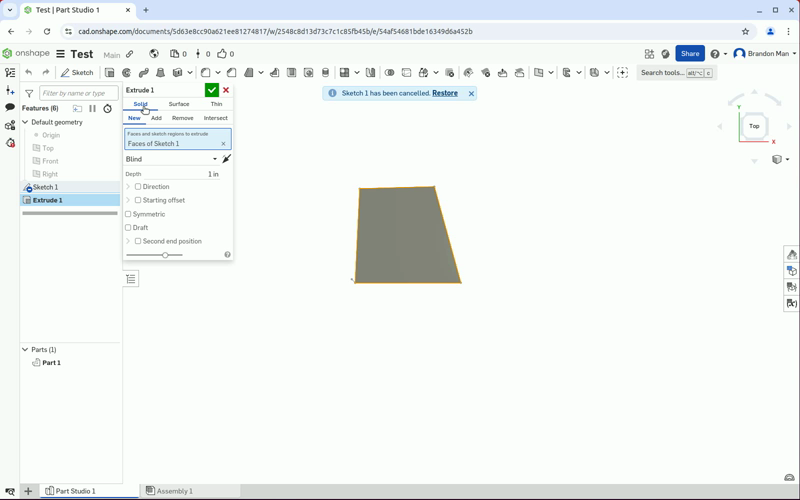
mouse_move(137, 120)
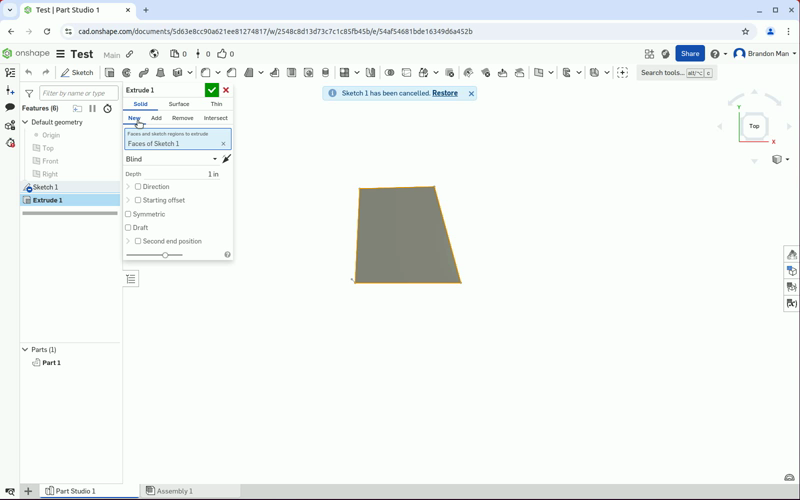
click(137, 120)
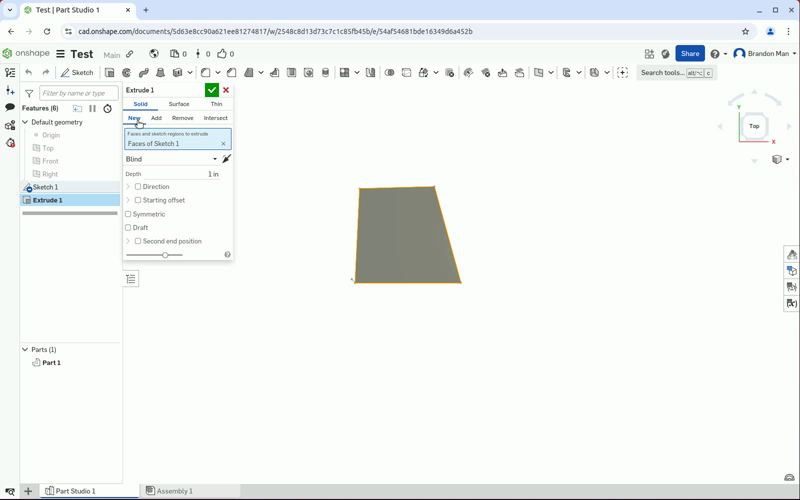
key(tab, 4)
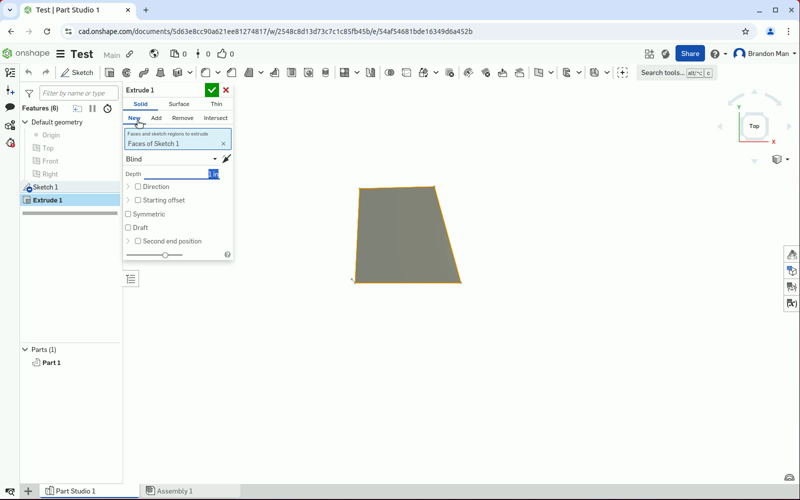
text(-0.241)
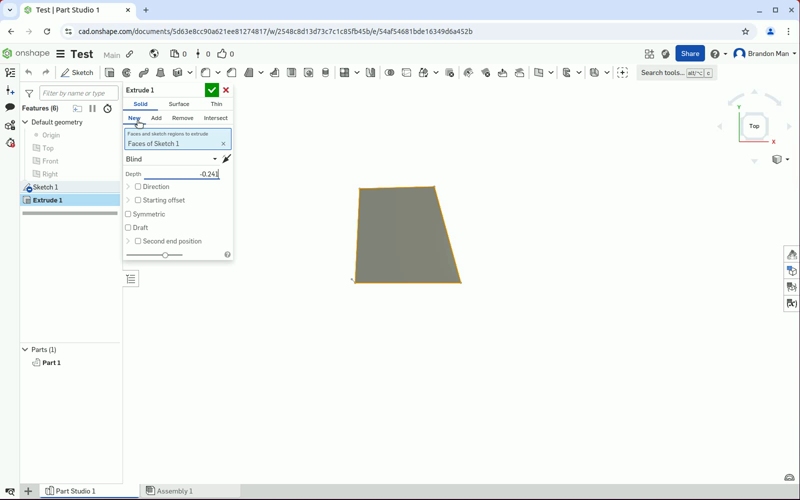
key(enter)
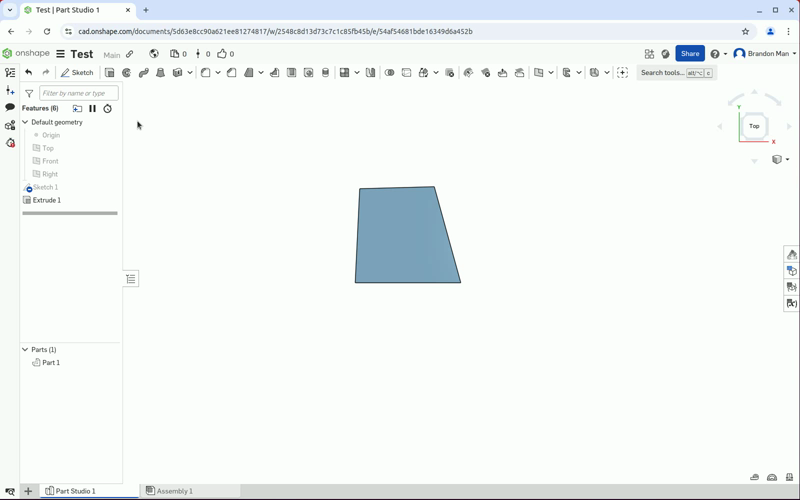
key(shift+h)
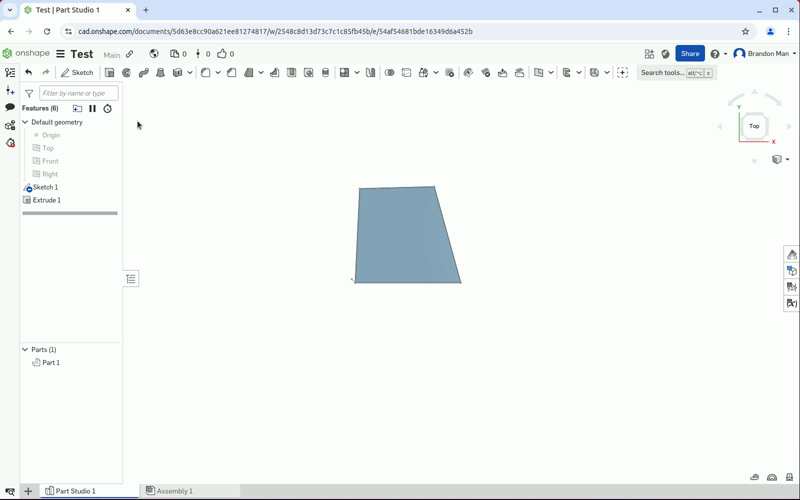
key(shift+h)
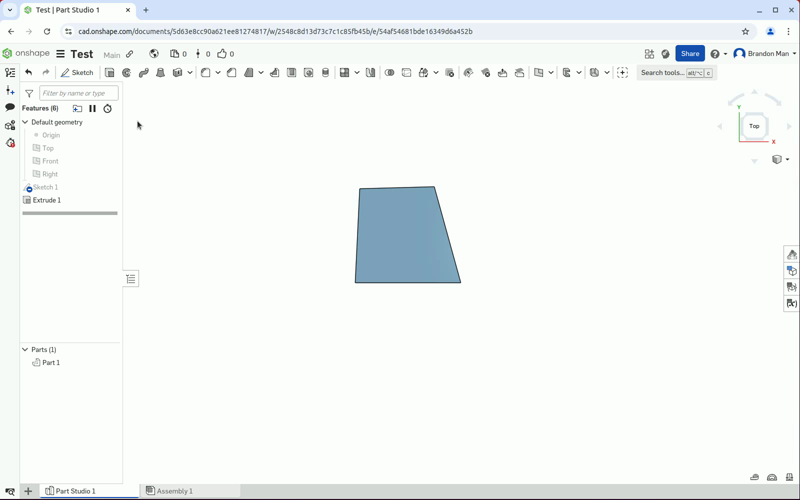
mouse_move(73, 189)
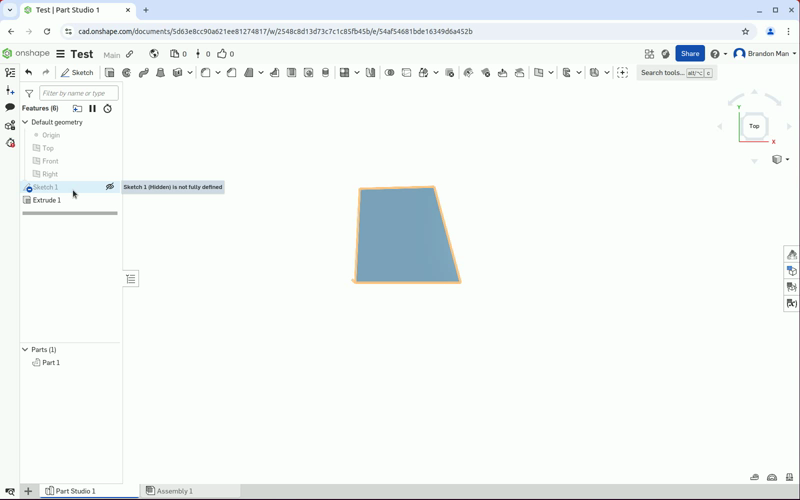
click(73, 189)
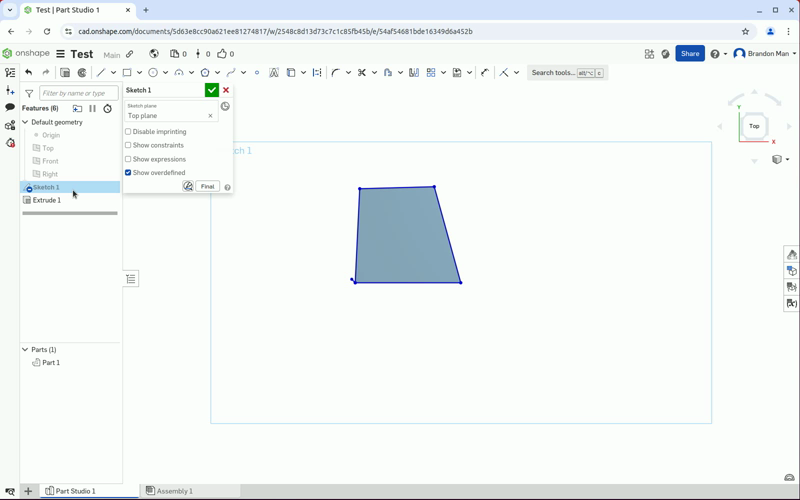
mouse_move(229, 92)
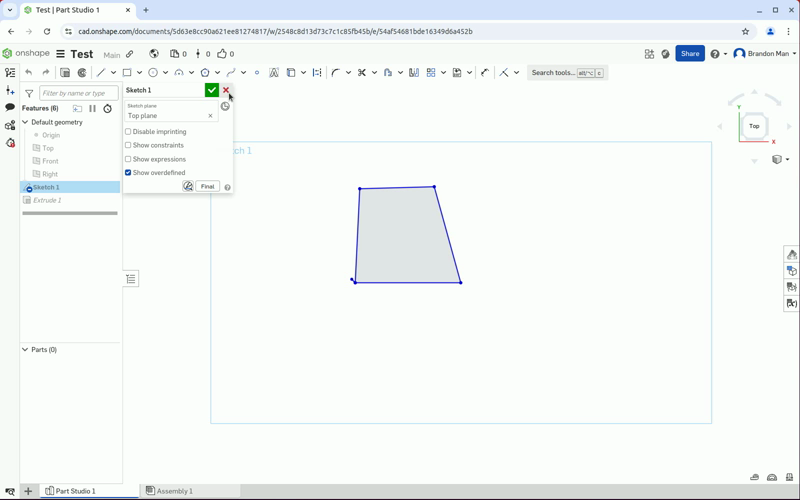
click(229, 92)
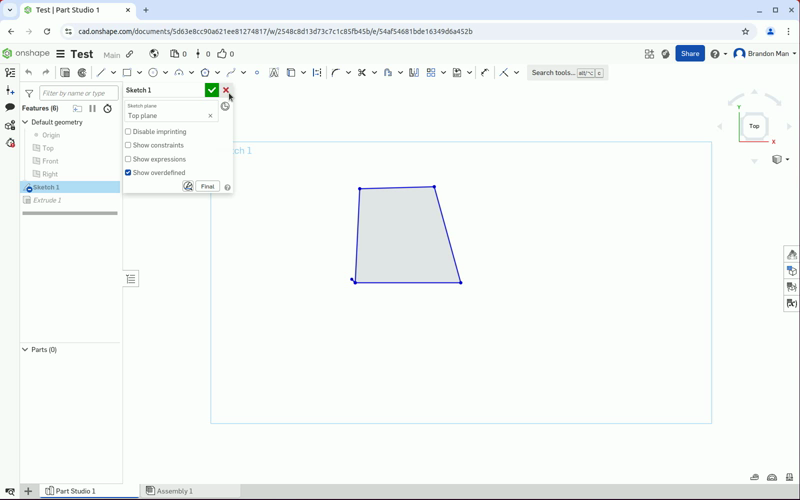
key(shift+s)
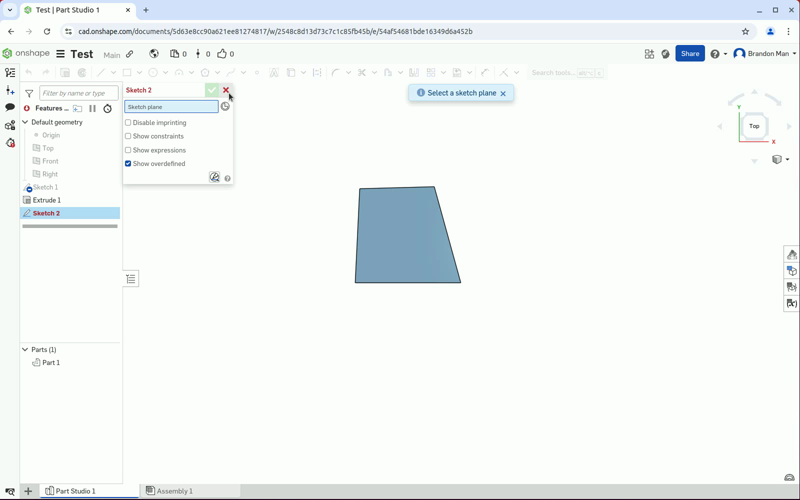
mouse_move(73, 150)
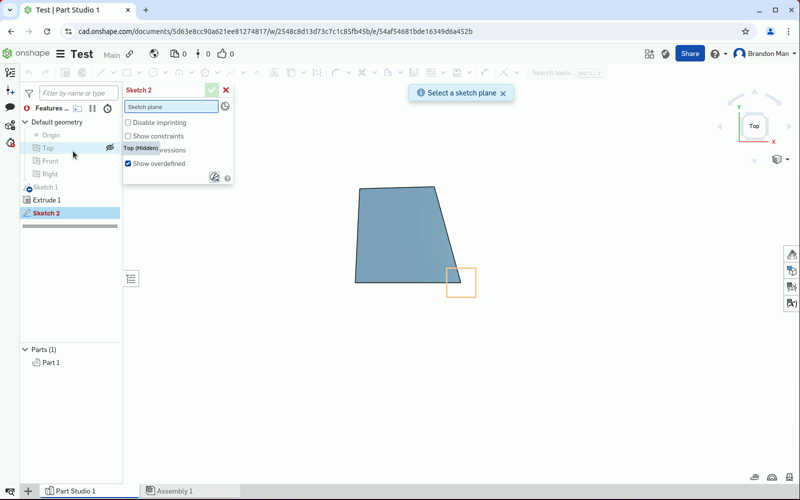
click(73, 150)
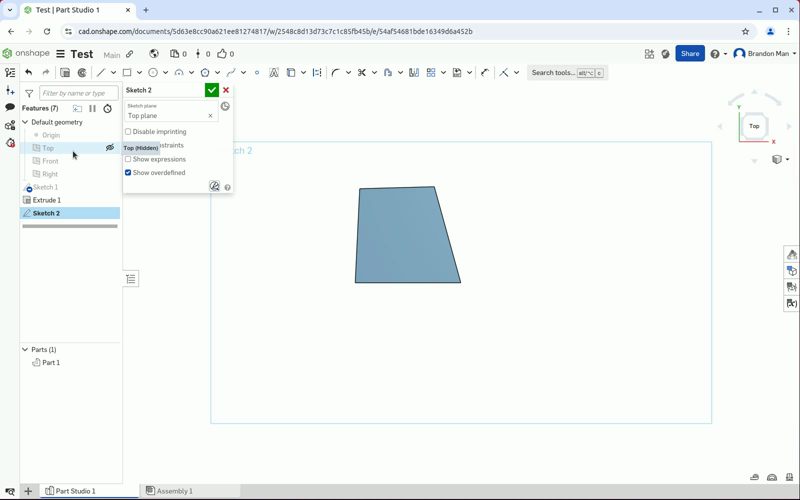
mouse_move(73, 352)
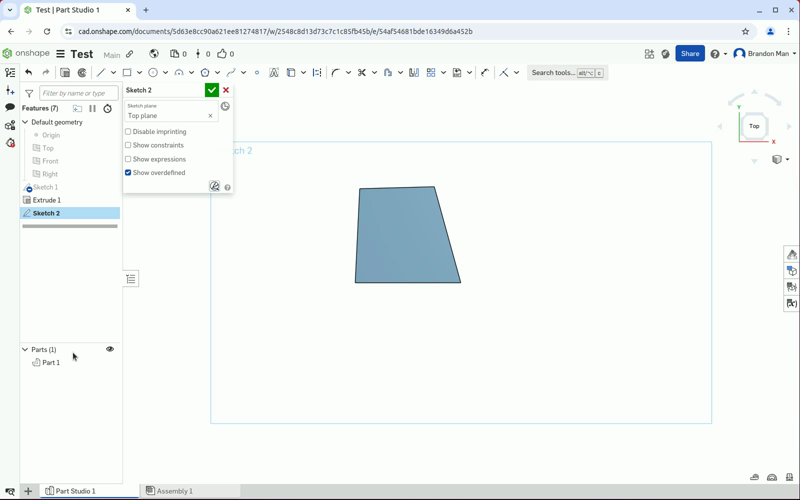
key(y)
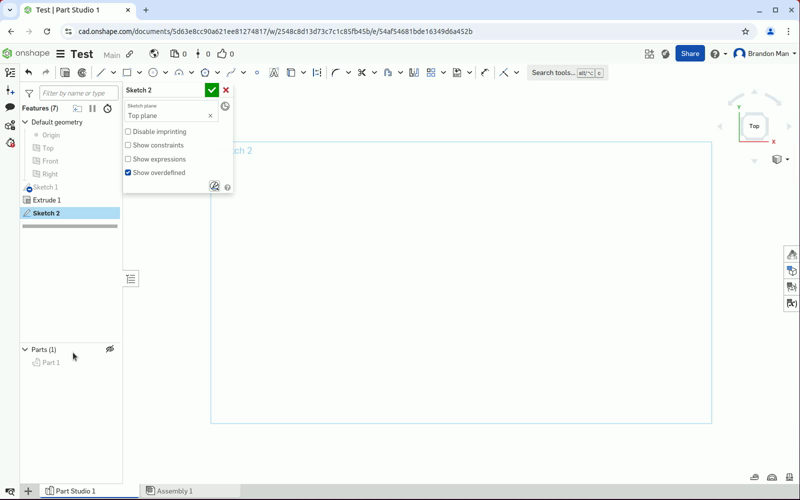
key(l)
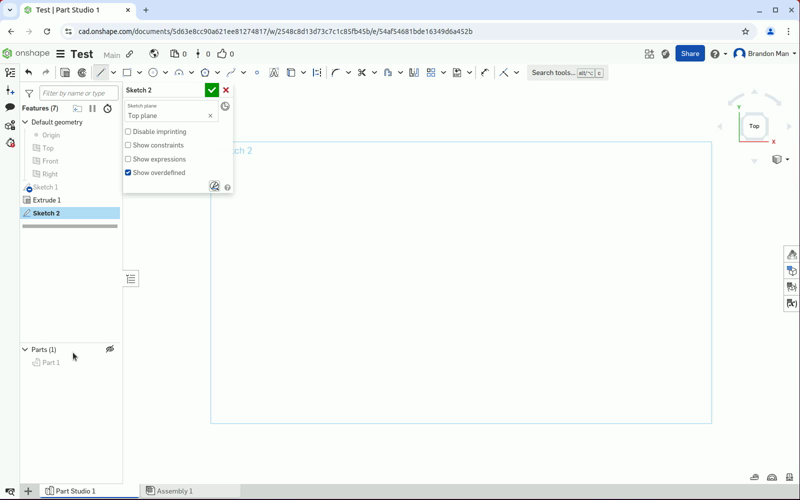
key_down(shift)
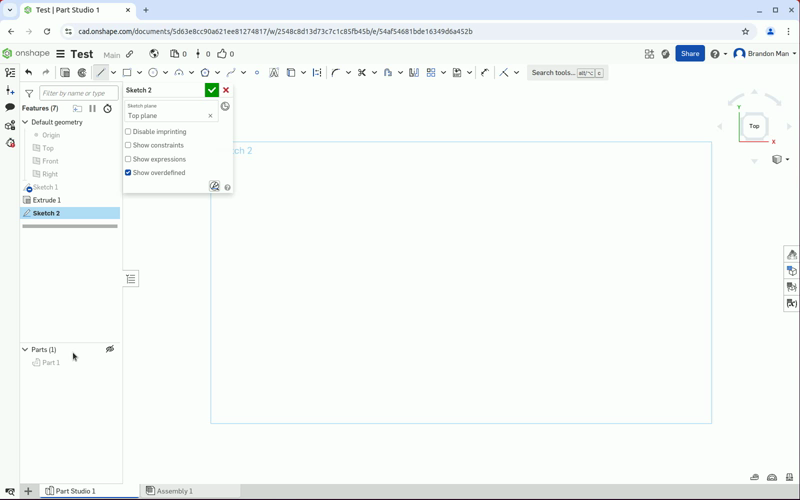
mouse_move(348, 280)
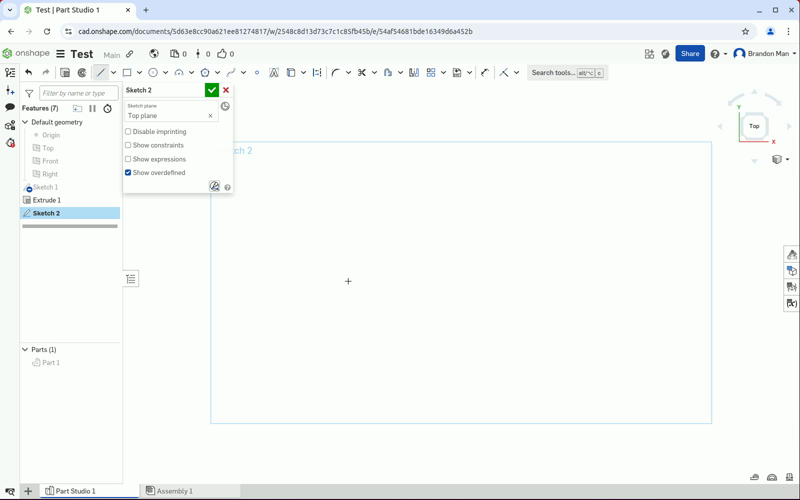
click(348, 280)
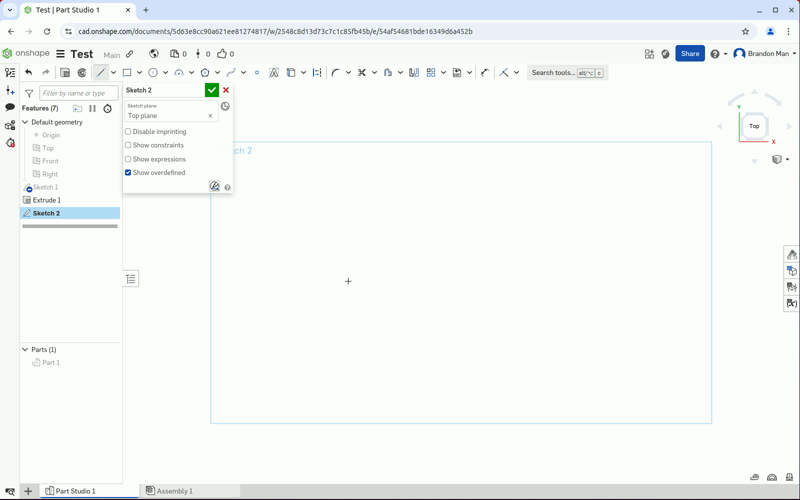
key_up(shift)
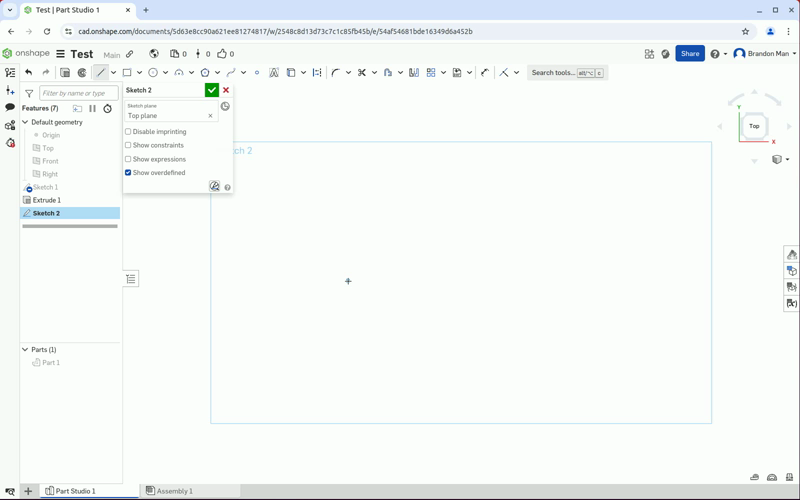
key_down(shift)
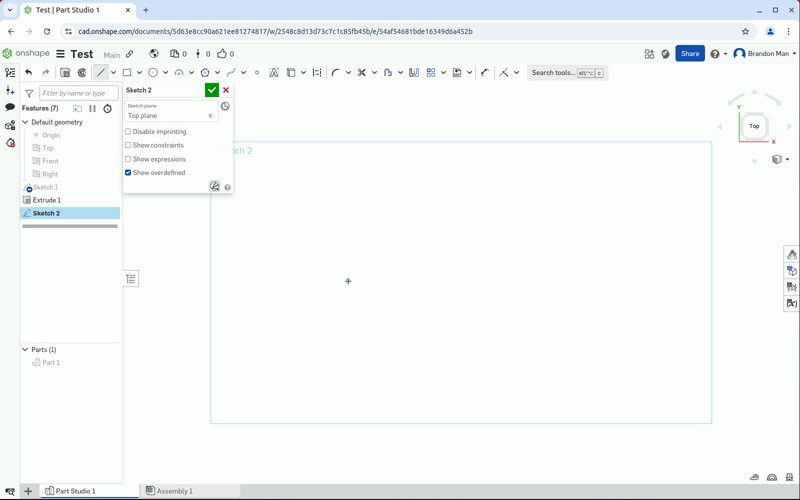
mouse_move(378, 280)
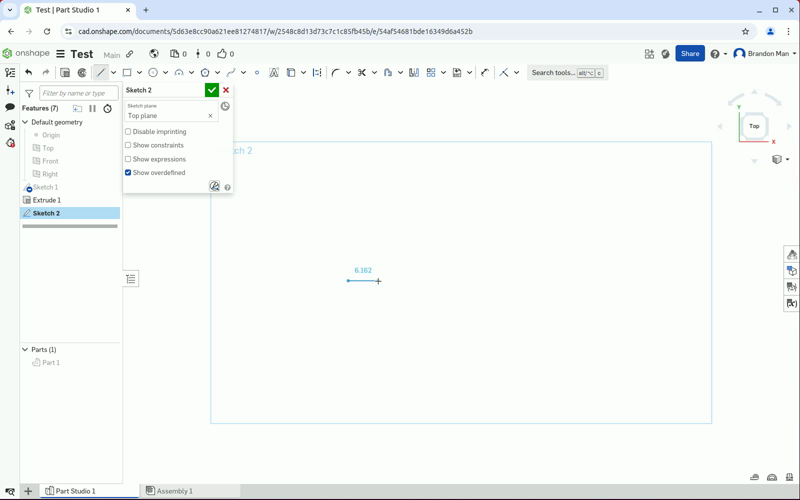
mouse_move(354, 285)
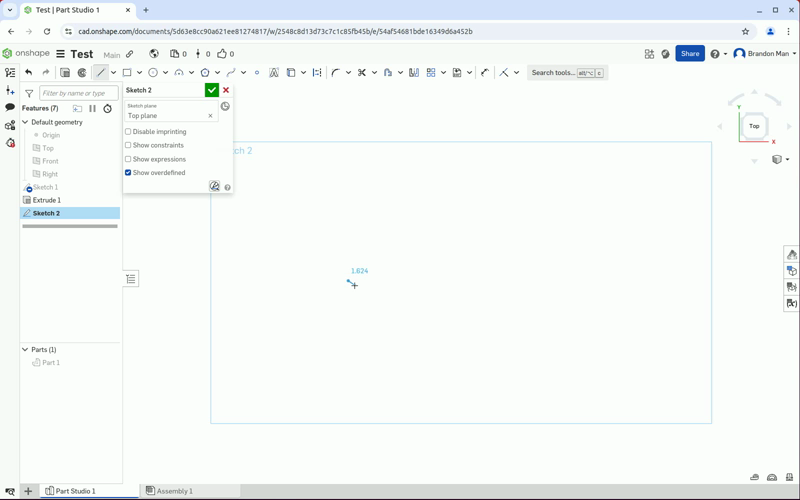
click(354, 285)
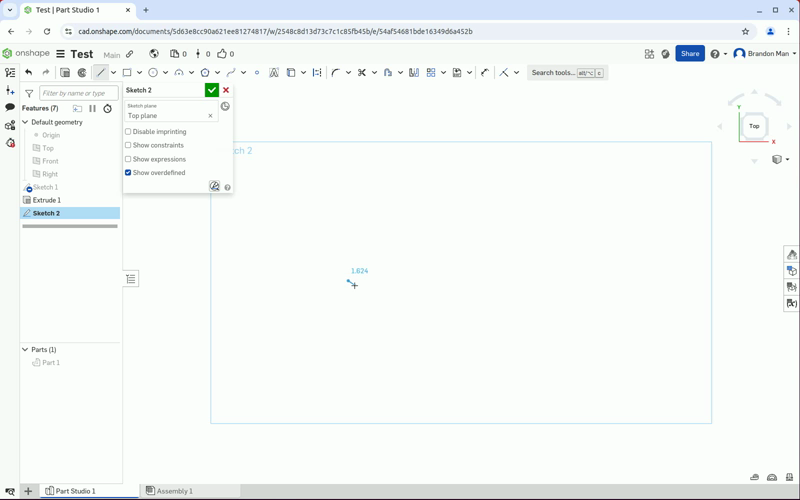
key_up(shift)
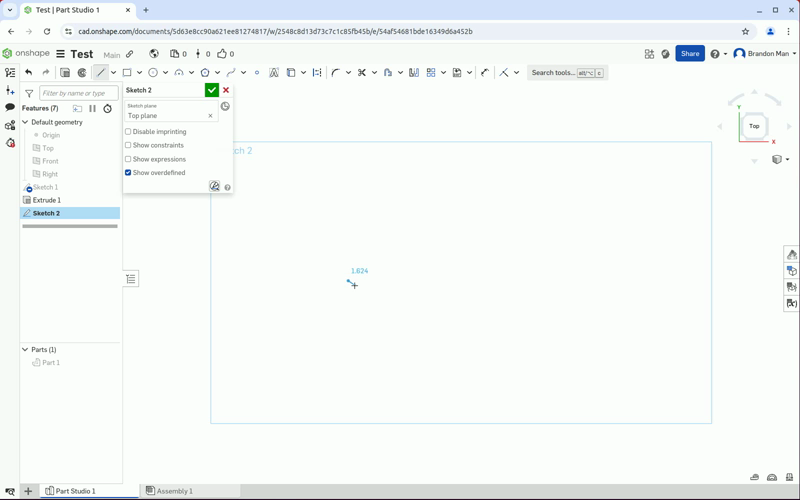
key_down(shift)
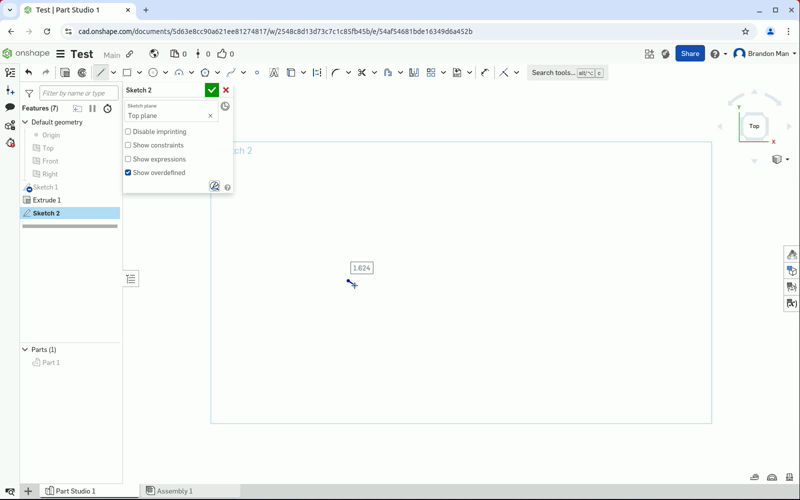
mouse_move(465, 285)
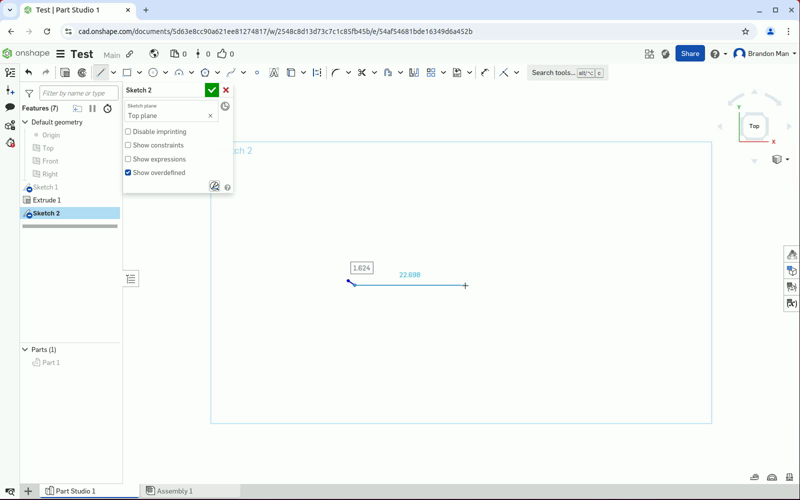
click(465, 285)
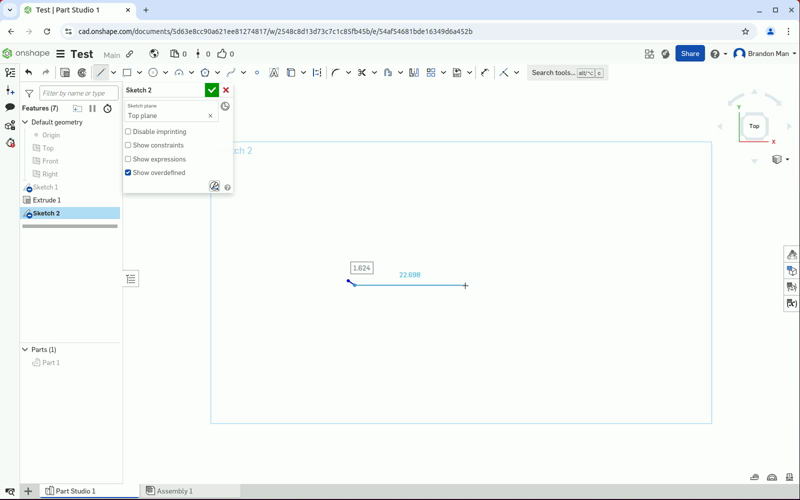
key_up(shift)
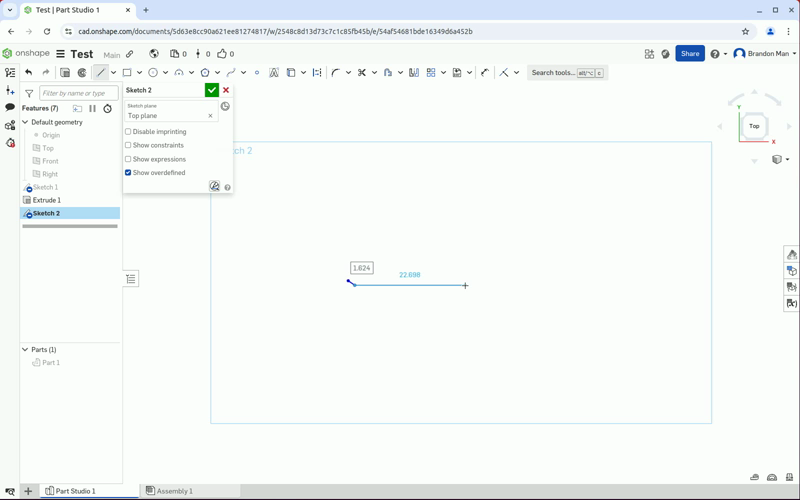
key_down(shift)
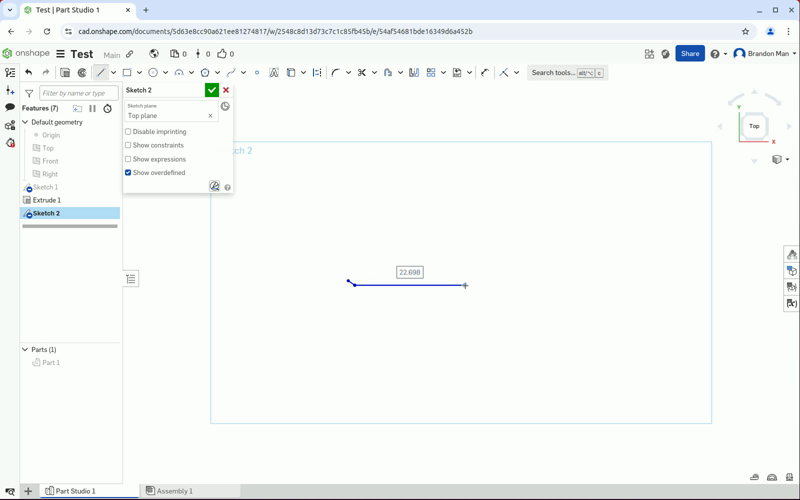
mouse_move(437, 181)
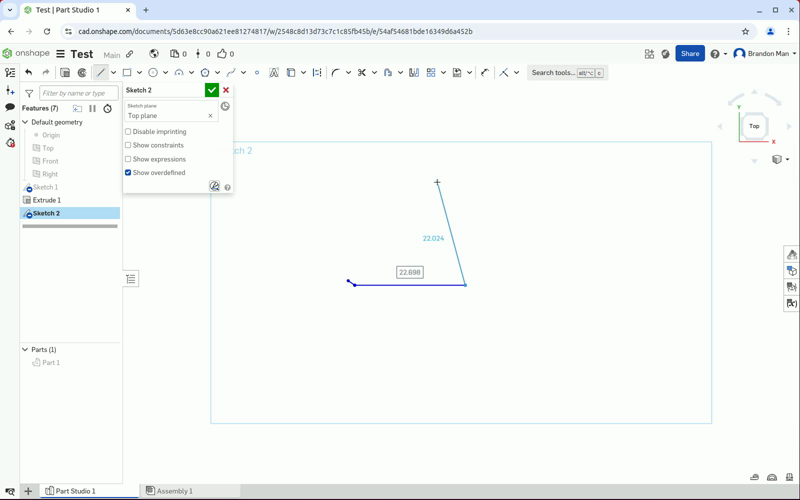
click(437, 181)
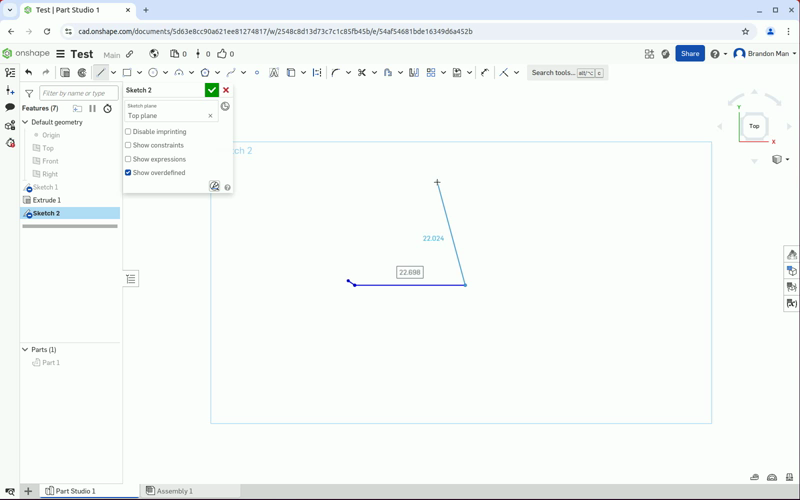
key_up(shift)
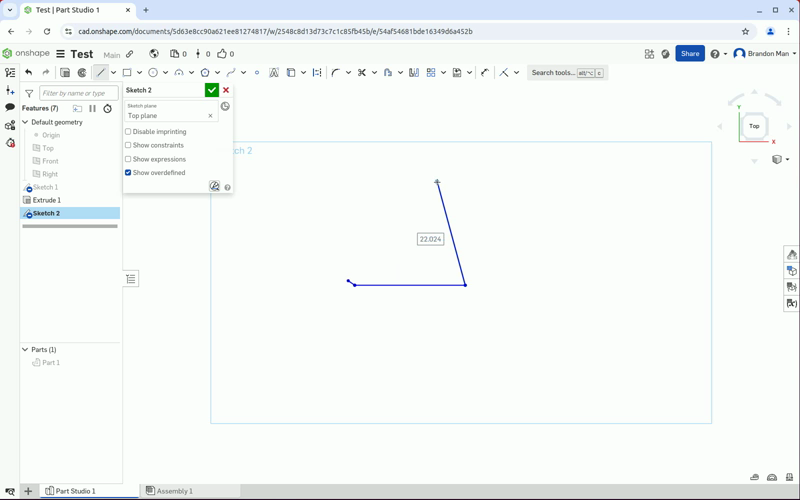
key_down(shift)
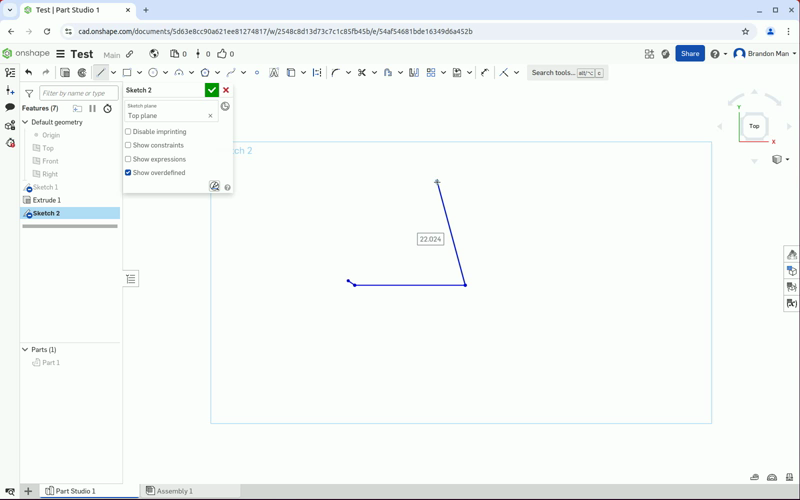
mouse_move(356, 185)
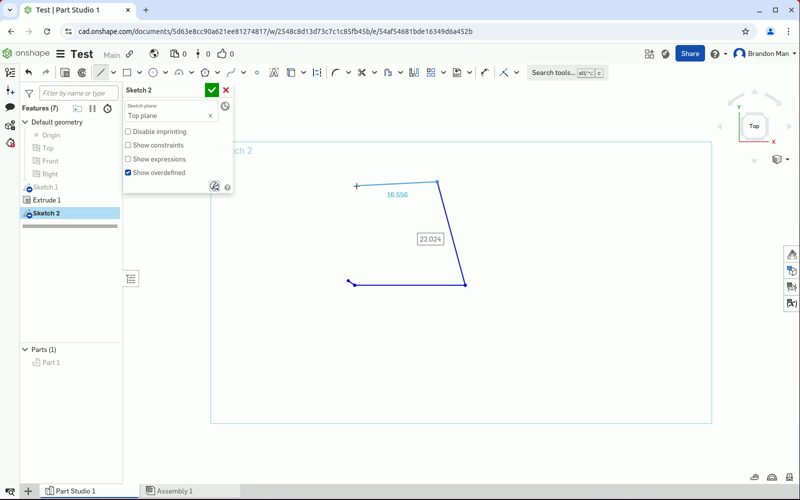
click(356, 185)
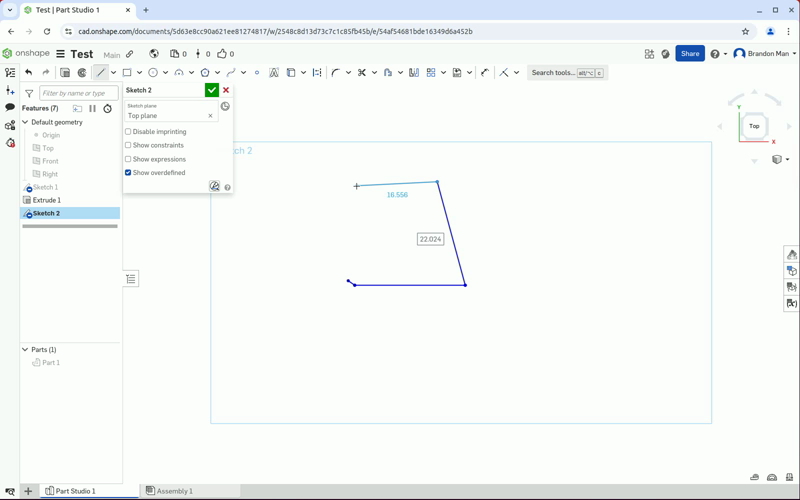
key_up(shift)
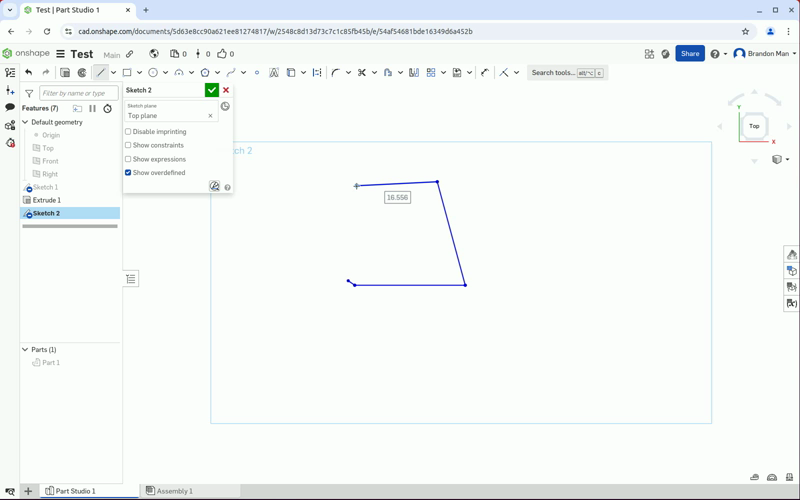
key_down(shift)
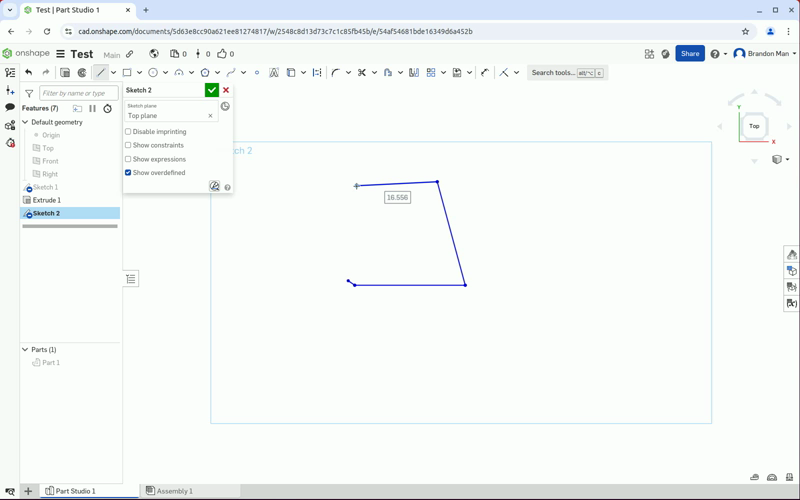
mouse_move(348, 280)
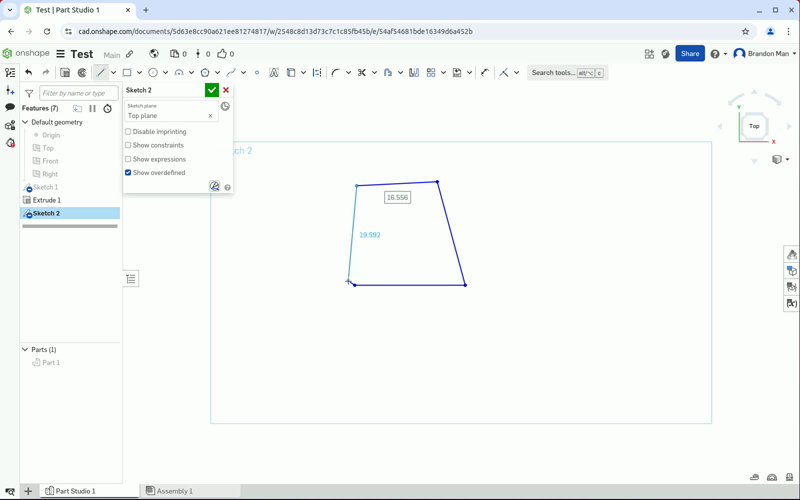
key_up(shift)
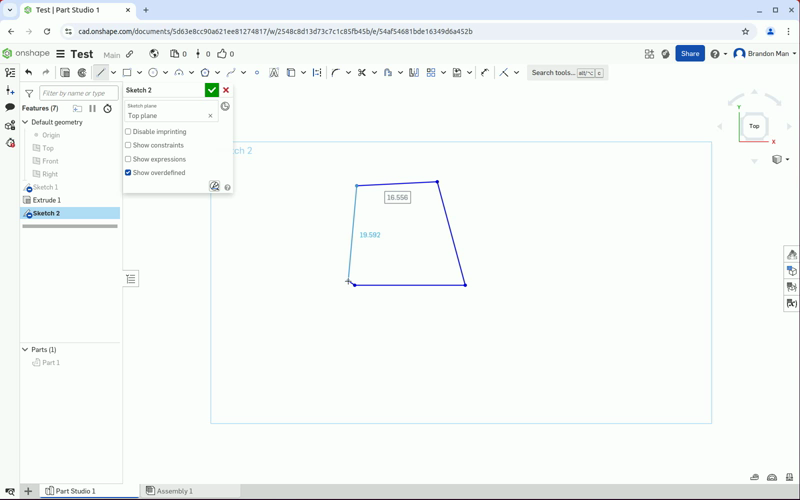
click(348, 280)
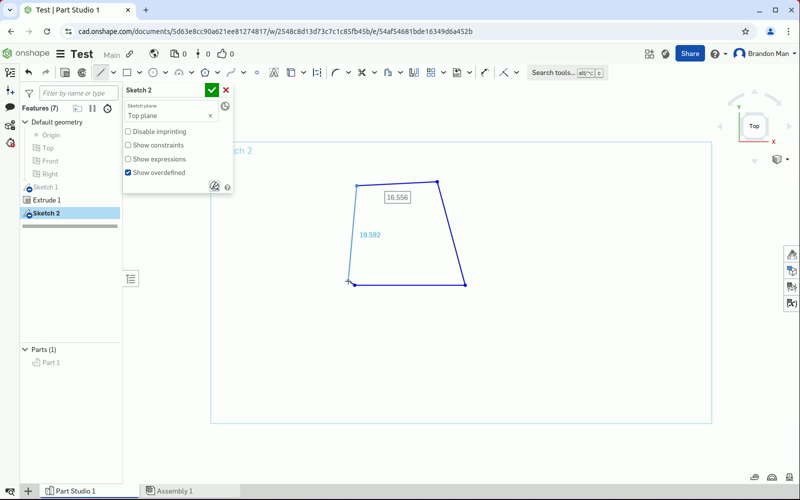
key(esc)
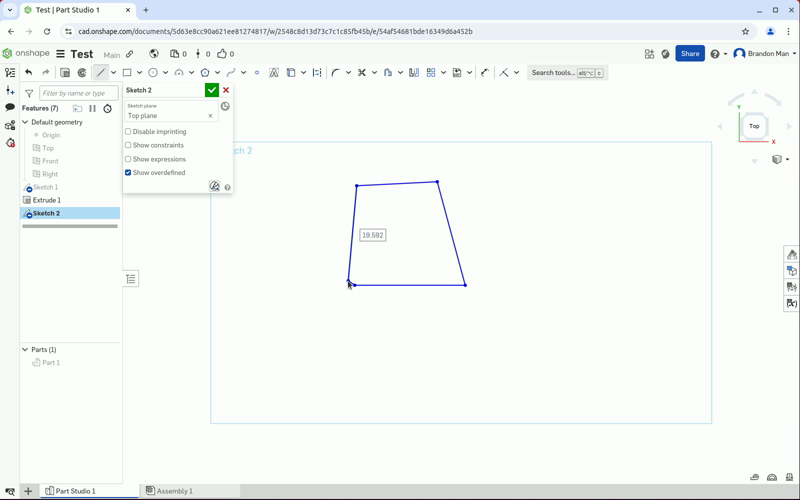
key(l)
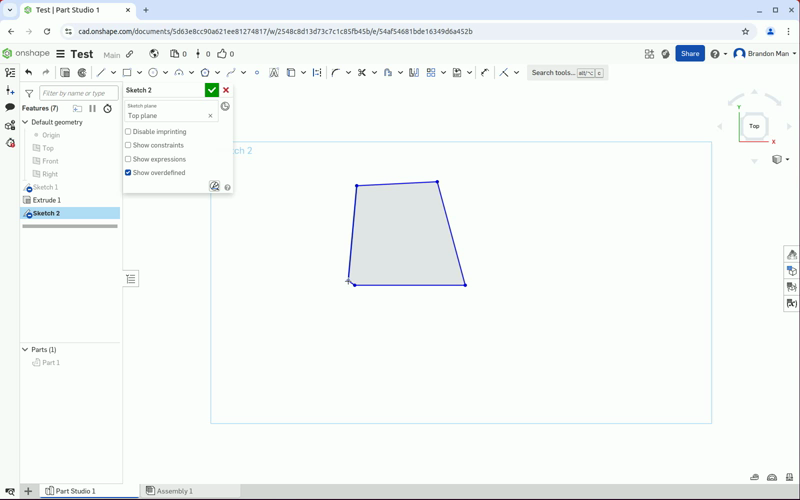
key_down(shift)
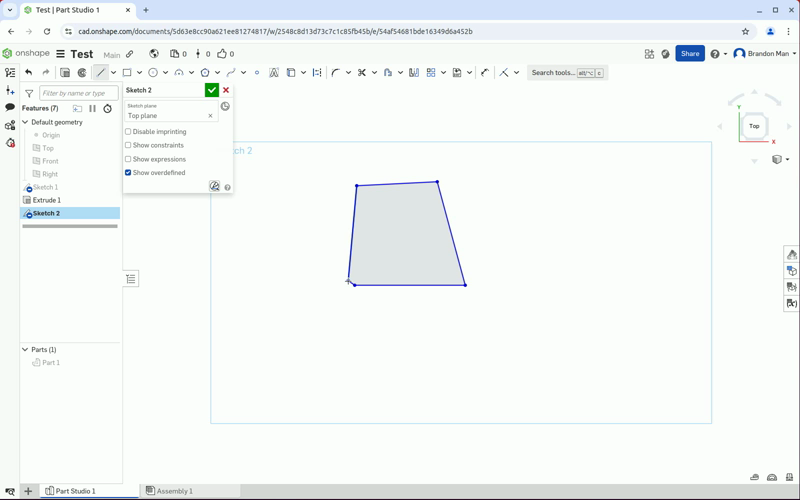
mouse_move(351, 279)
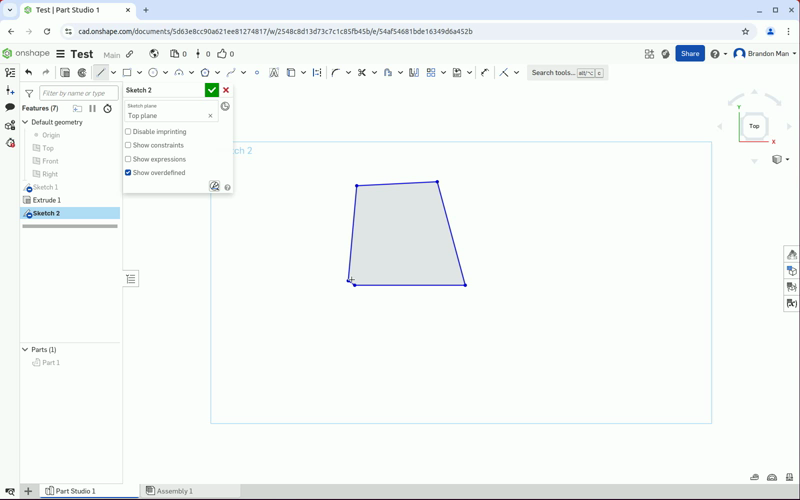
scroll(6)
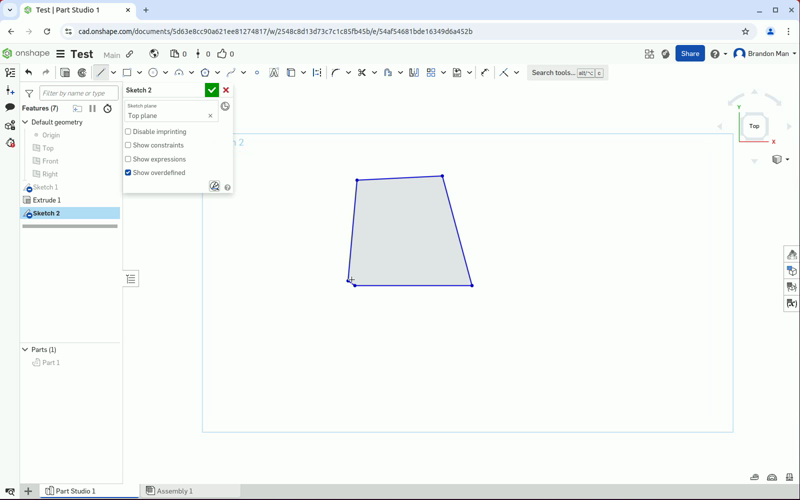
scroll(6)
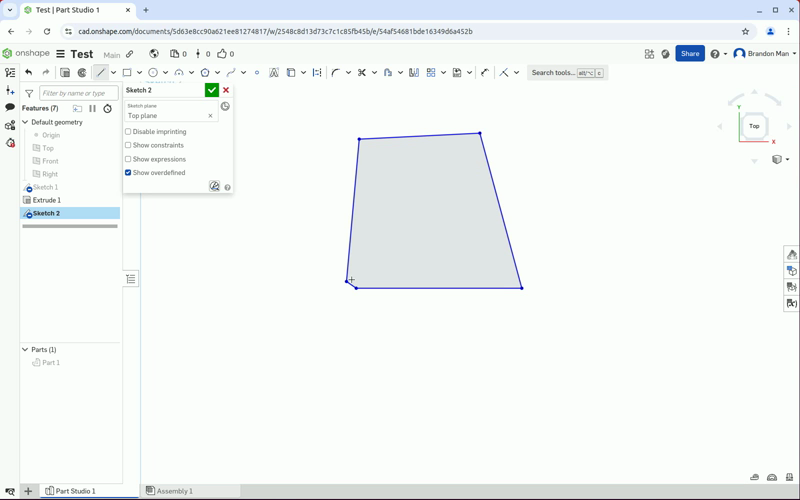
scroll(6)
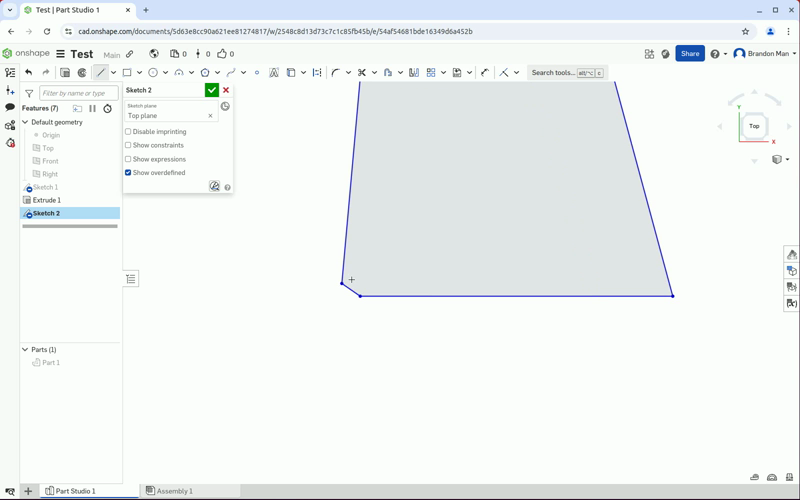
scroll(6)
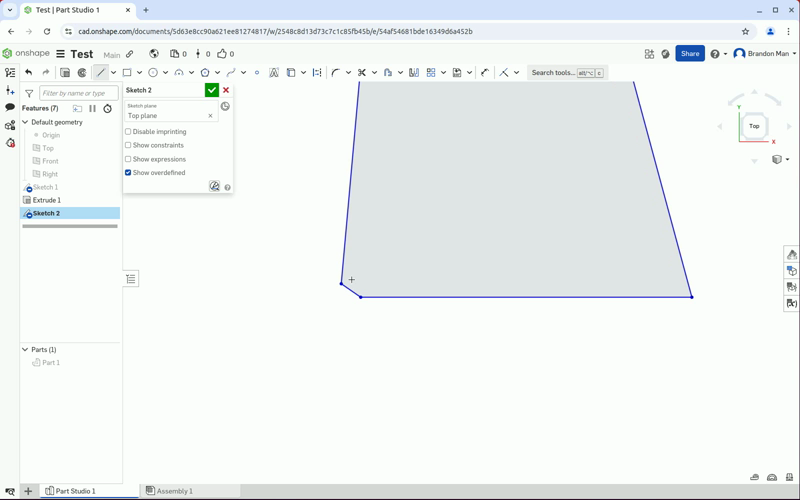
scroll(6)
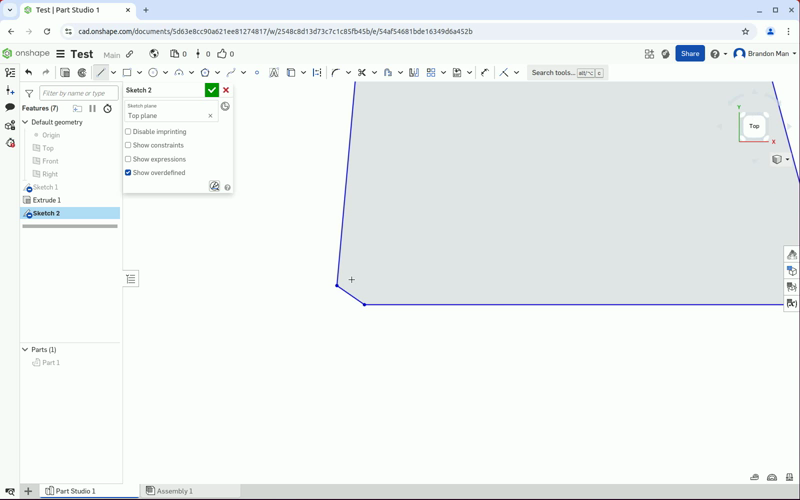
scroll(6)
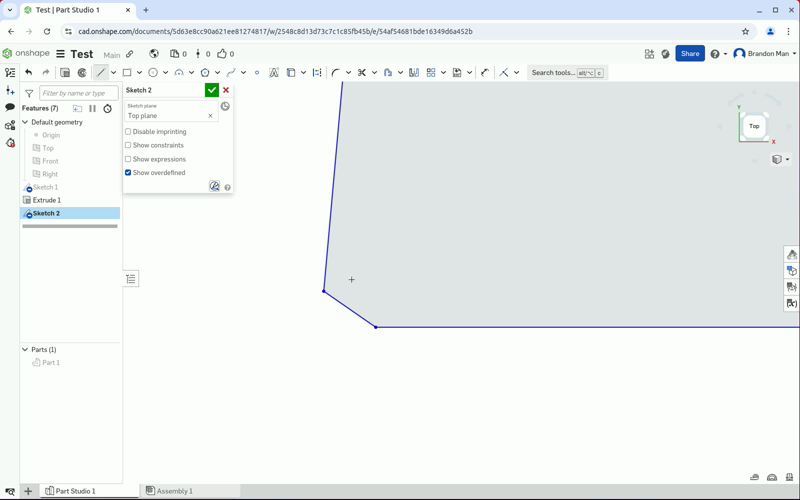
scroll(6)
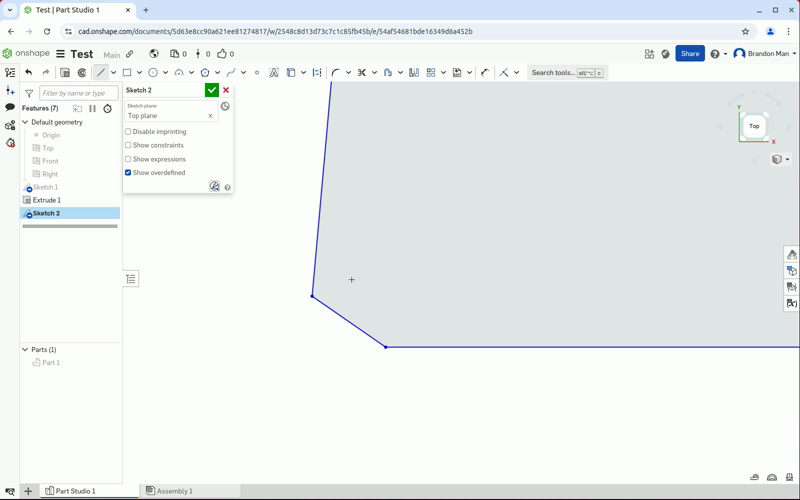
click(351, 279)
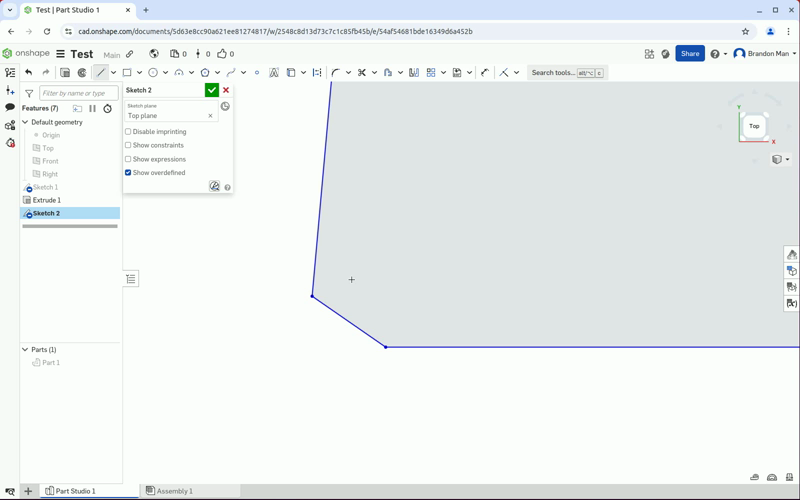
scroll(-6)
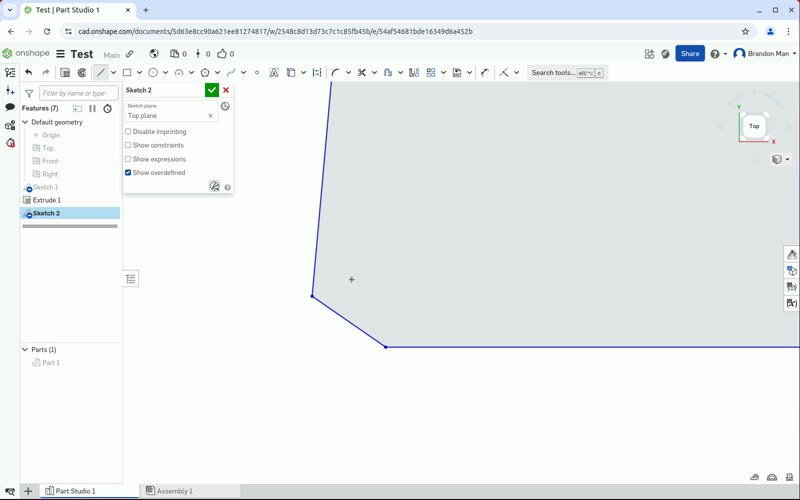
scroll(-6)
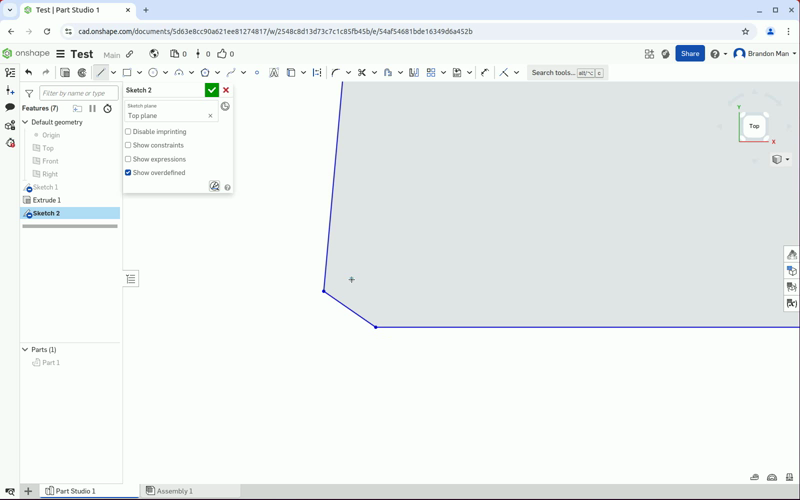
scroll(-6)
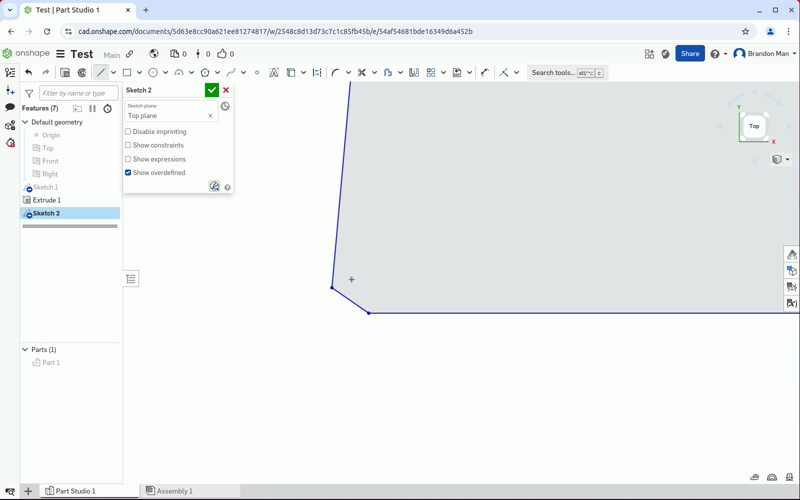
scroll(-6)
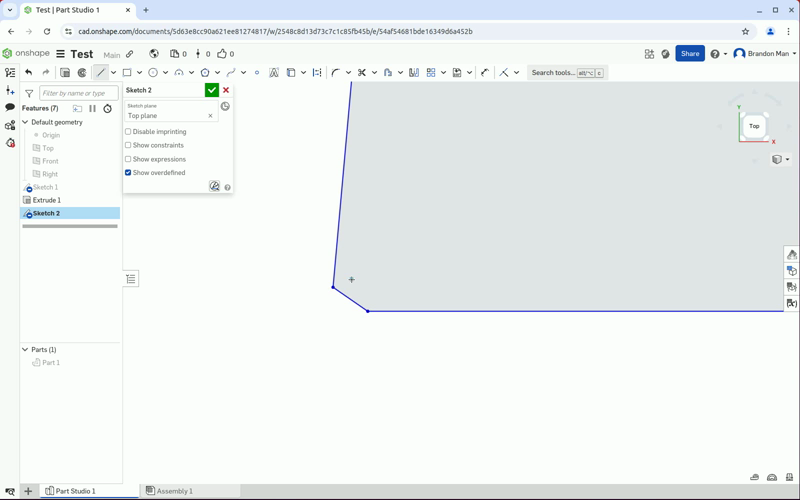
scroll(-6)
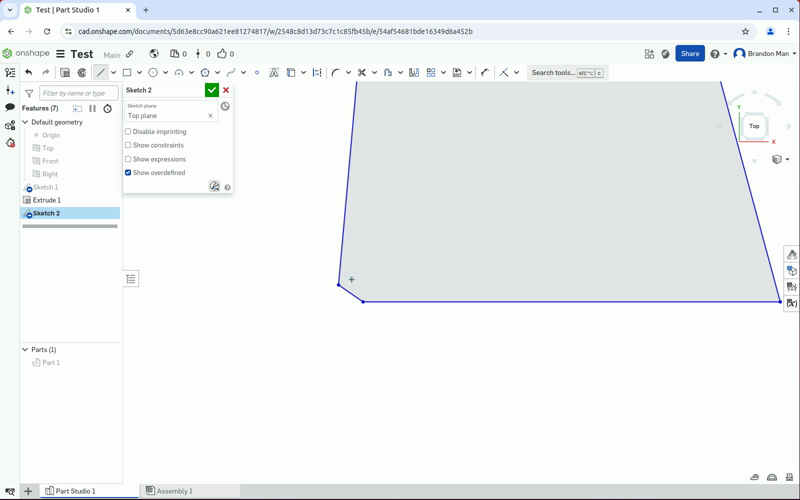
scroll(-6)
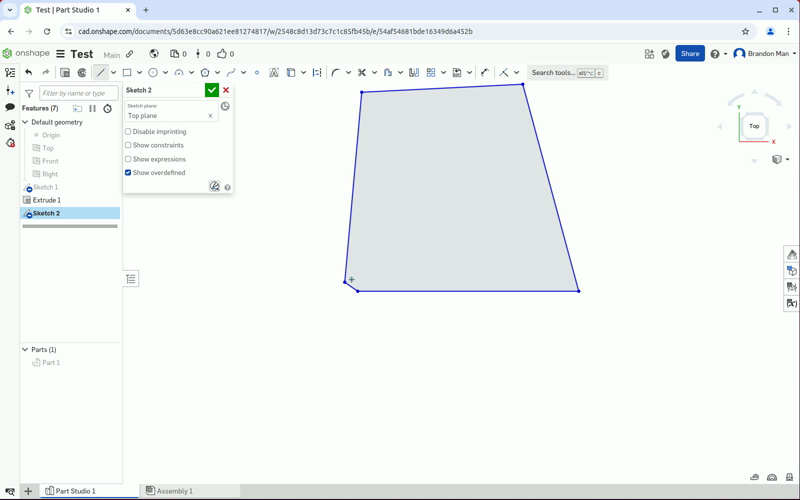
scroll(-6)
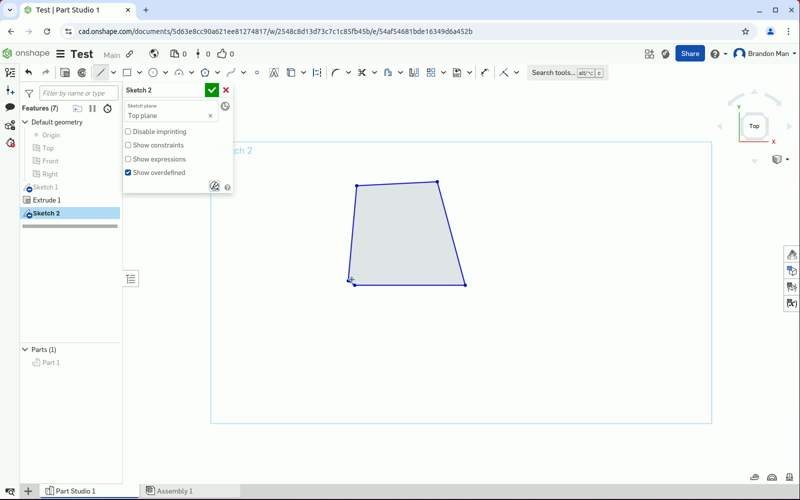
key_up(shift)
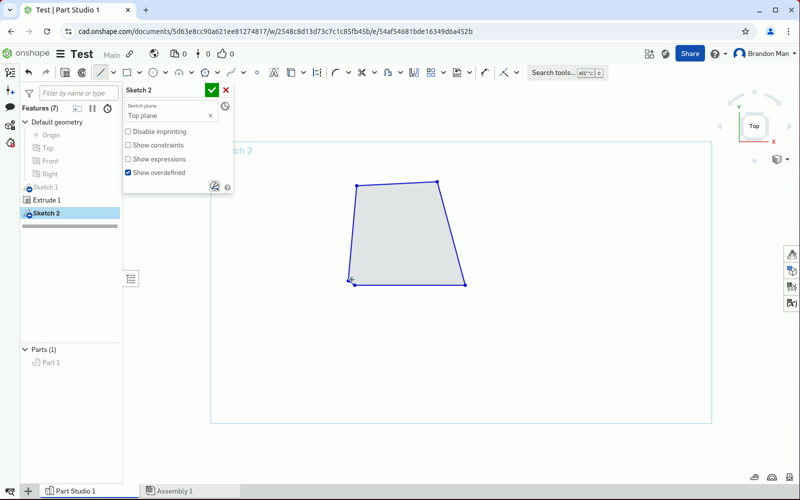
key_down(shift)
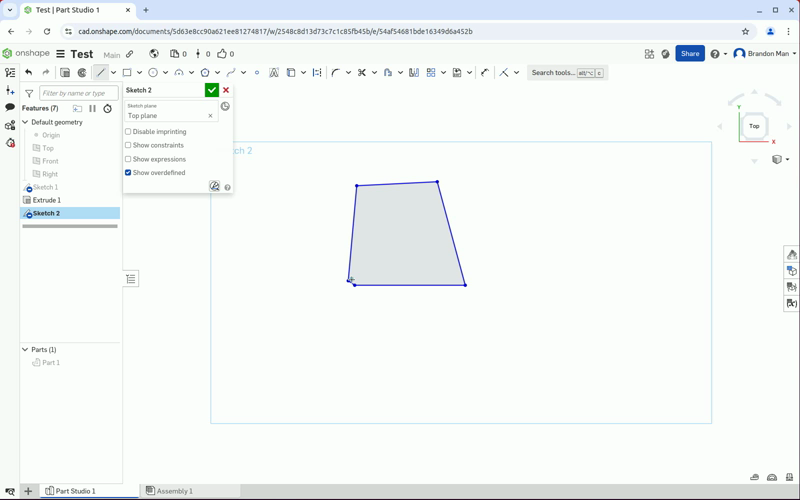
mouse_move(381, 279)
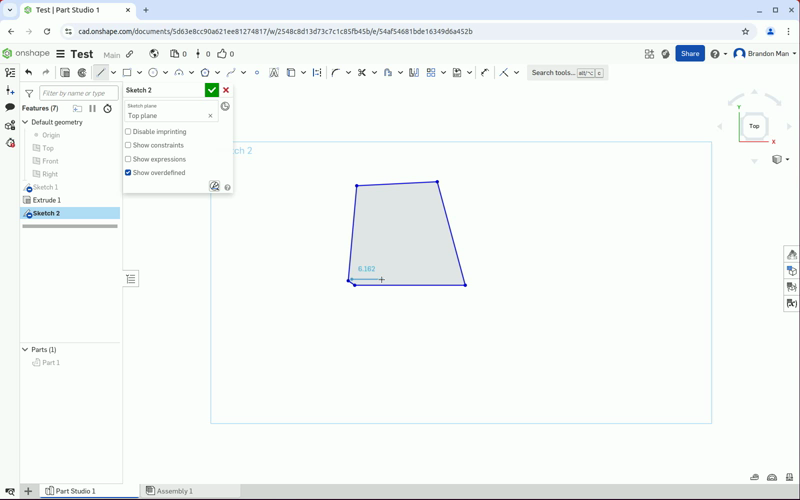
mouse_move(355, 282)
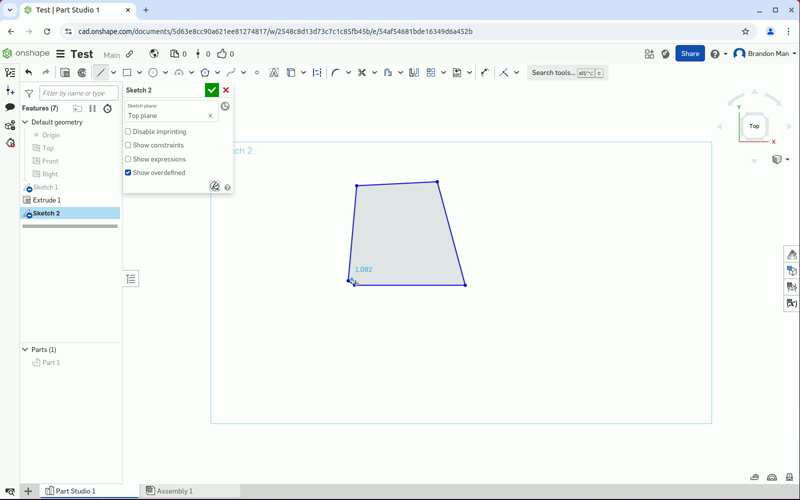
scroll(6)
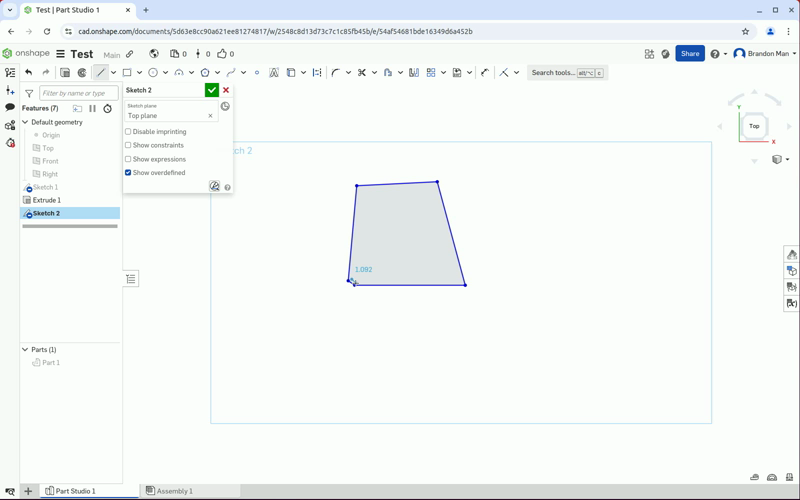
scroll(6)
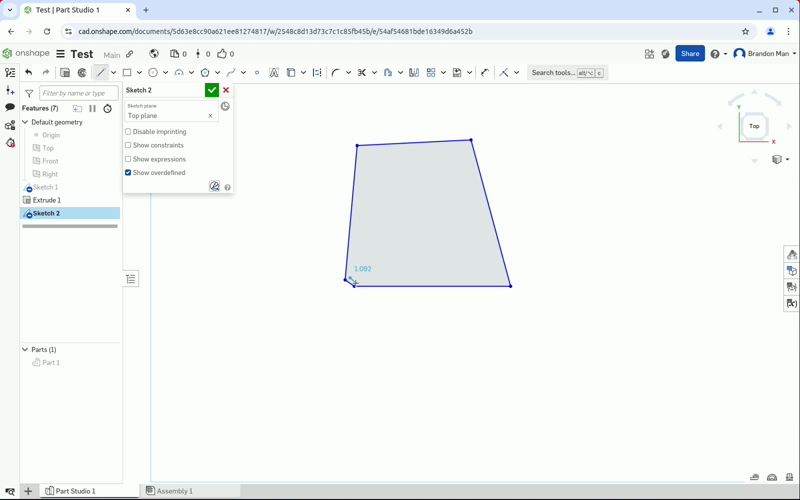
scroll(6)
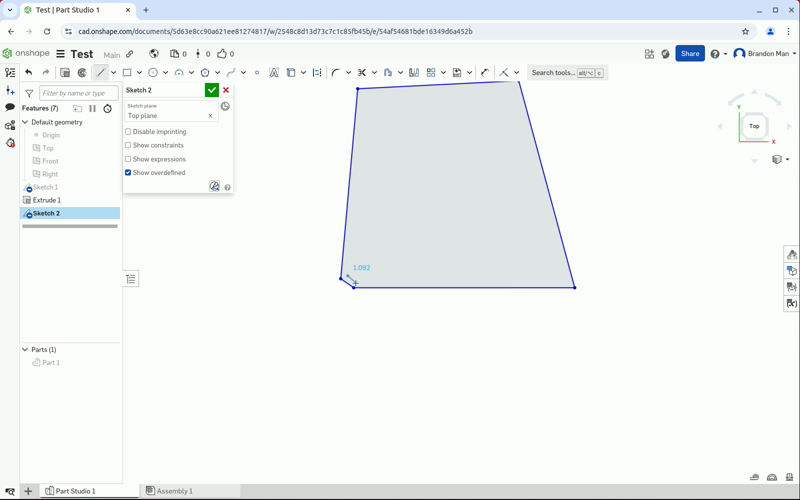
scroll(6)
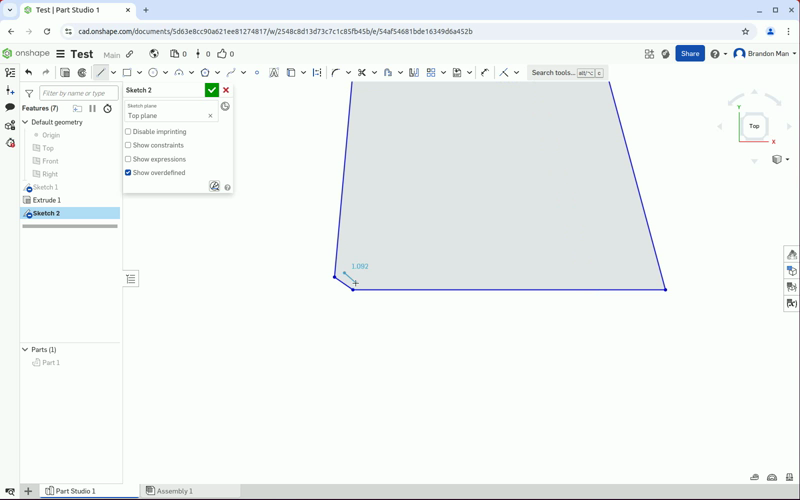
scroll(6)
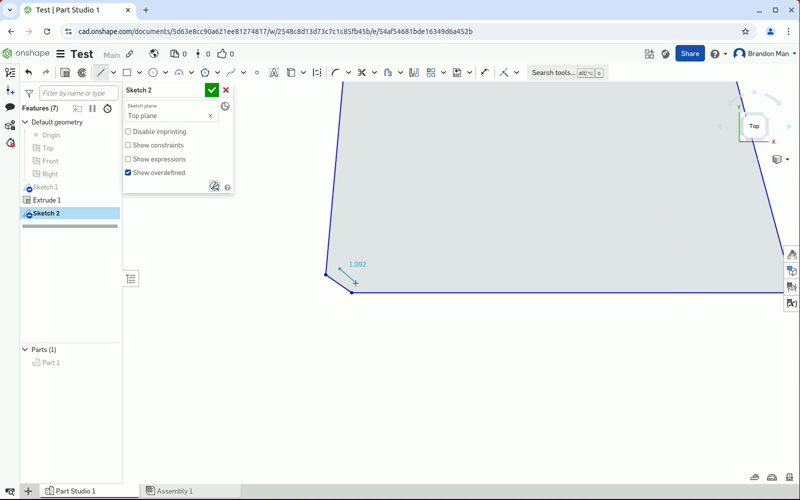
scroll(6)
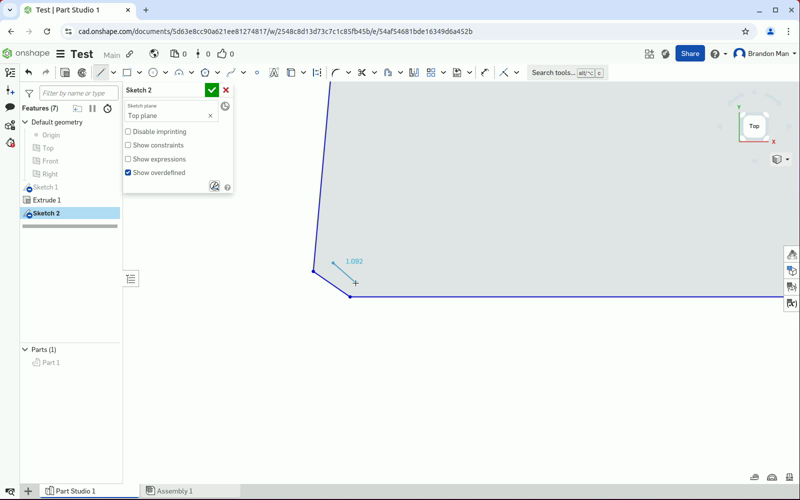
scroll(6)
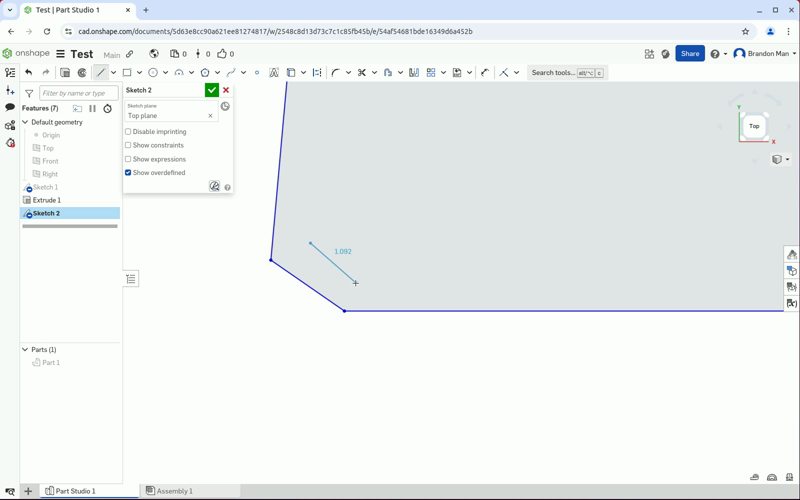
click(355, 282)
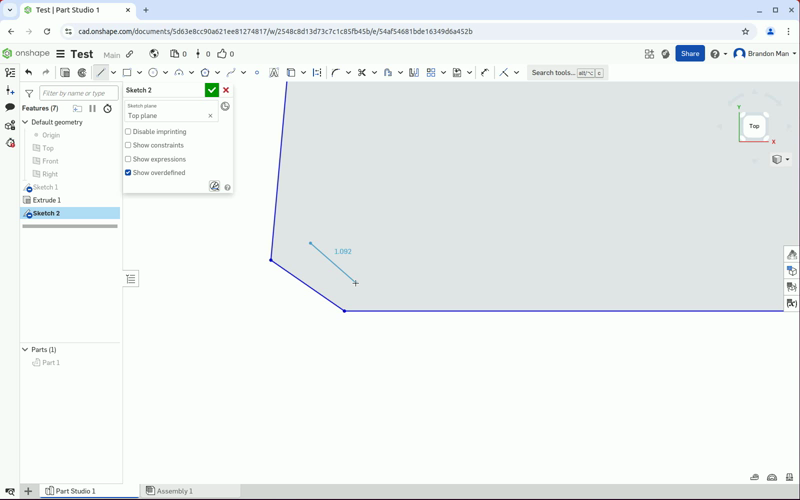
scroll(-6)
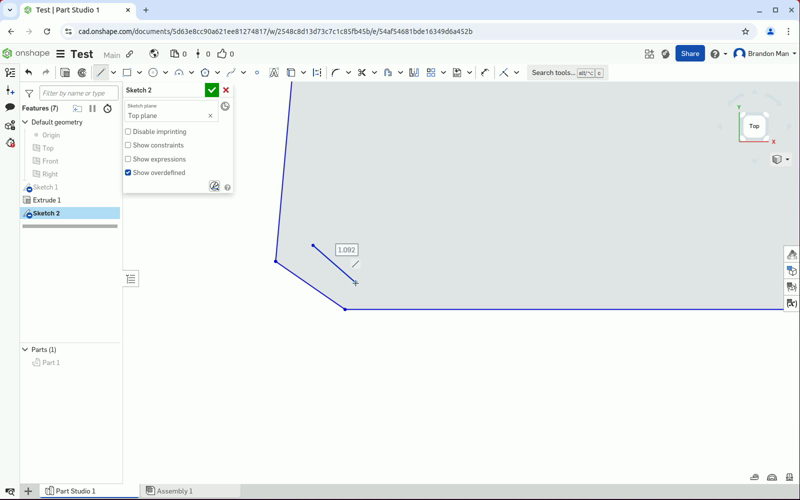
scroll(-6)
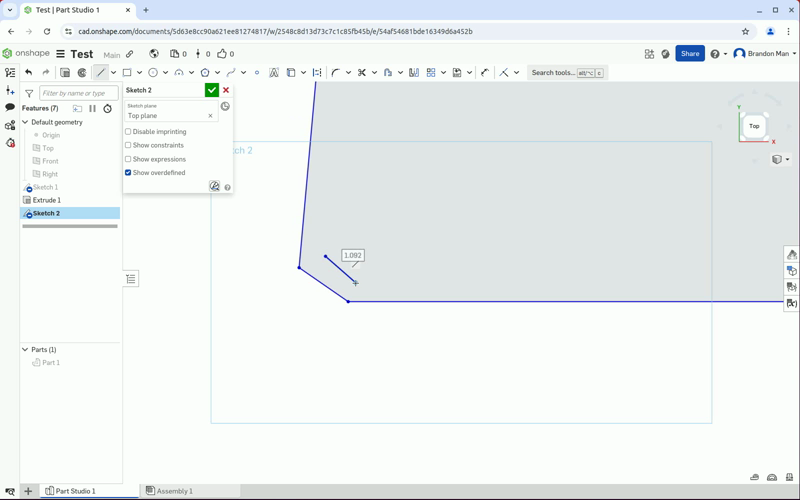
scroll(-6)
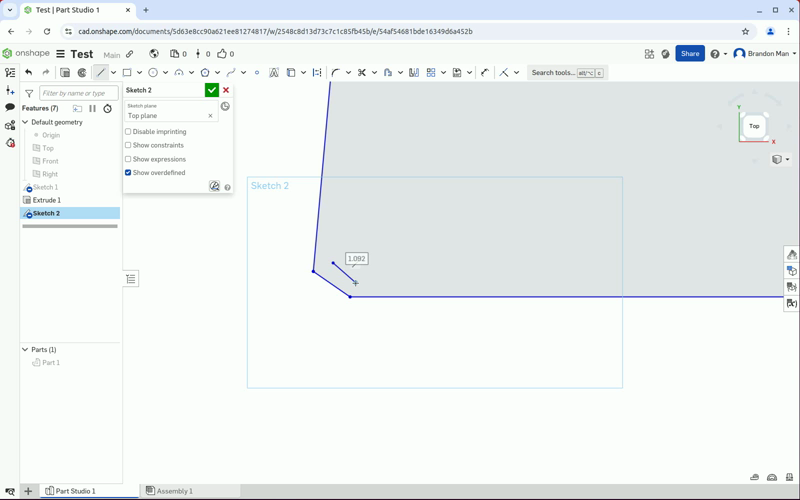
scroll(-6)
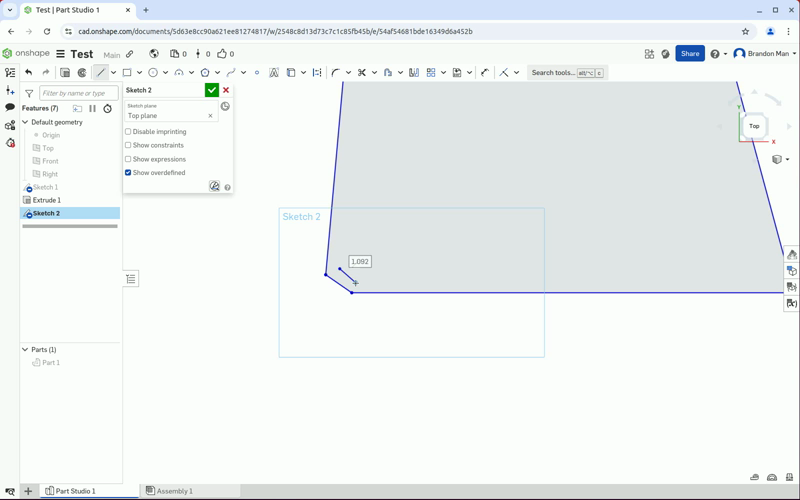
scroll(-6)
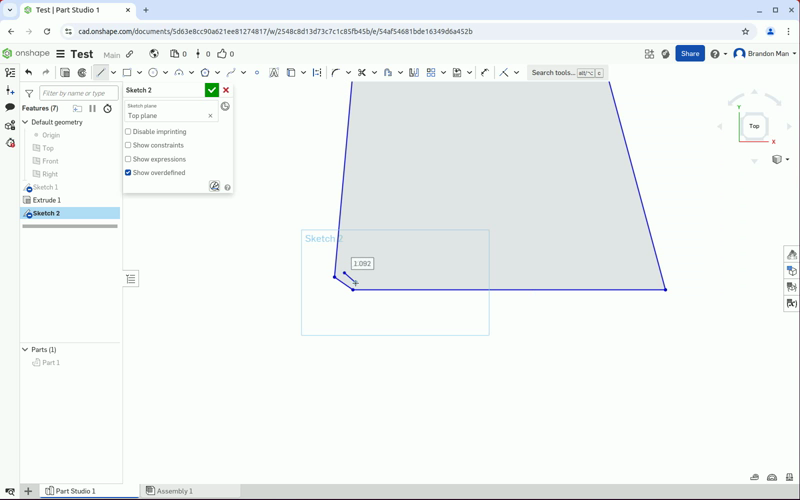
scroll(-6)
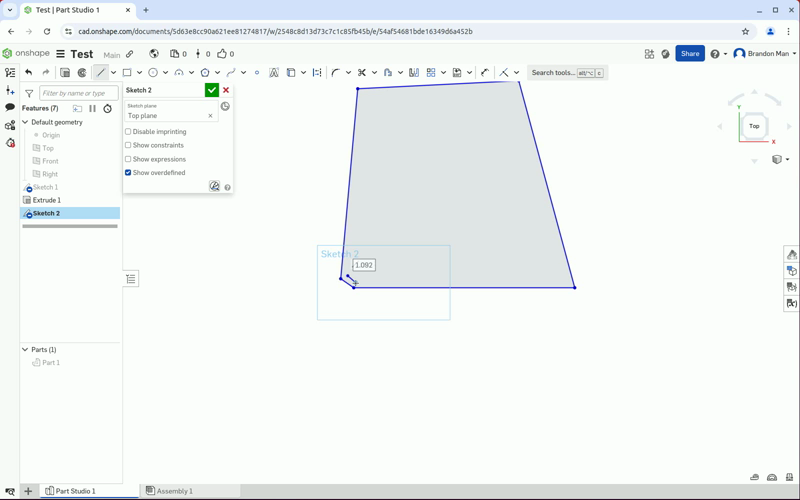
scroll(-6)
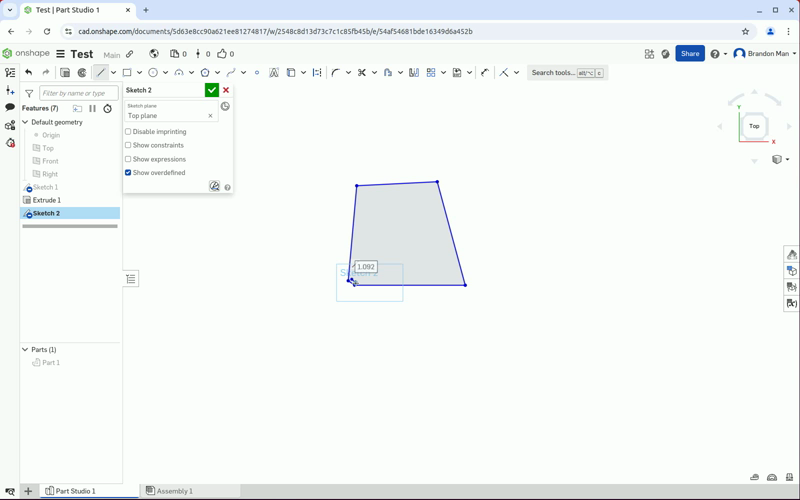
key_up(shift)
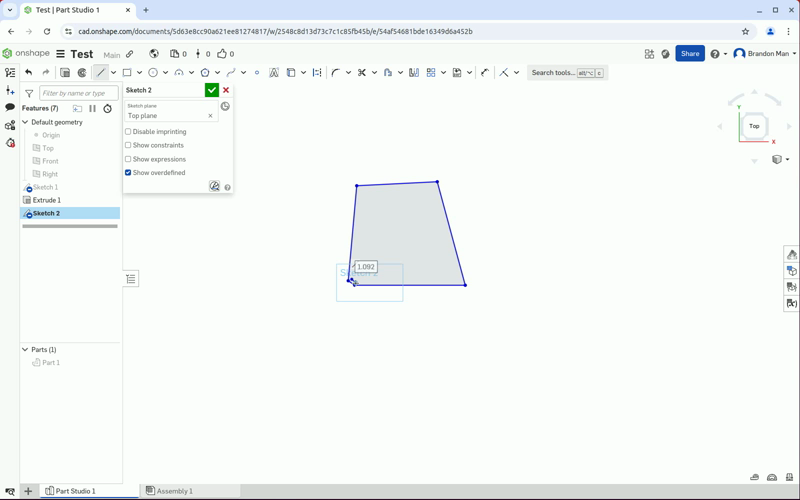
key_down(shift)
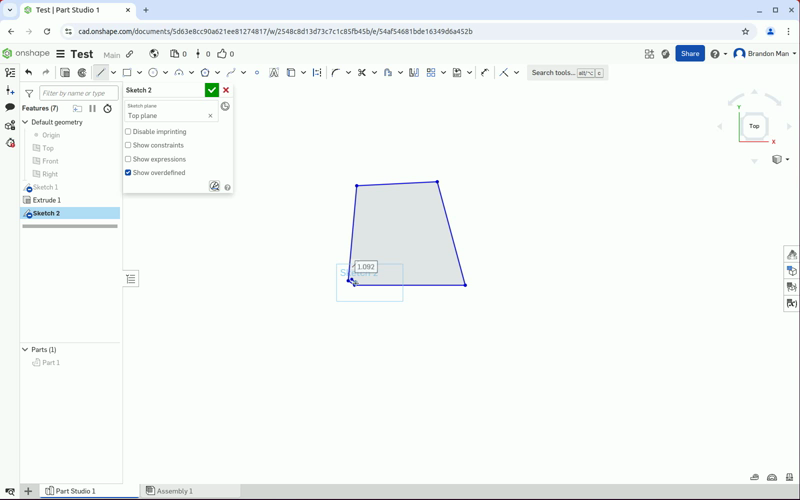
mouse_move(460, 282)
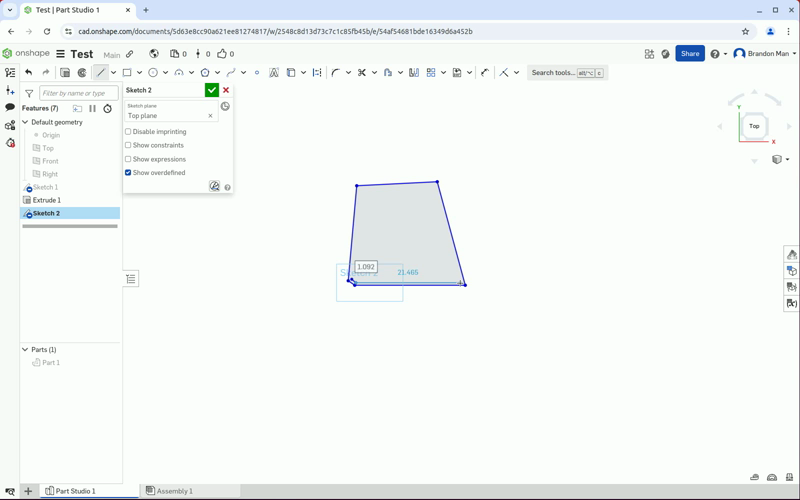
click(460, 282)
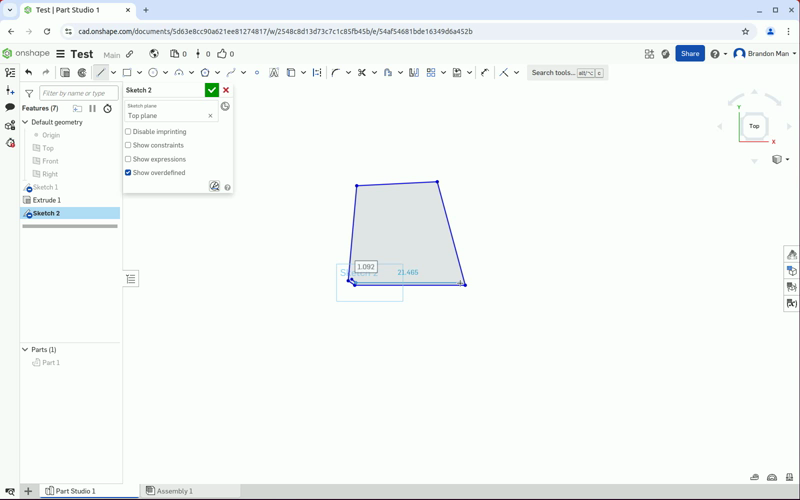
key_up(shift)
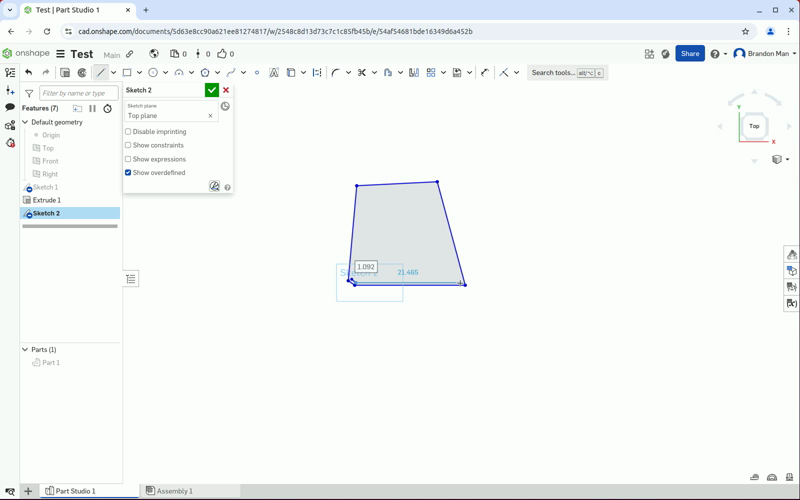
key_down(shift)
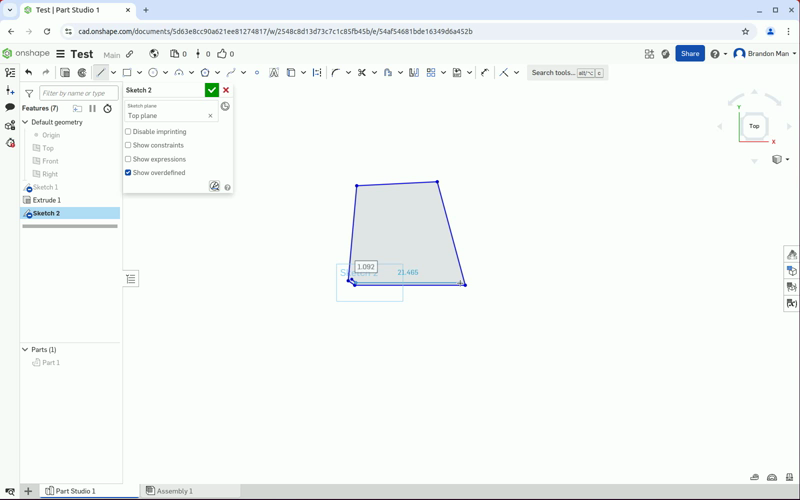
mouse_move(434, 185)
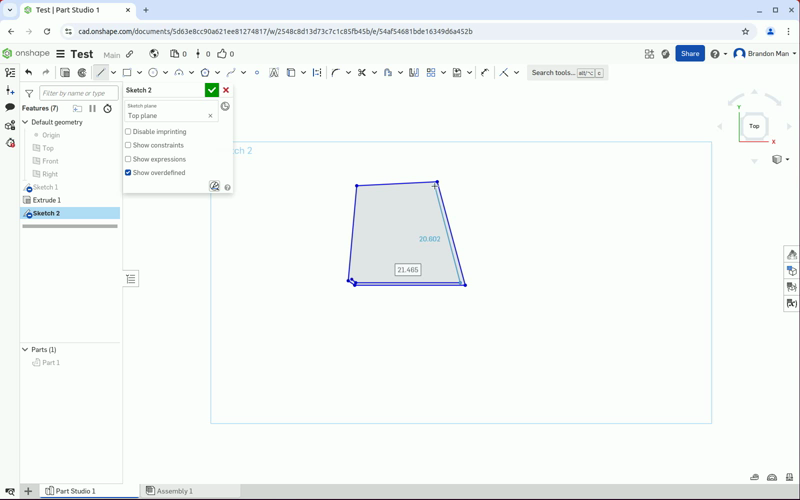
click(434, 185)
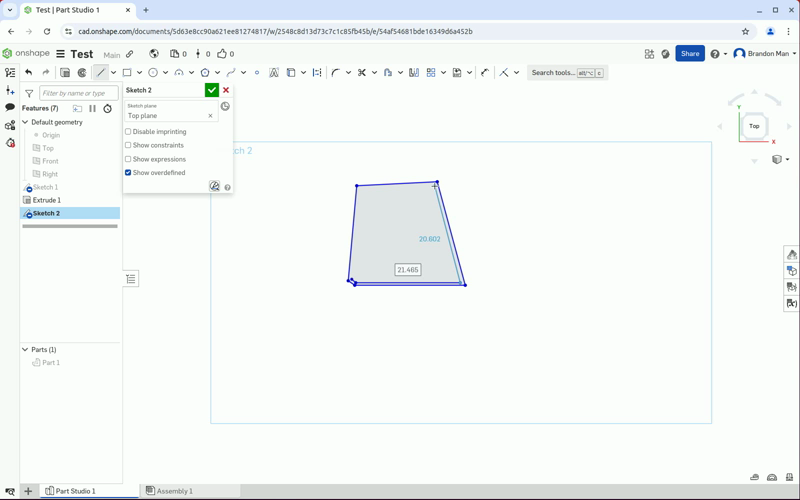
key_up(shift)
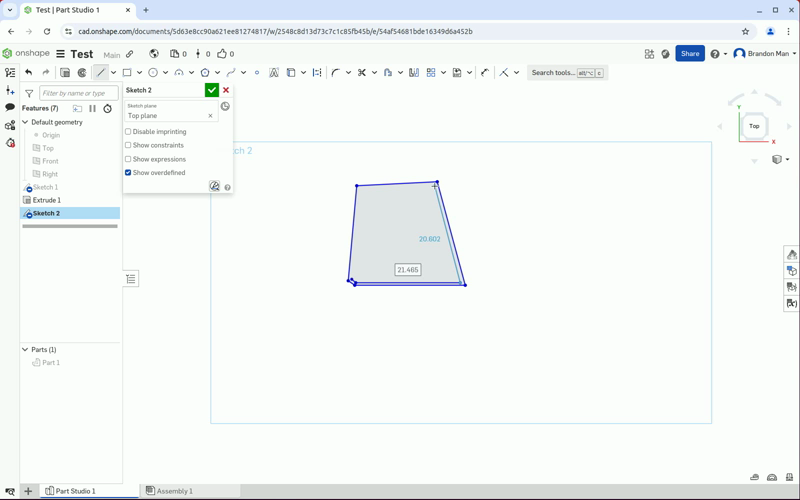
key_down(shift)
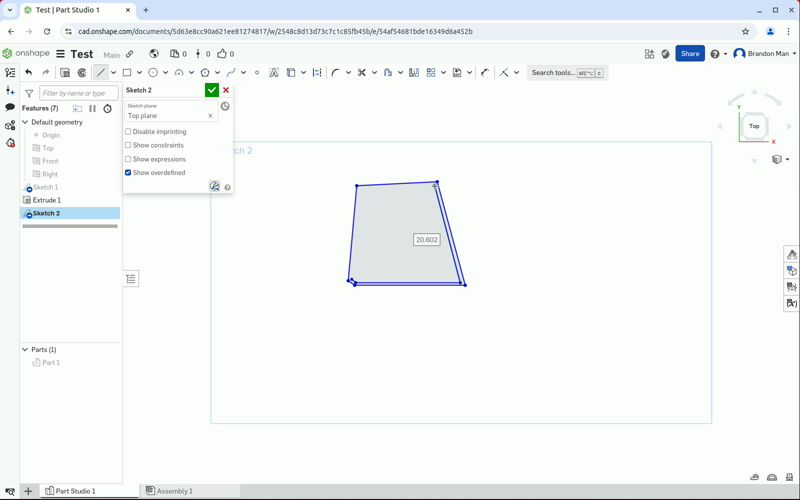
mouse_move(360, 188)
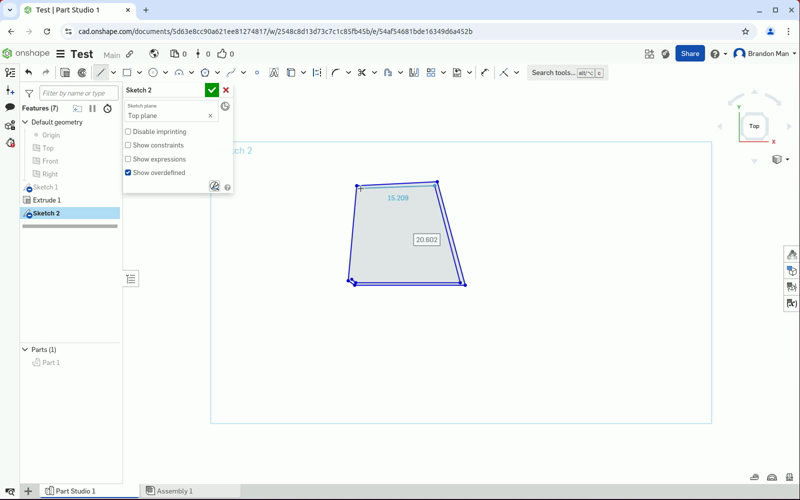
scroll(6)
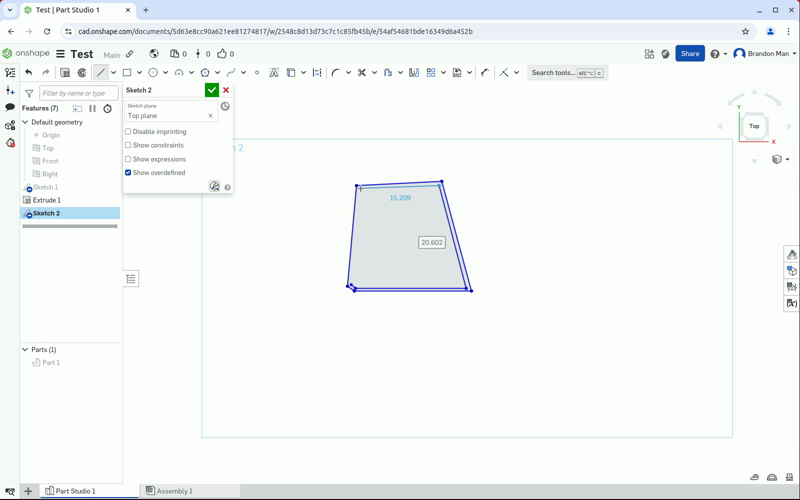
scroll(6)
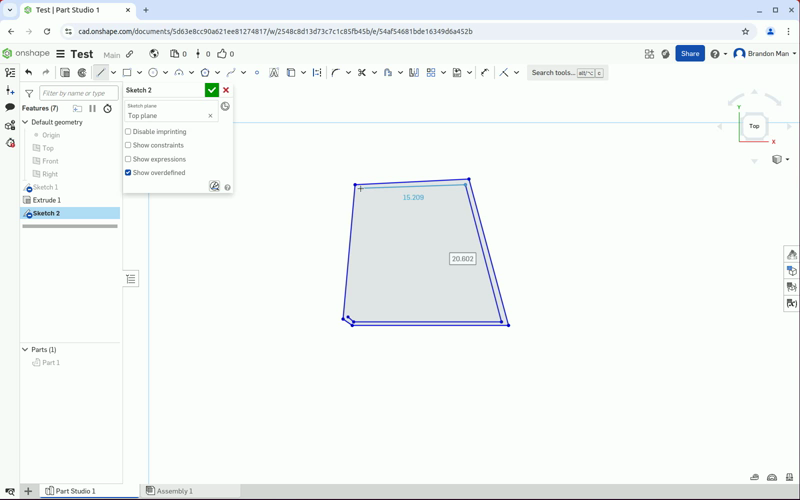
scroll(6)
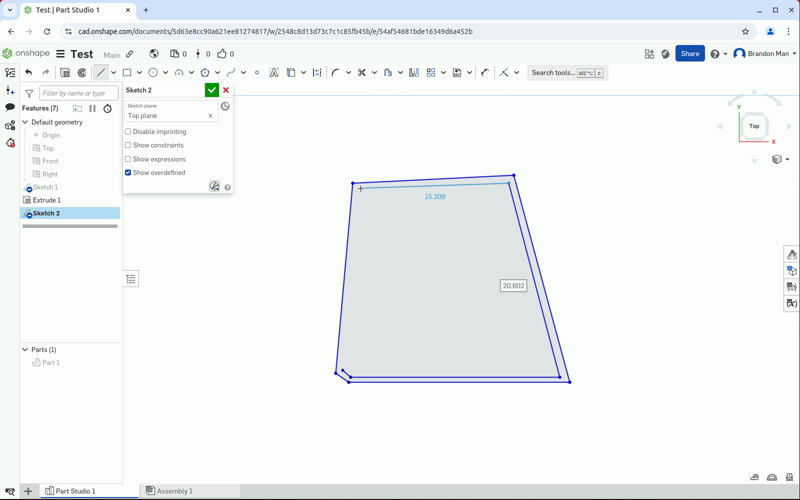
scroll(6)
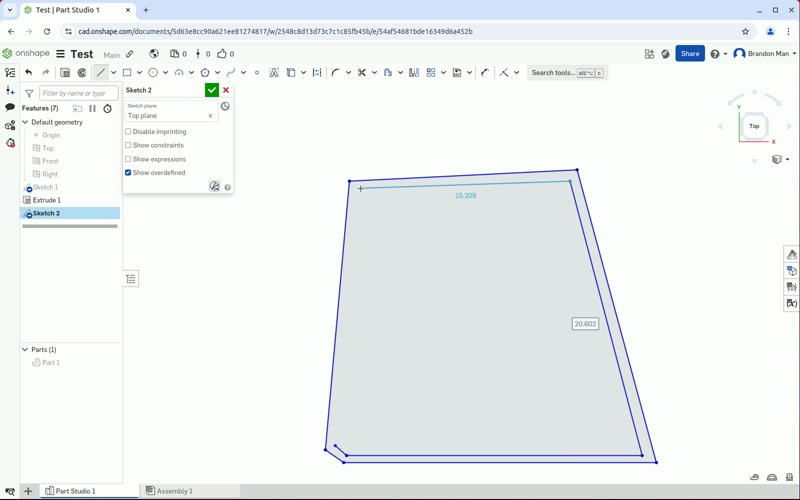
scroll(6)
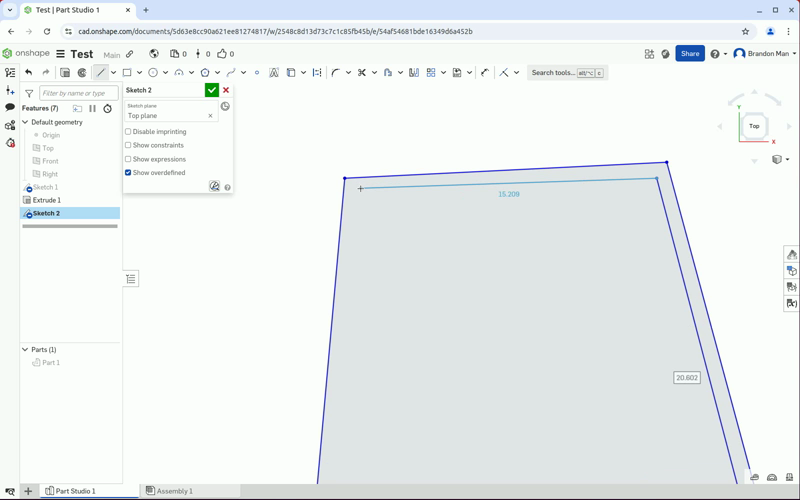
scroll(6)
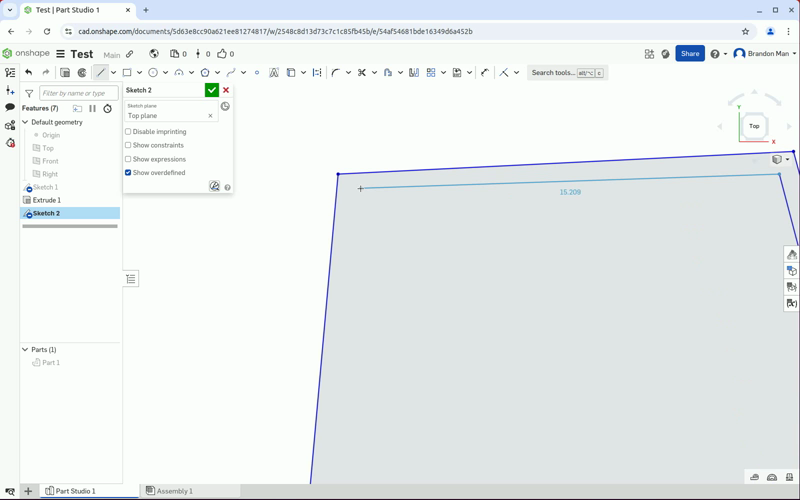
scroll(6)
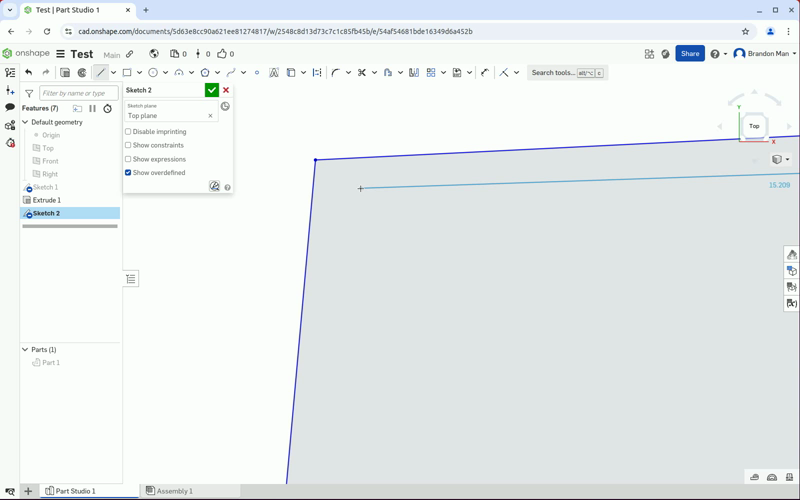
click(360, 188)
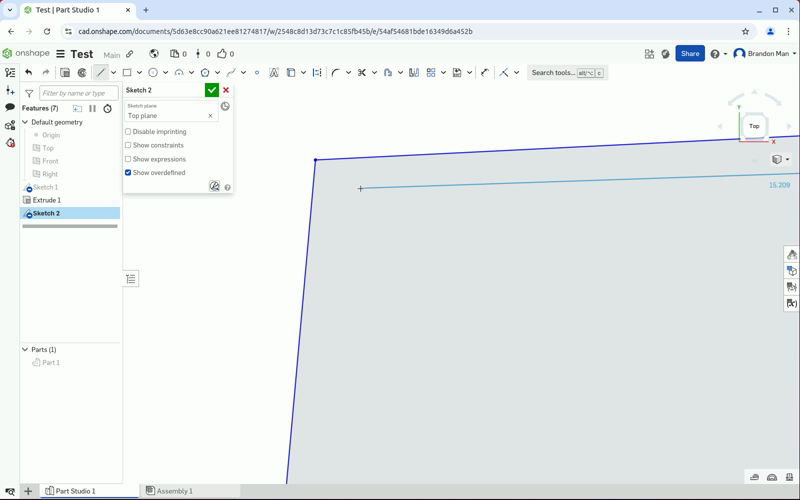
scroll(-6)
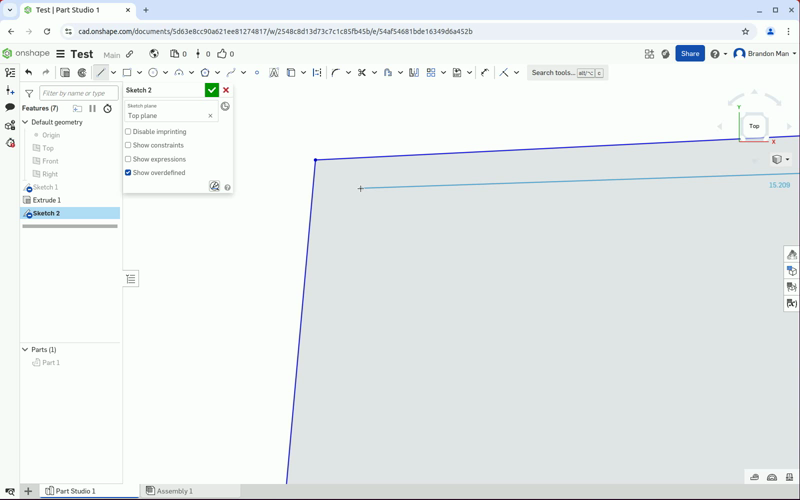
scroll(-6)
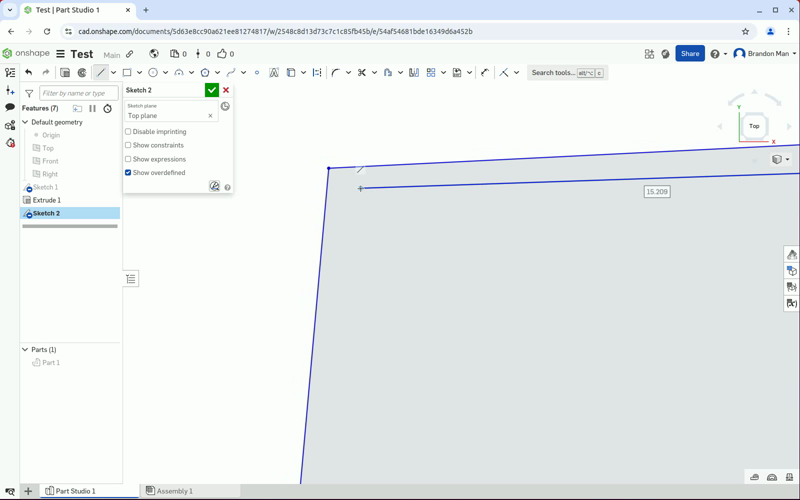
scroll(-6)
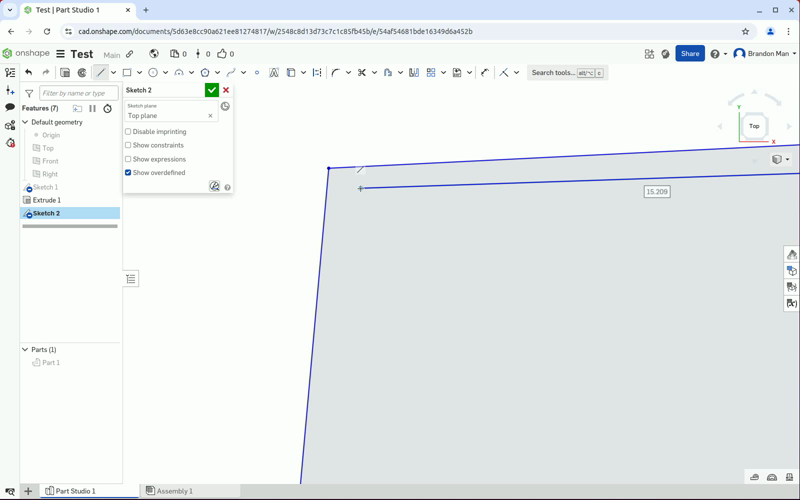
scroll(-6)
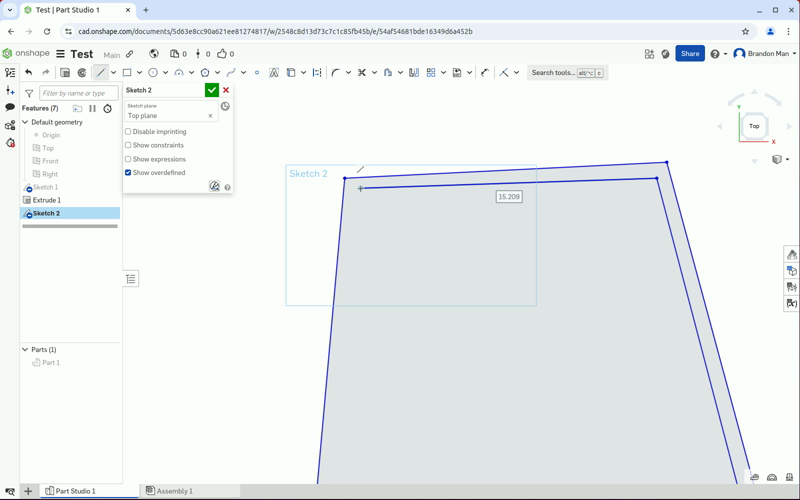
scroll(-6)
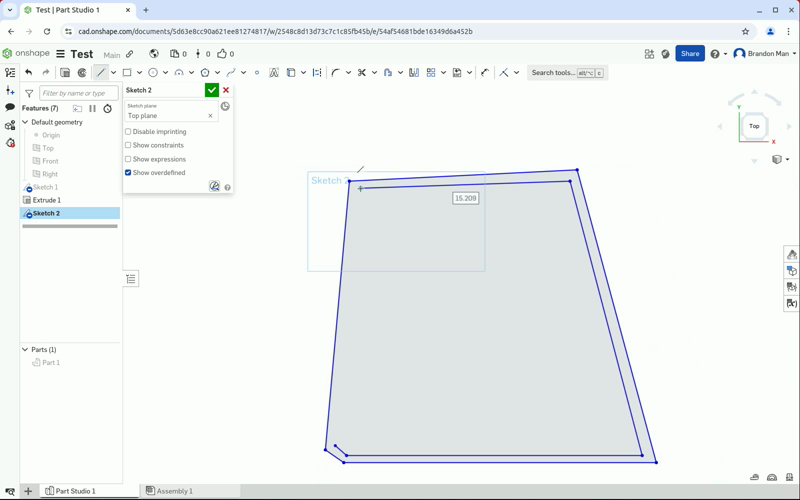
scroll(-6)
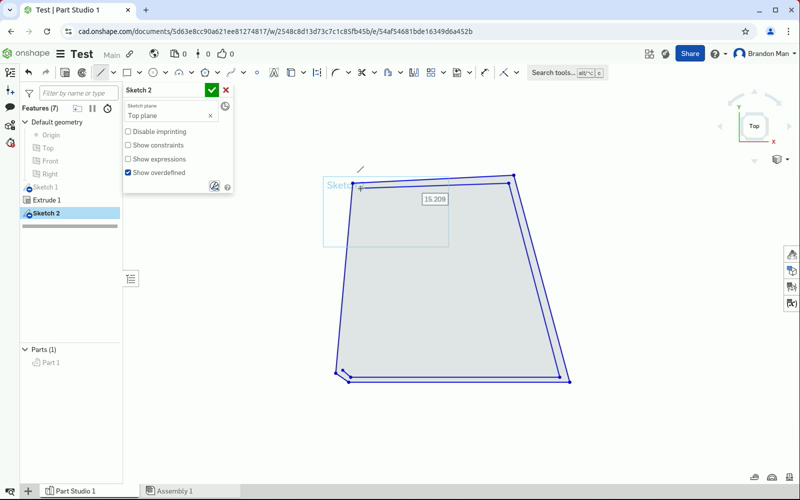
scroll(-6)
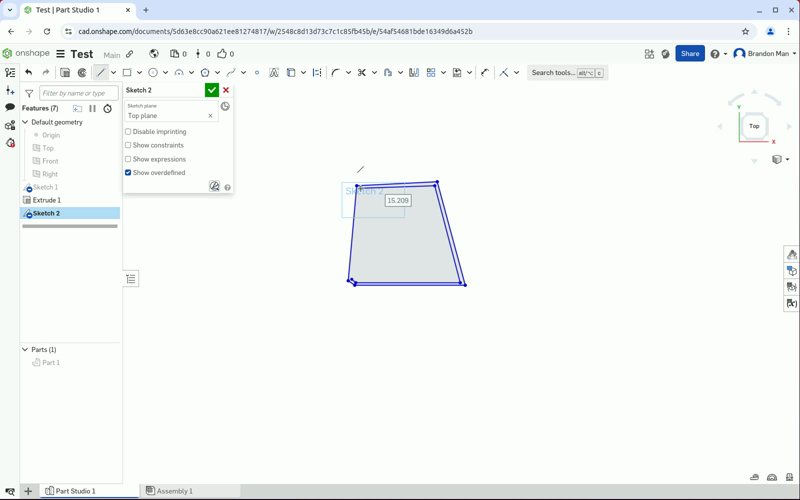
key_up(shift)
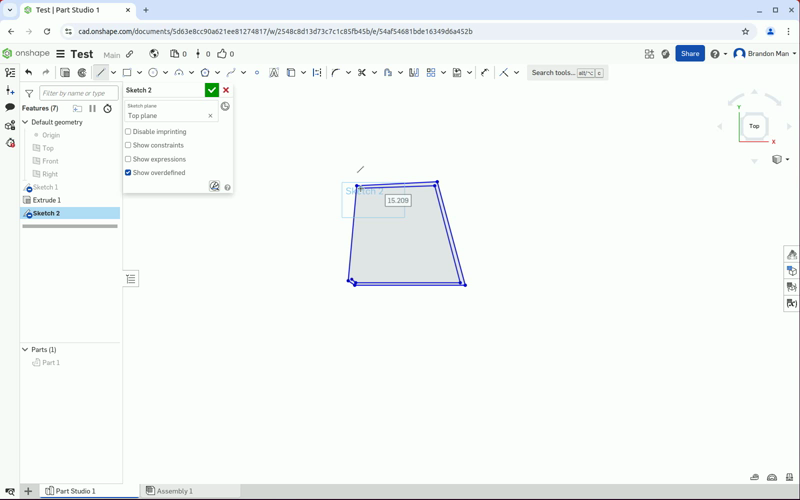
key_down(shift)
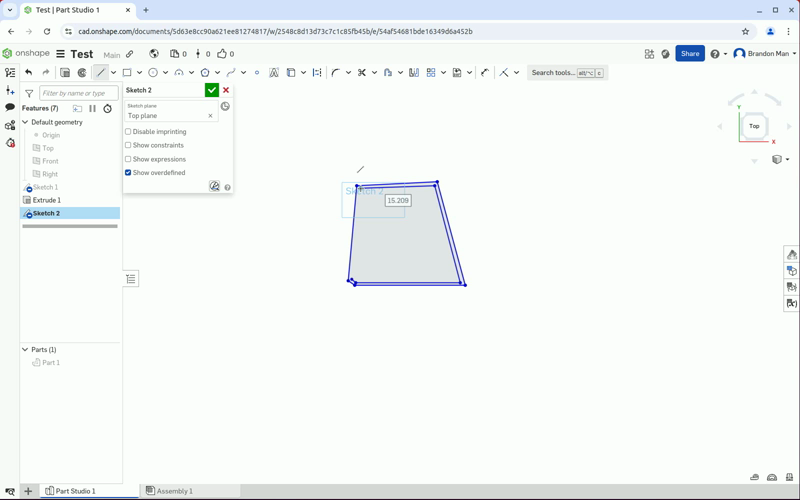
mouse_move(351, 279)
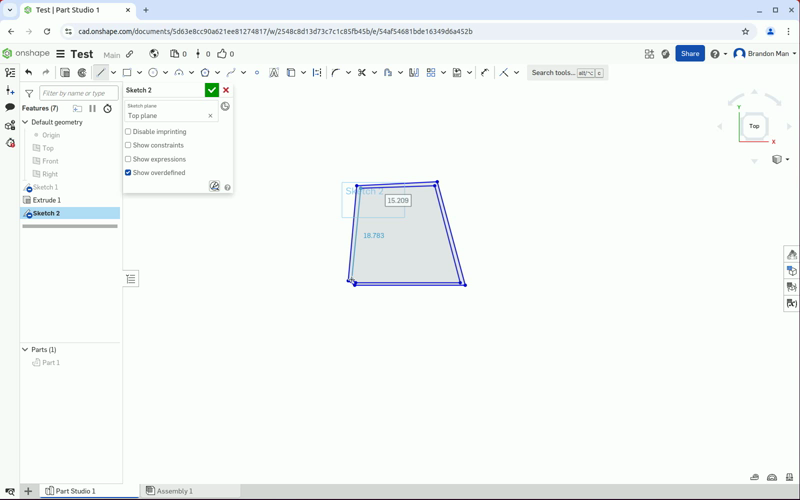
scroll(6)
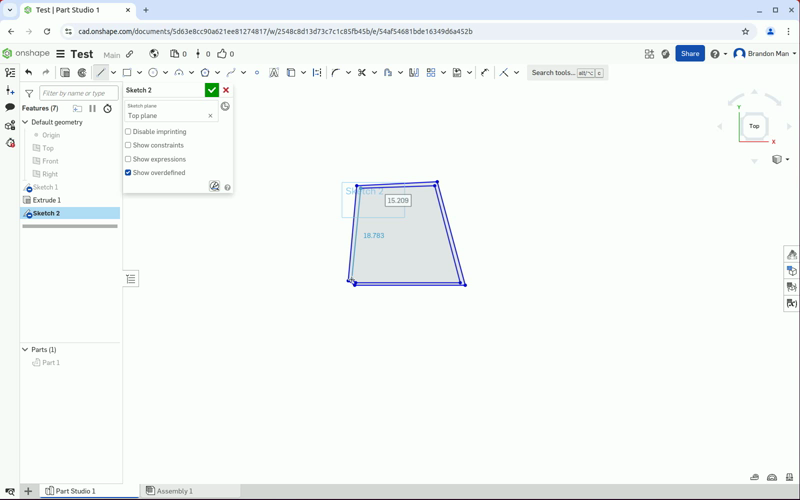
scroll(6)
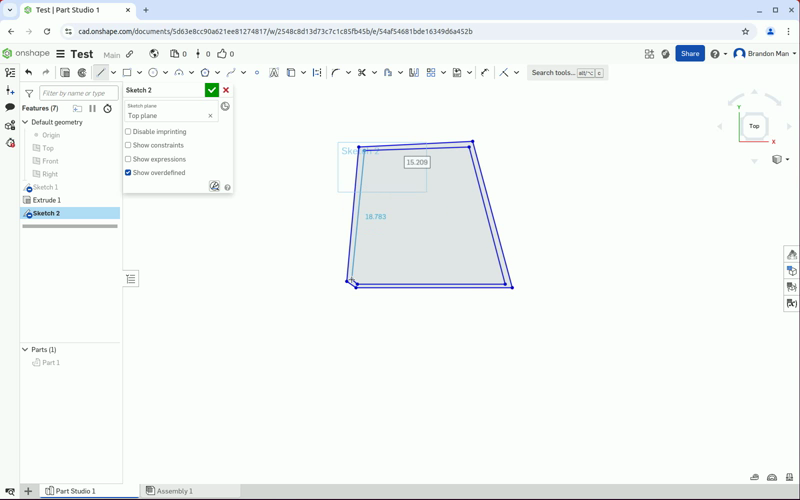
scroll(6)
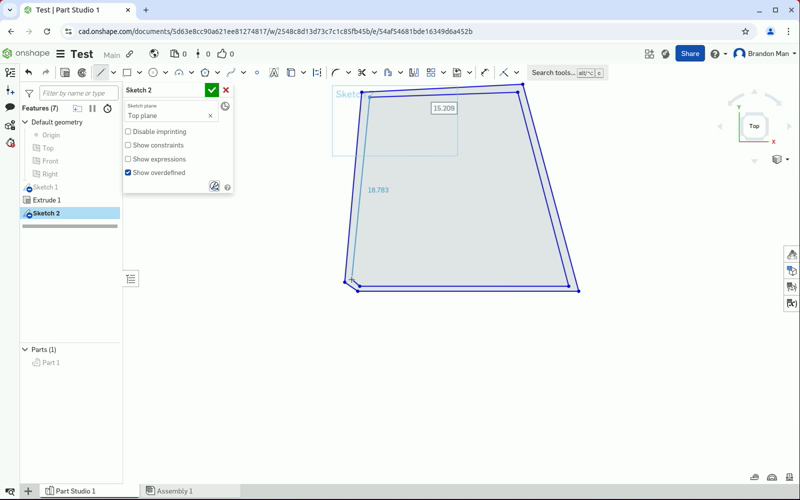
scroll(6)
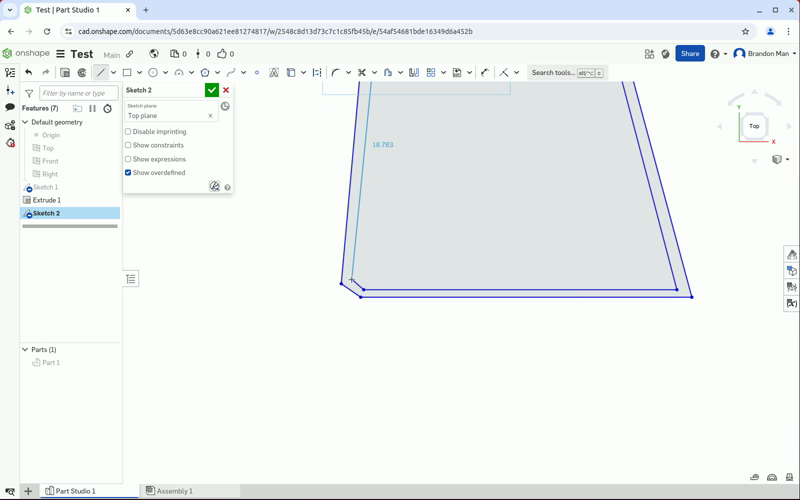
scroll(6)
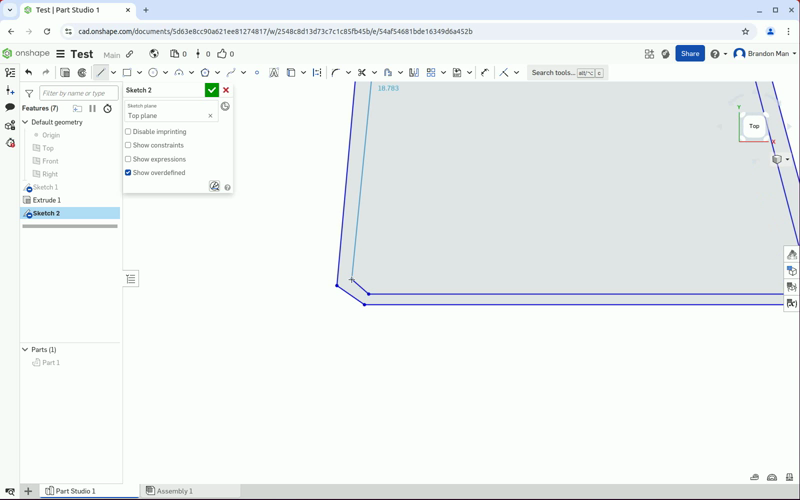
scroll(6)
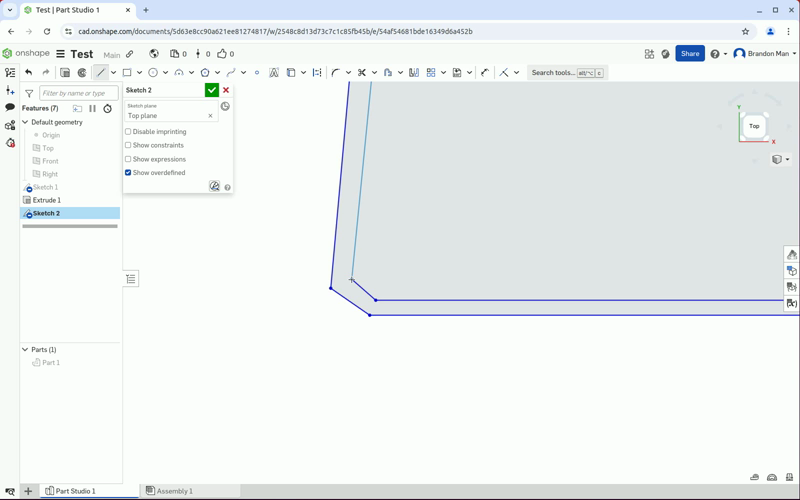
scroll(6)
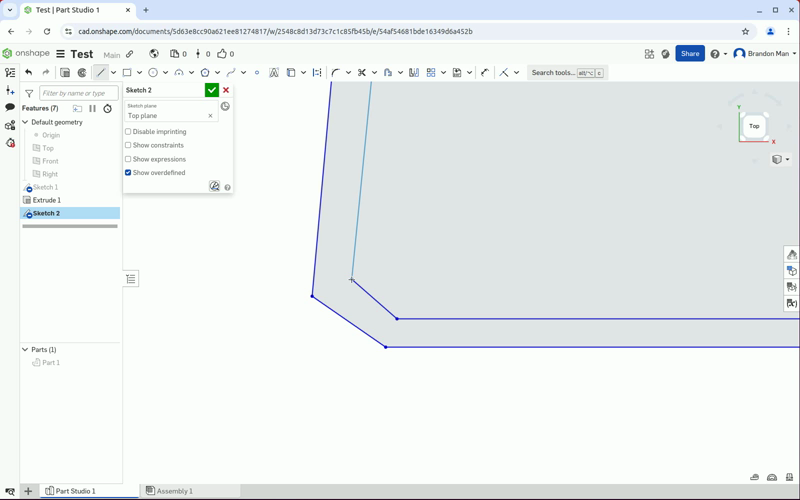
key_up(shift)
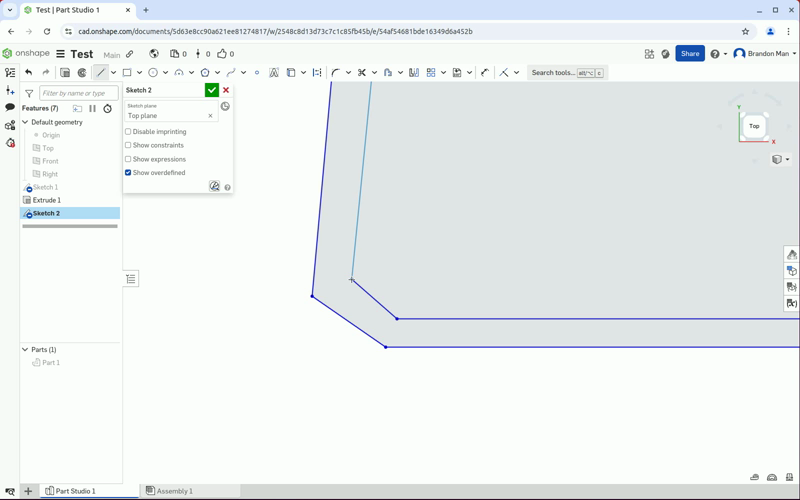
click(351, 279)
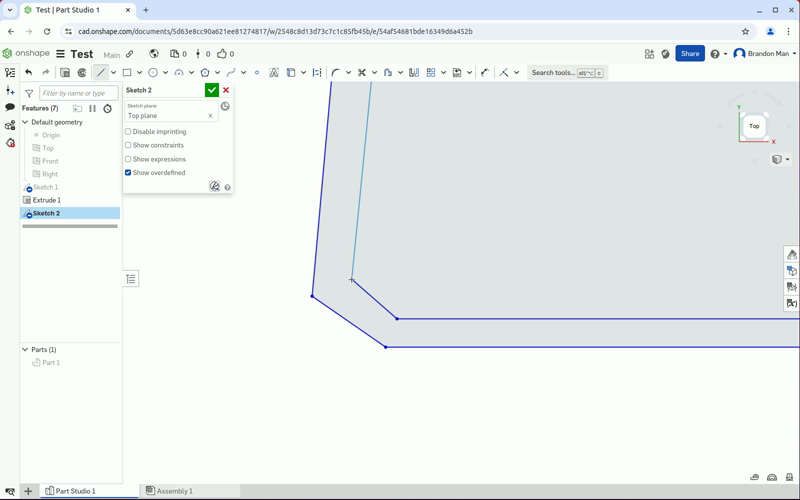
scroll(-6)
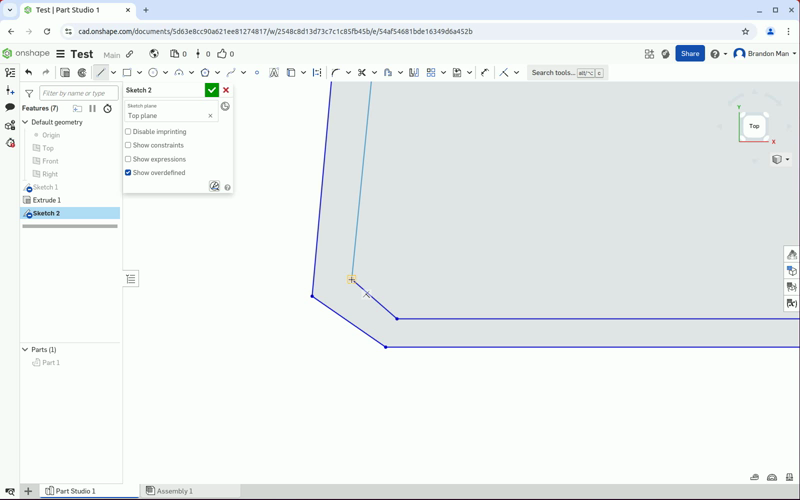
scroll(-6)
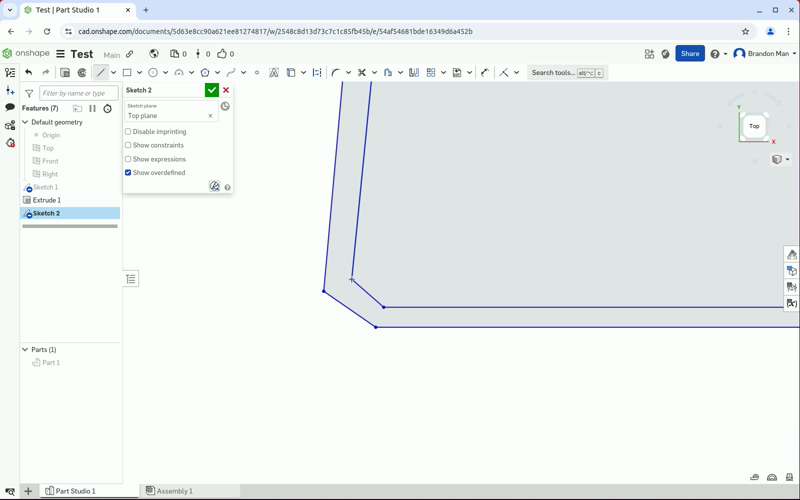
scroll(-6)
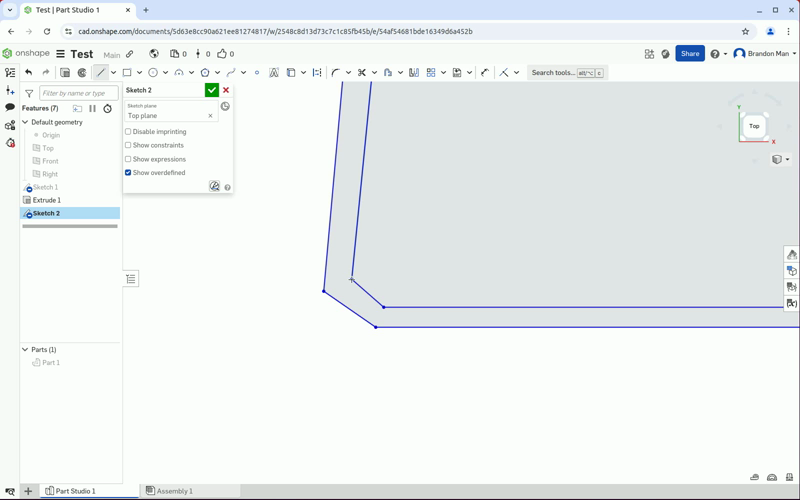
scroll(-6)
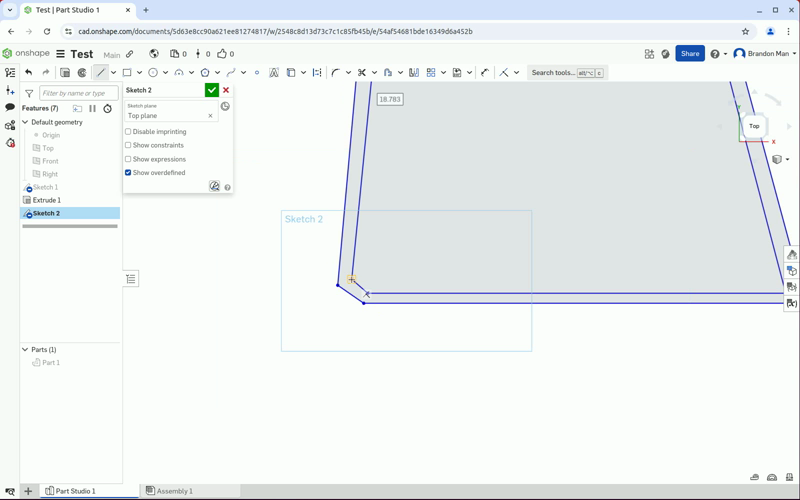
scroll(-6)
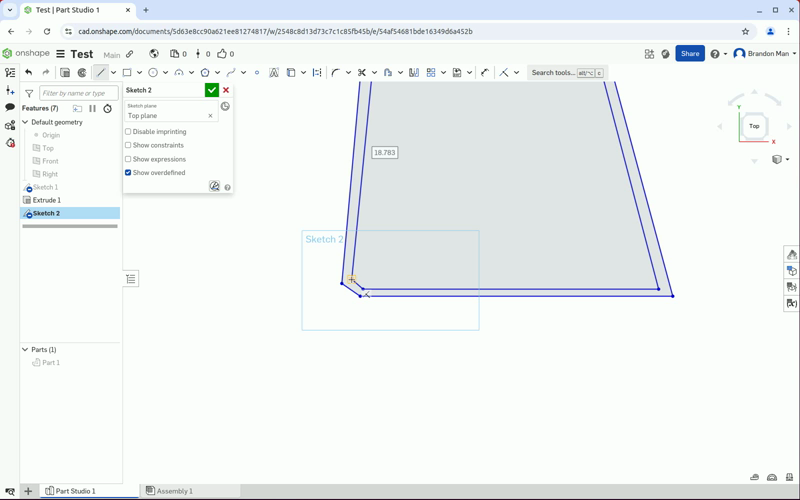
scroll(-6)
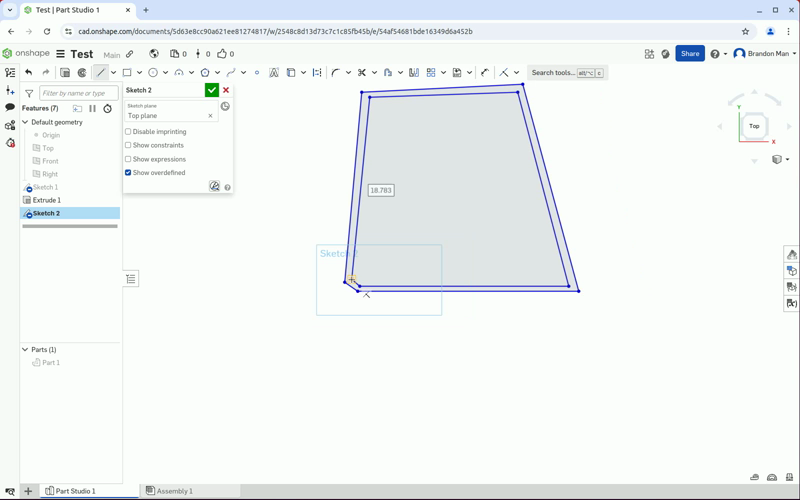
scroll(-6)
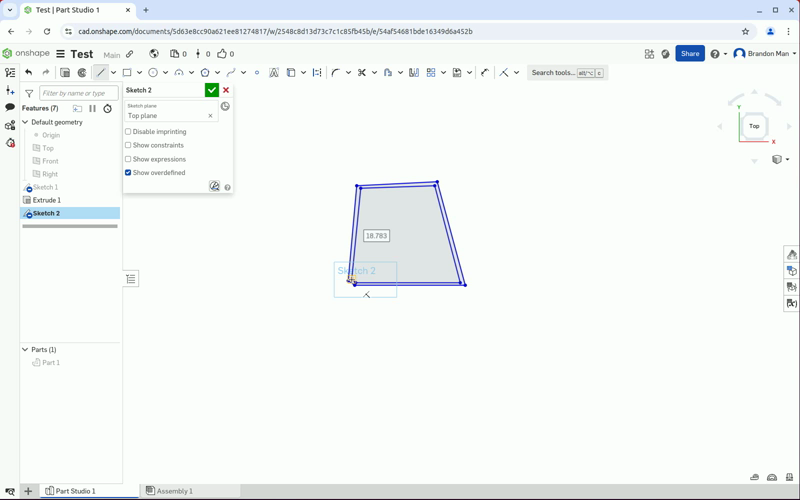
key(esc)
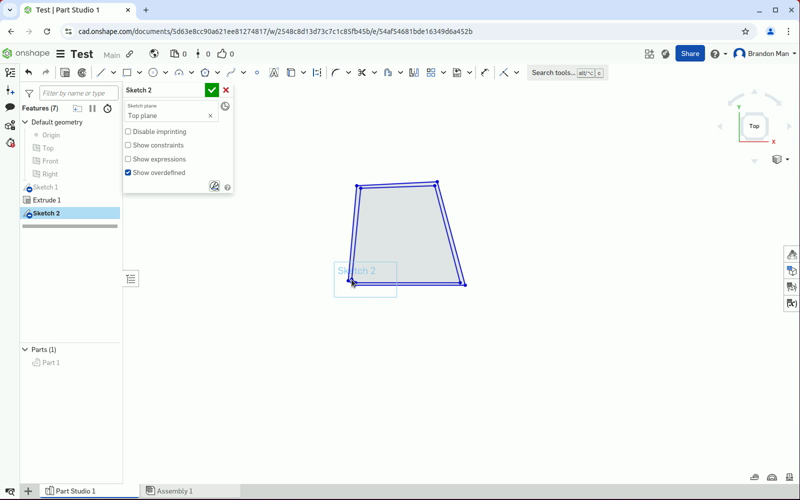
mouse_move(423, 183)
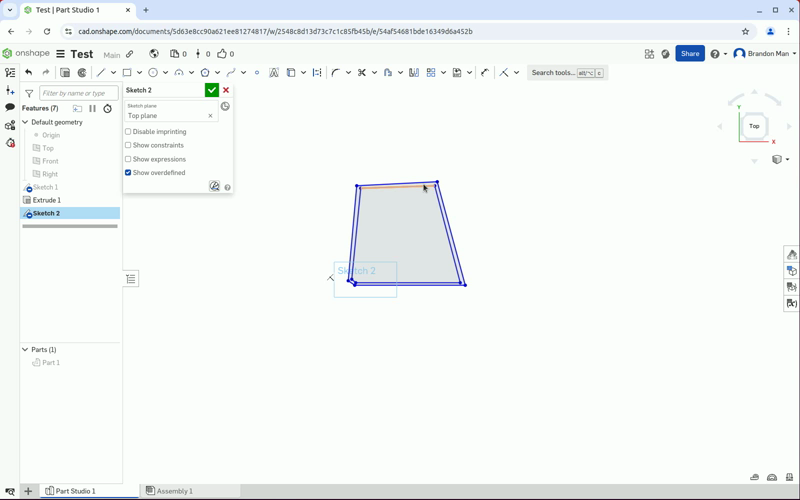
scroll(6)
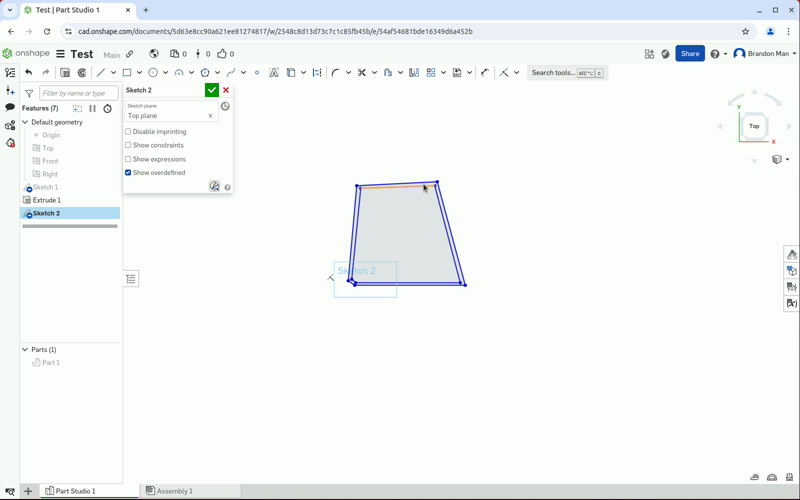
scroll(6)
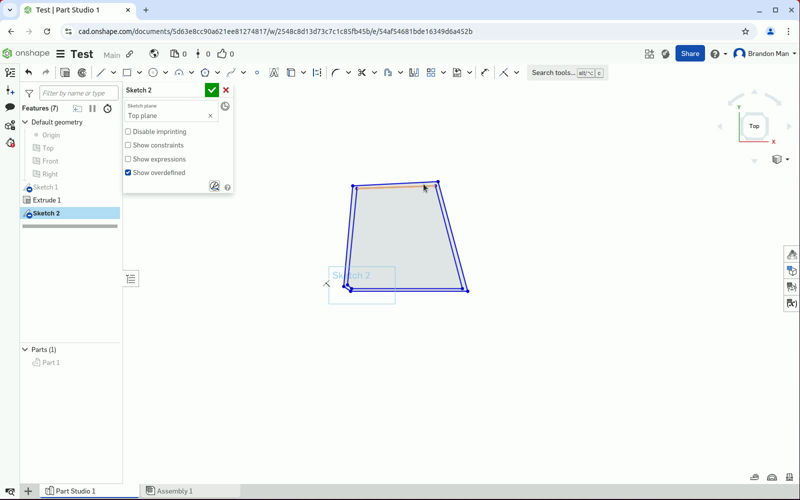
scroll(6)
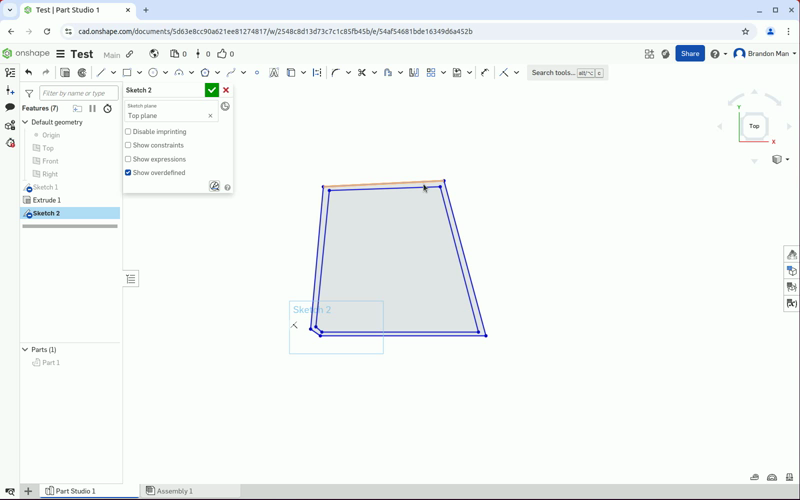
scroll(6)
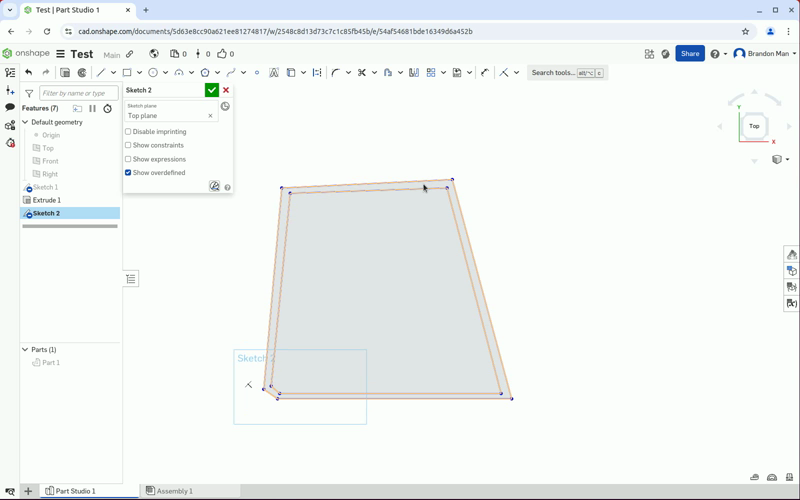
scroll(6)
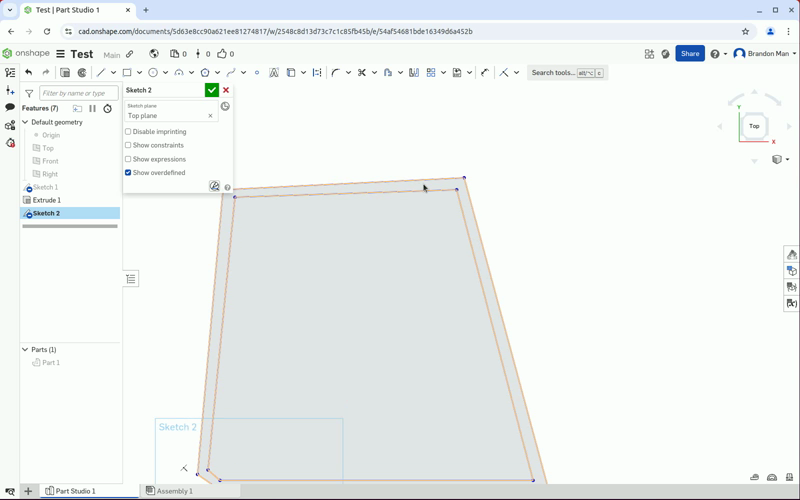
scroll(6)
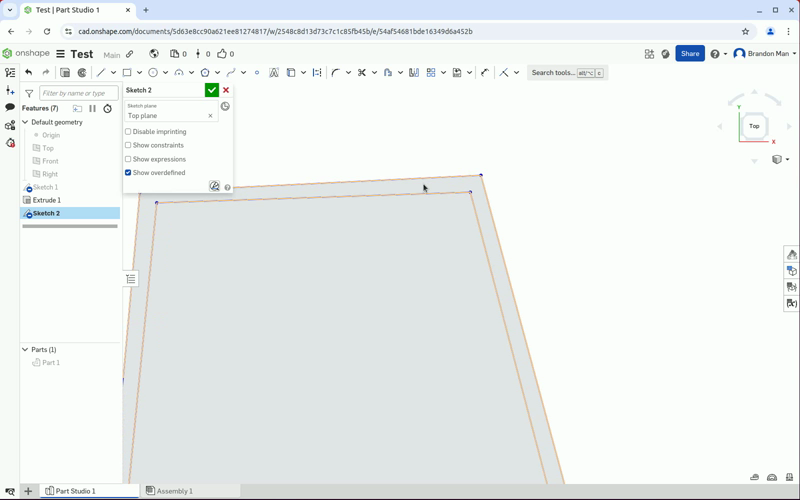
scroll(6)
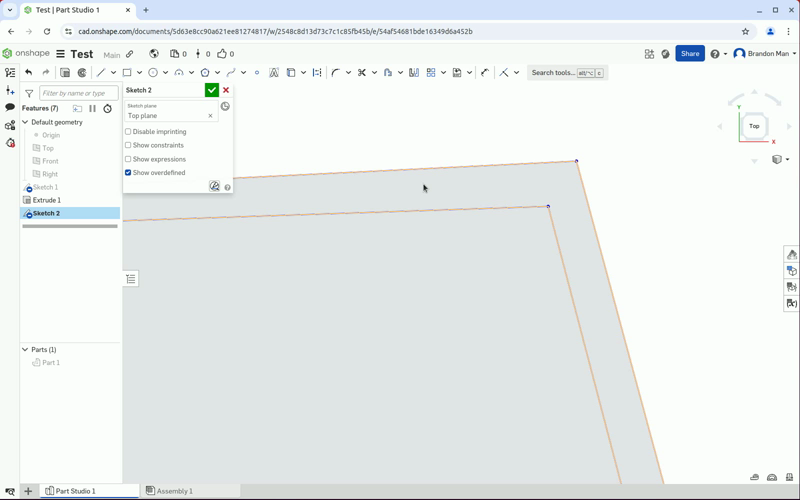
click(423, 183)
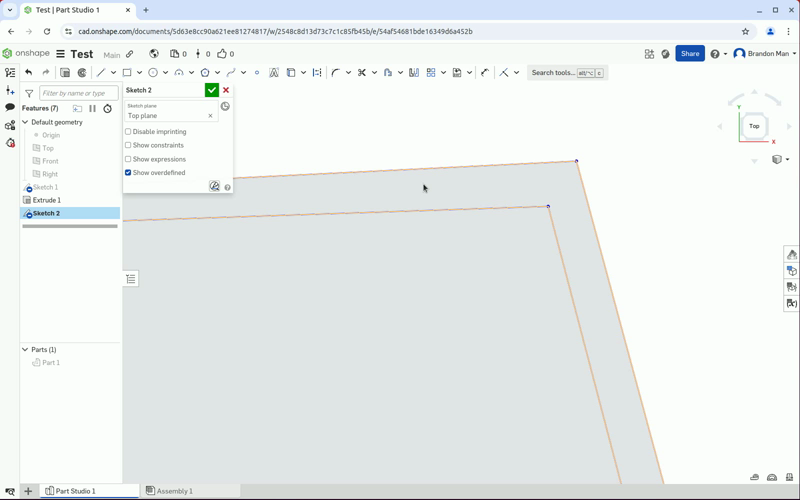
scroll(-6)
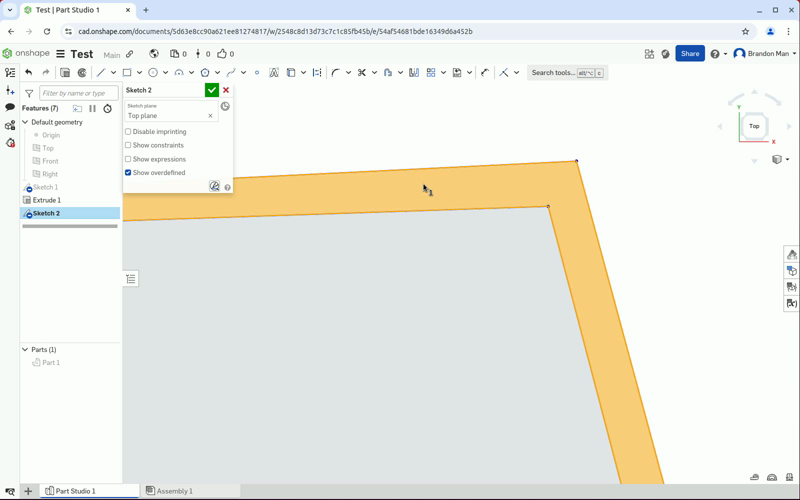
scroll(-6)
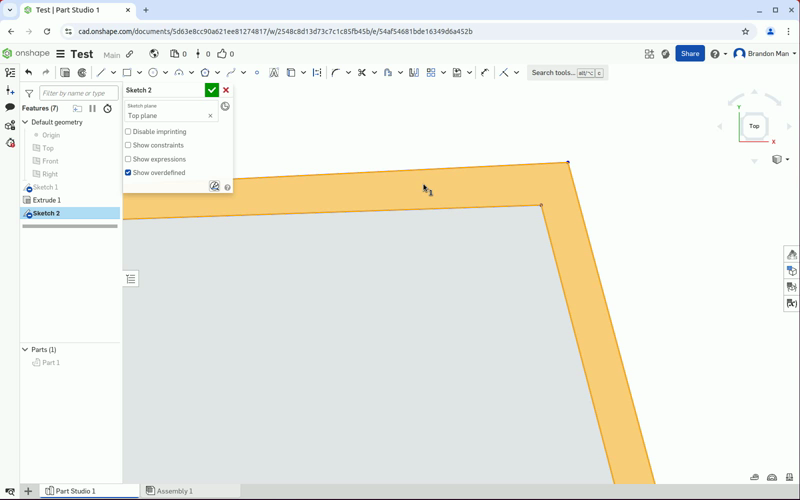
scroll(-6)
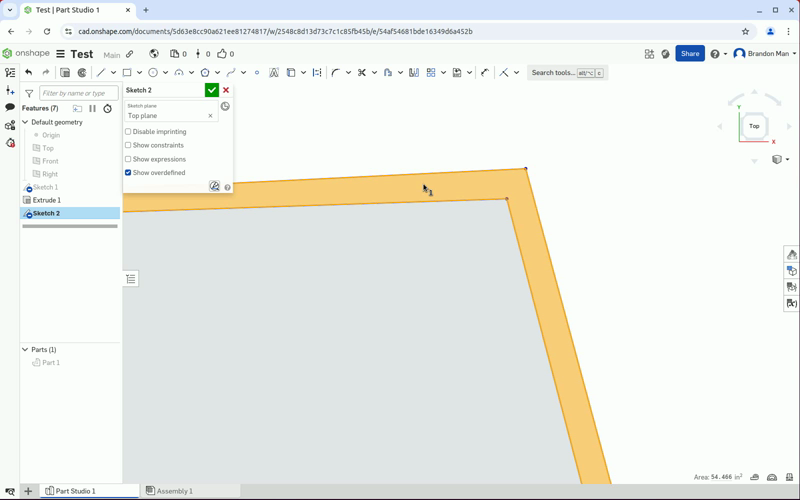
scroll(-6)
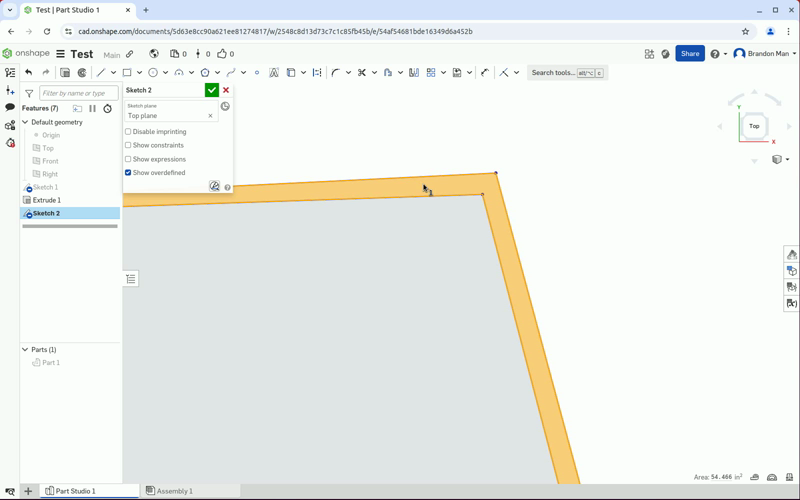
scroll(-6)
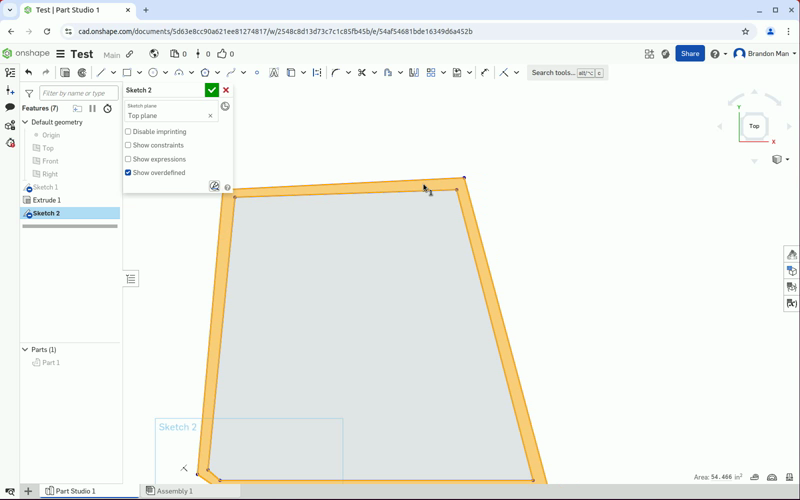
scroll(-6)
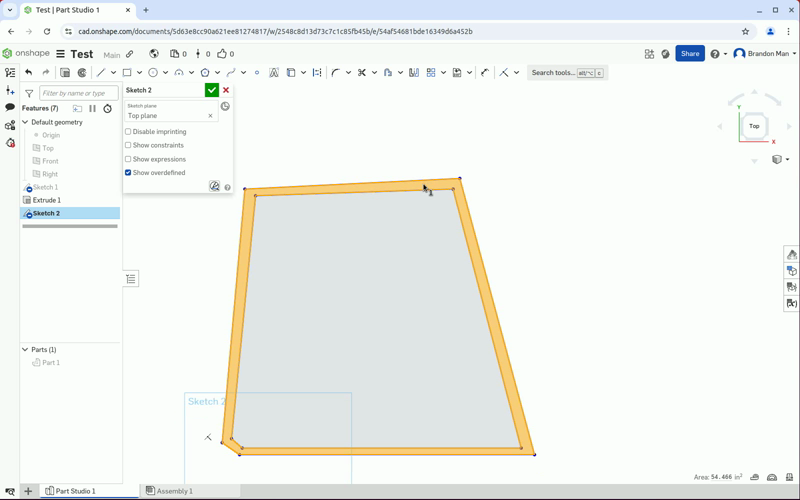
scroll(-6)
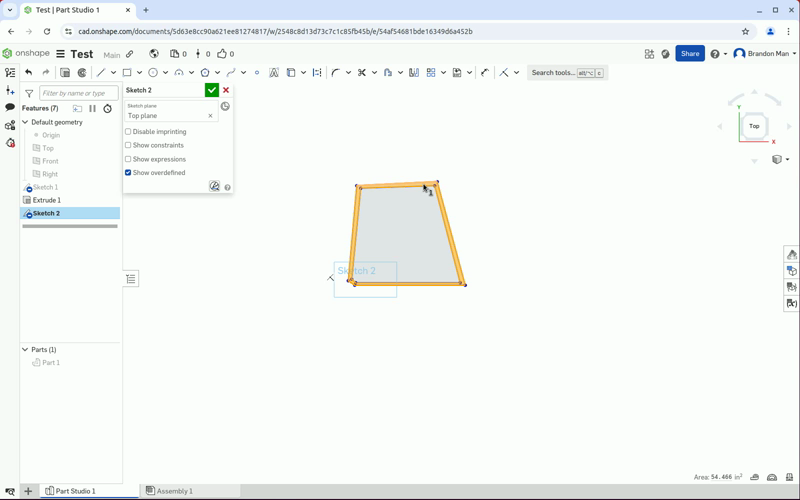
mouse_move(73, 352)
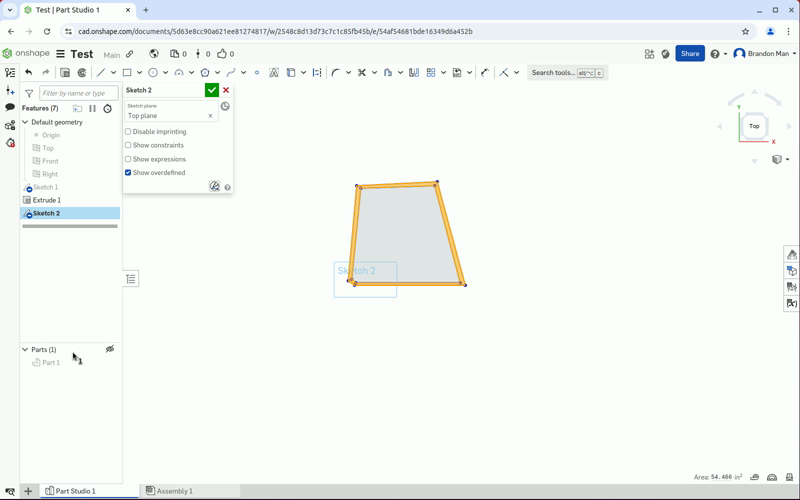
key(shift+y)
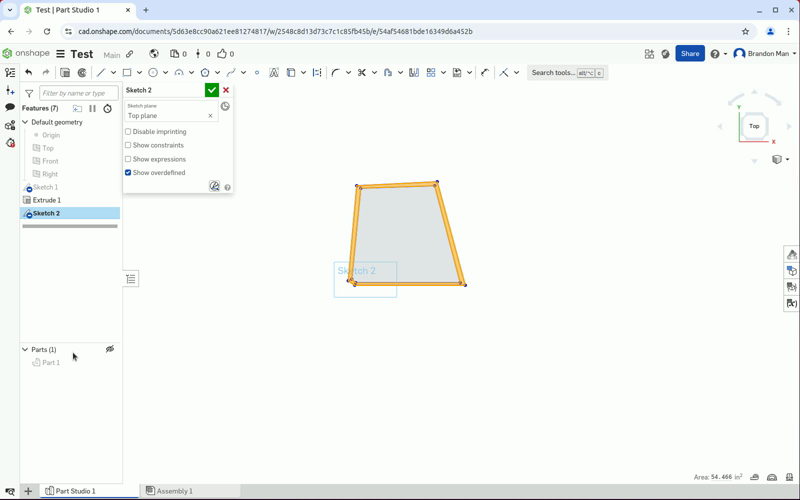
key(shift+e)
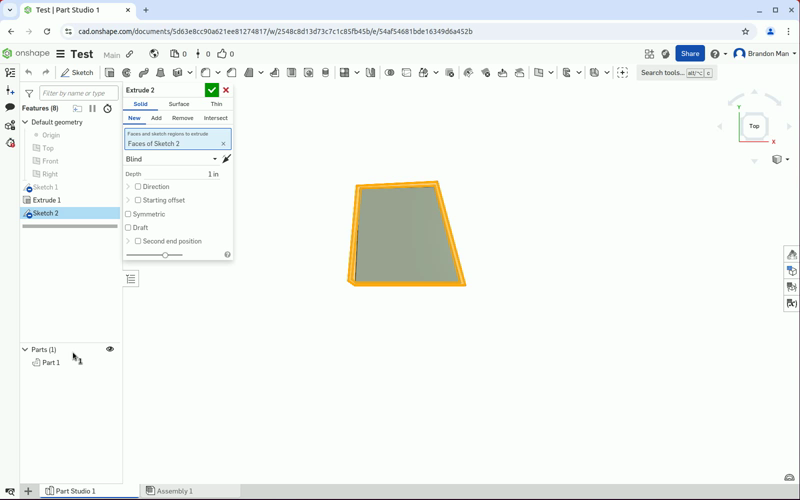
mouse_move(143, 106)
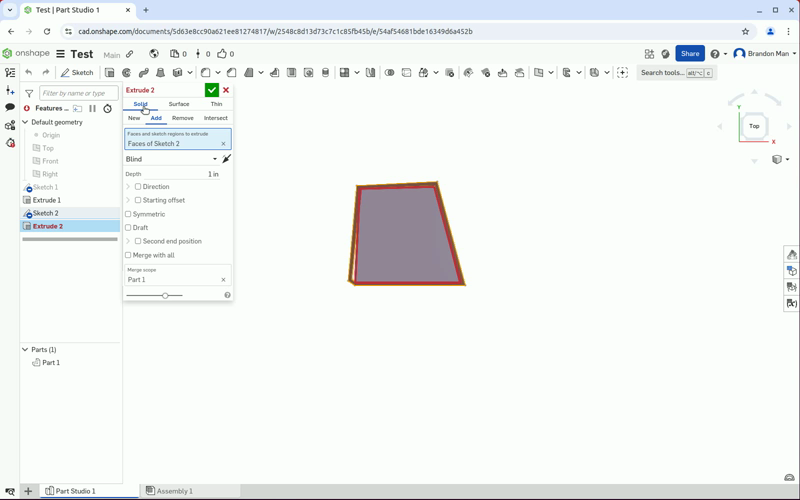
click(143, 106)
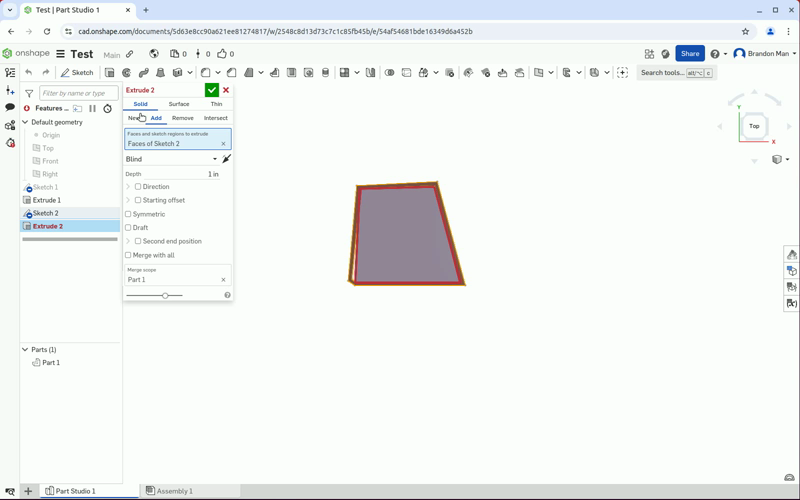
mouse_move(137, 120)
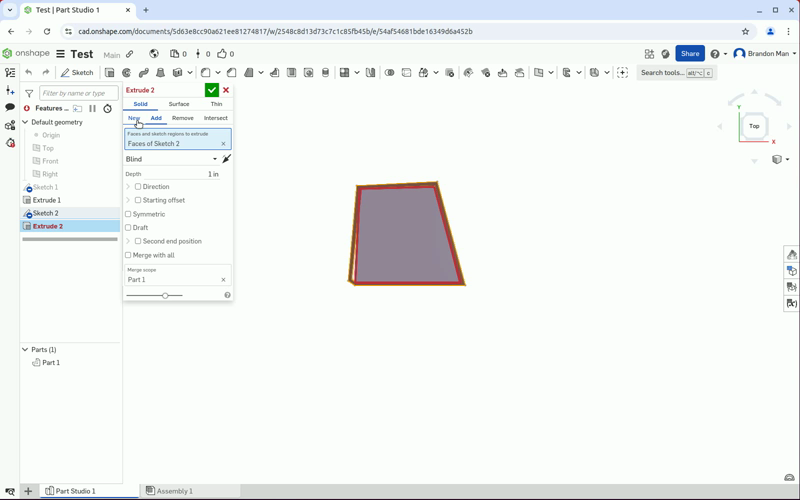
click(137, 120)
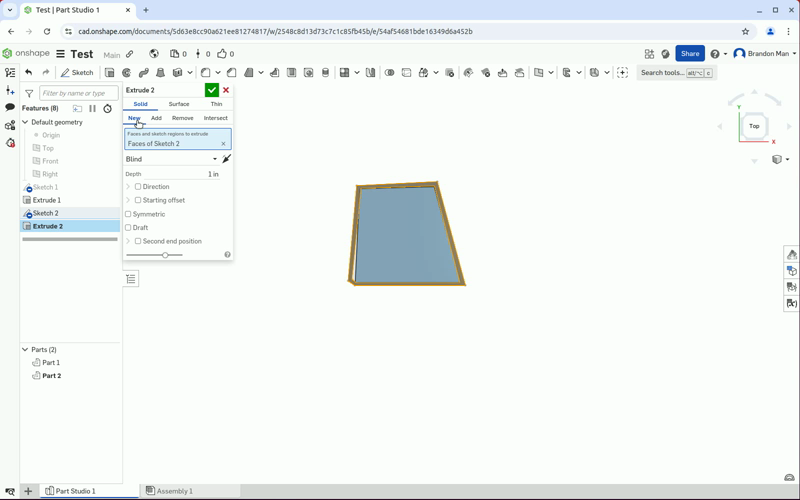
key(tab, 4)
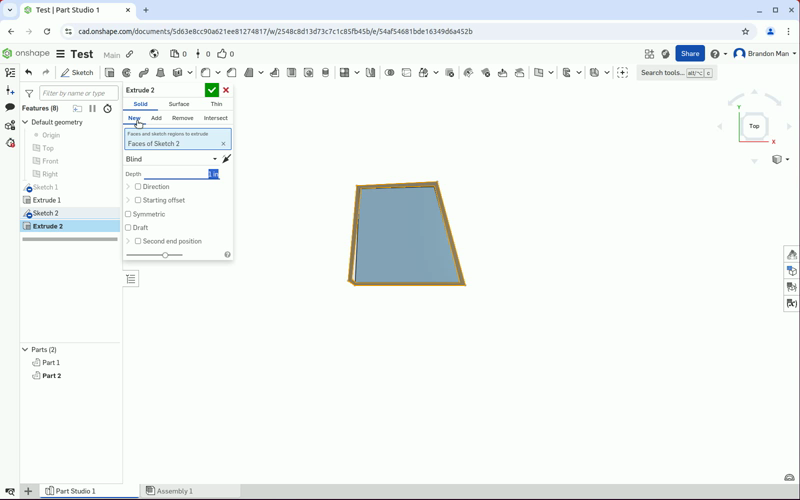
text(8.425)
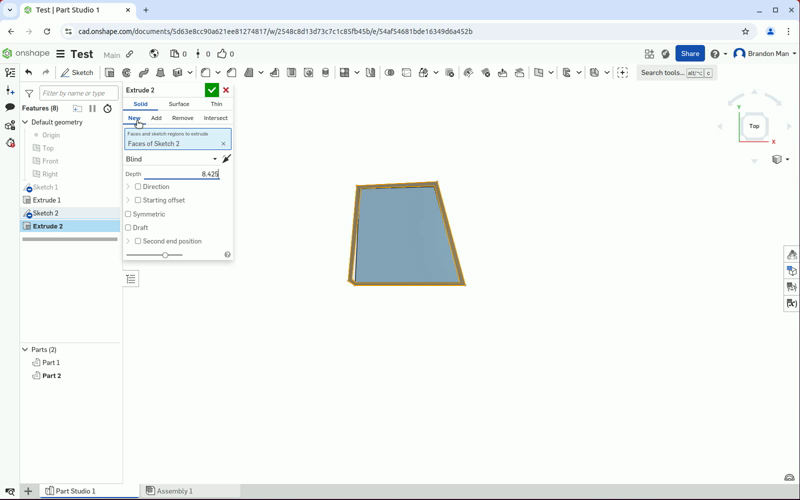
key(enter)
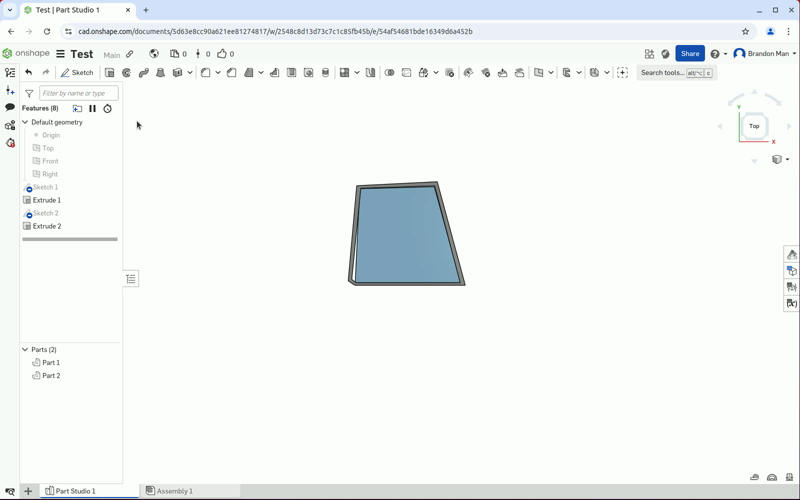
key(shift+h)
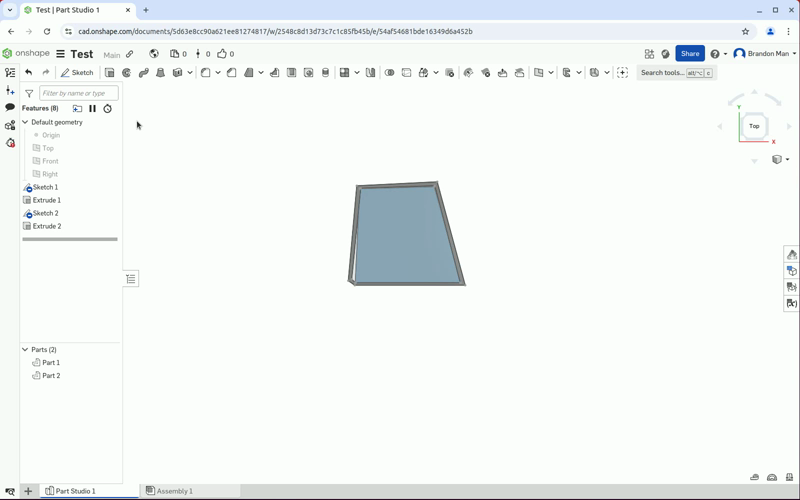
key(shift+h)
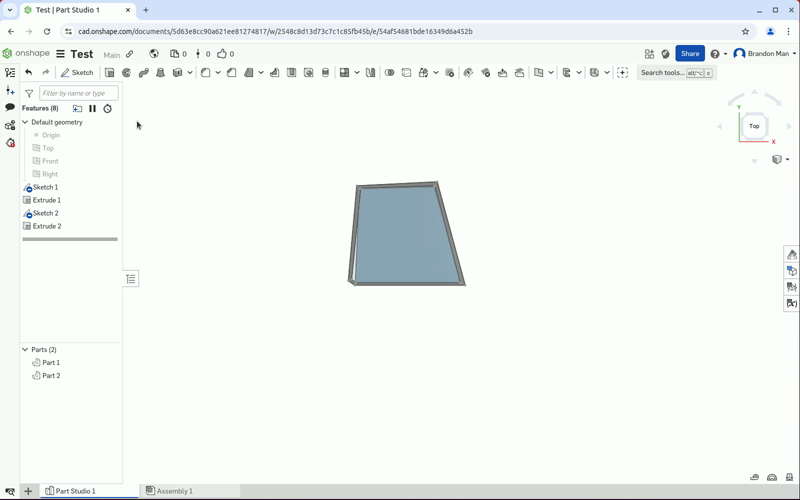
key(shift+7)
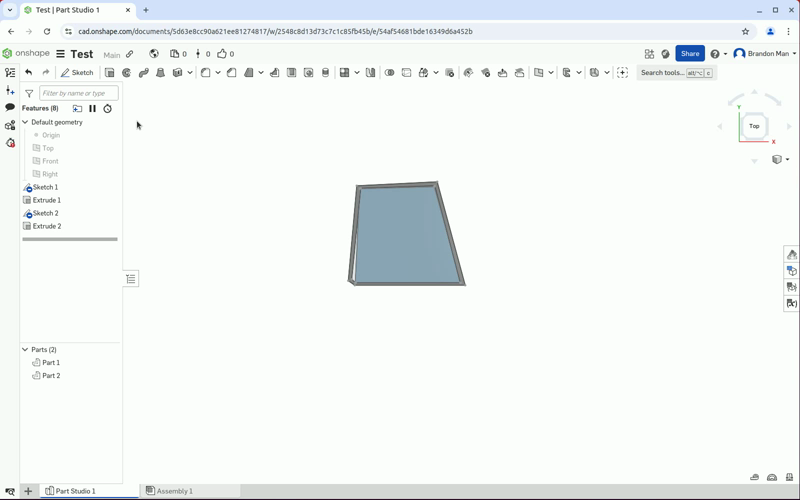
key(up, 3)
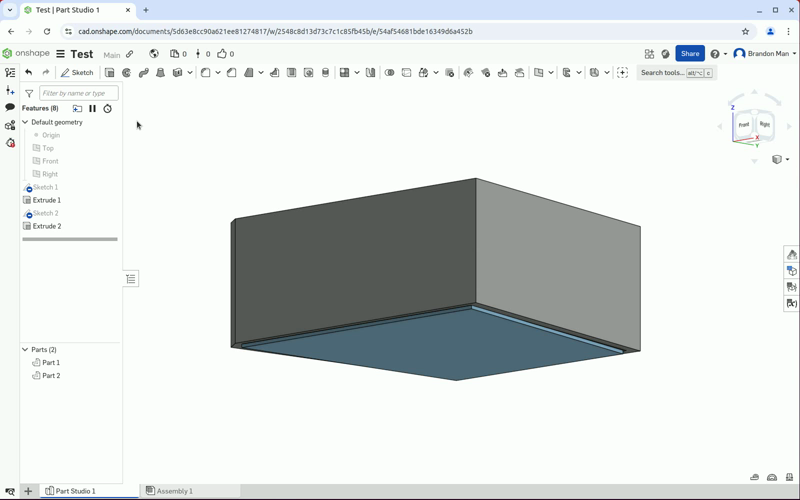
key(left, 3)
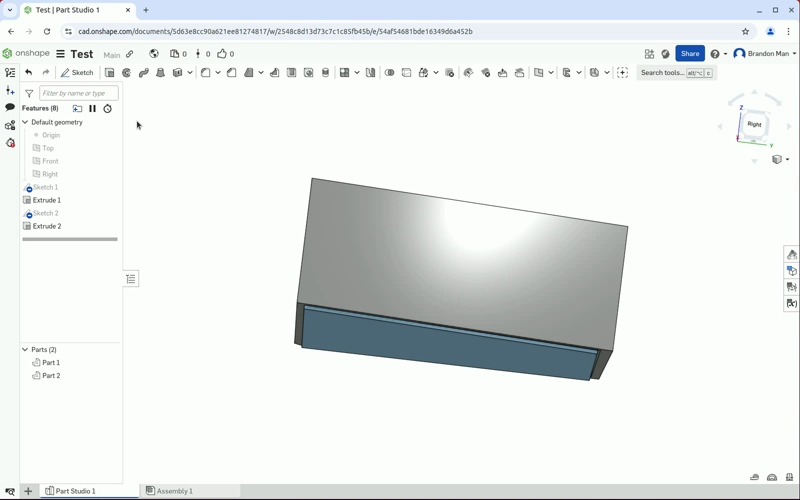
key(right, 3)
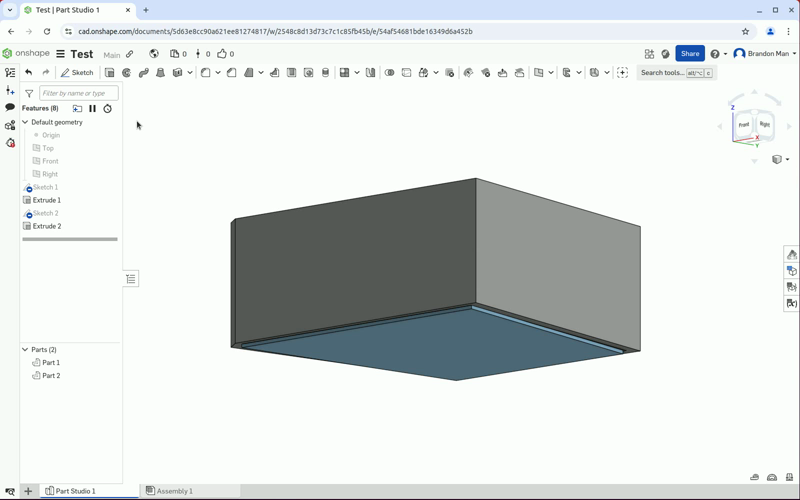
key(down, 3)
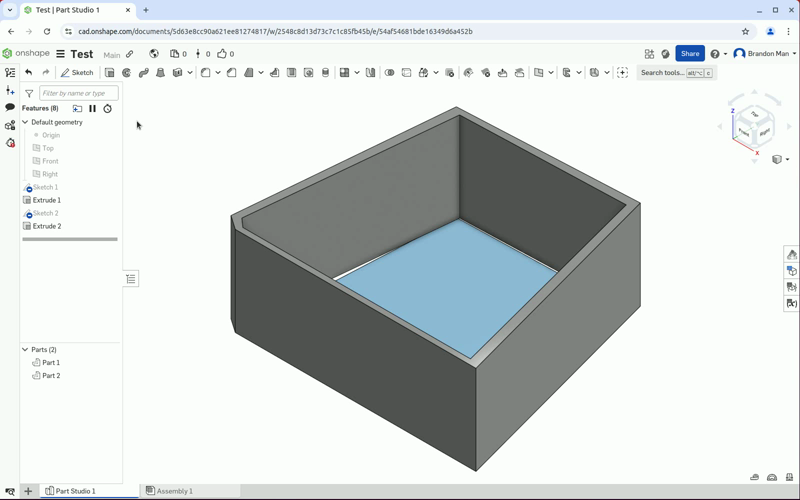
mouse_move(73, 189)
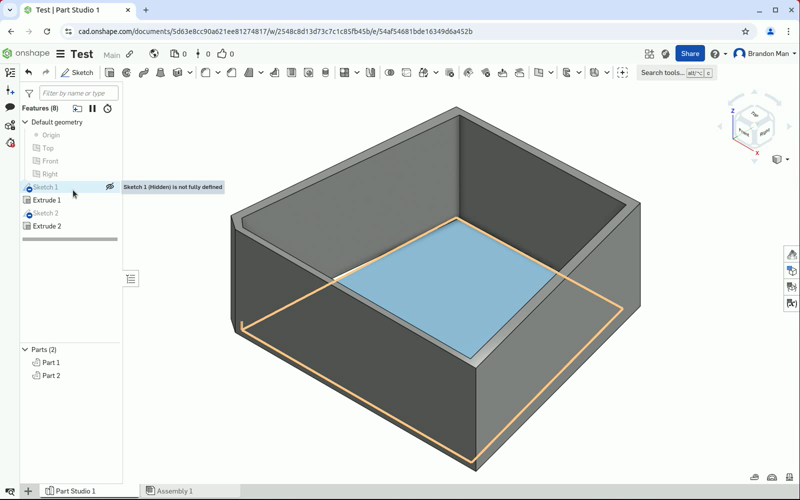
click(73, 189)